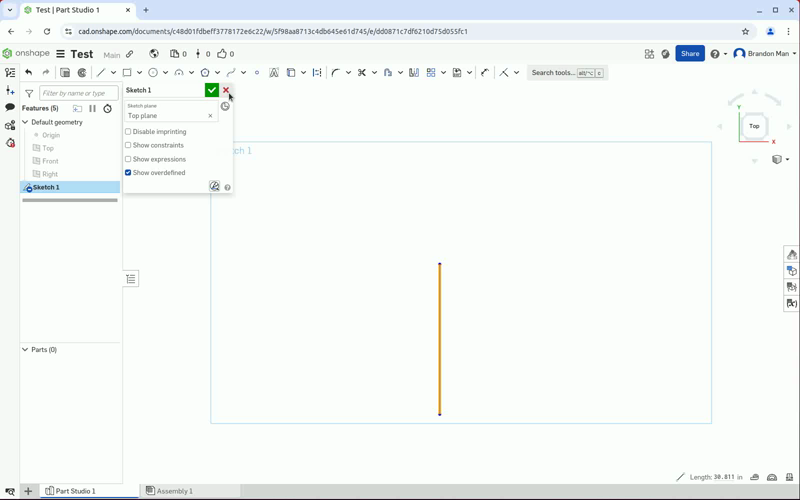
key(shift+h)
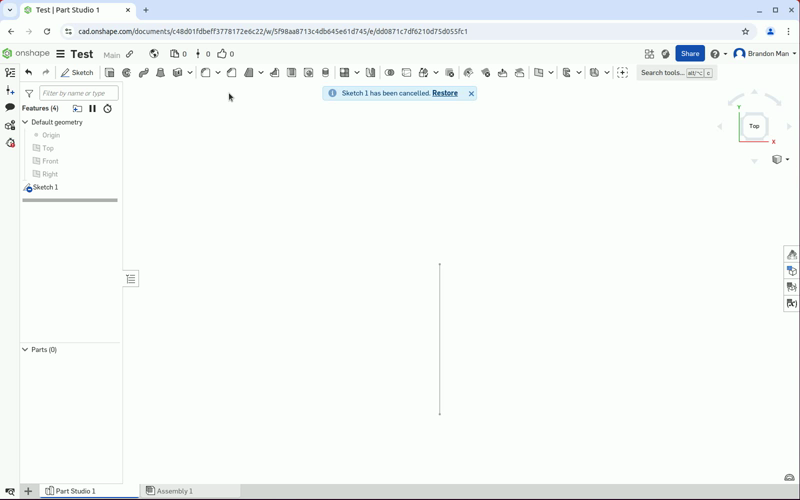
mouse_move(73, 352)
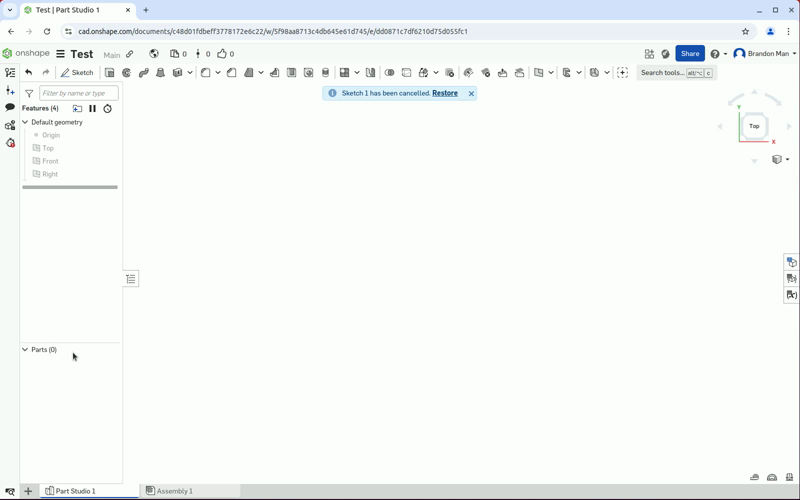
key(y)
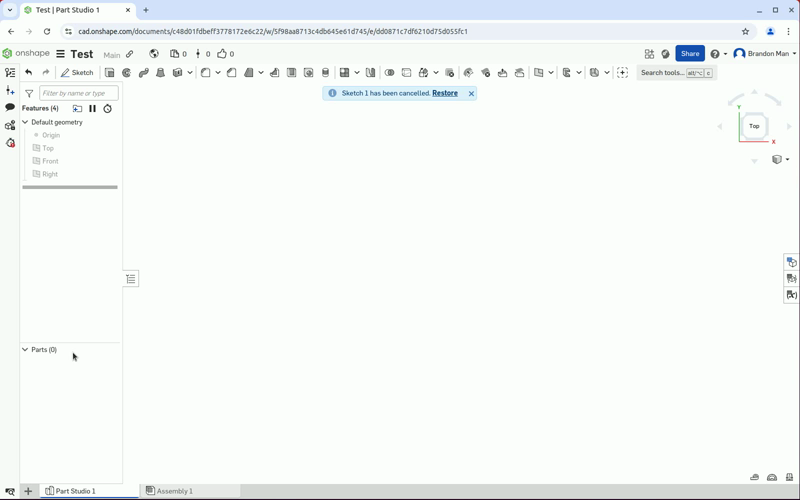
key(shift+p)
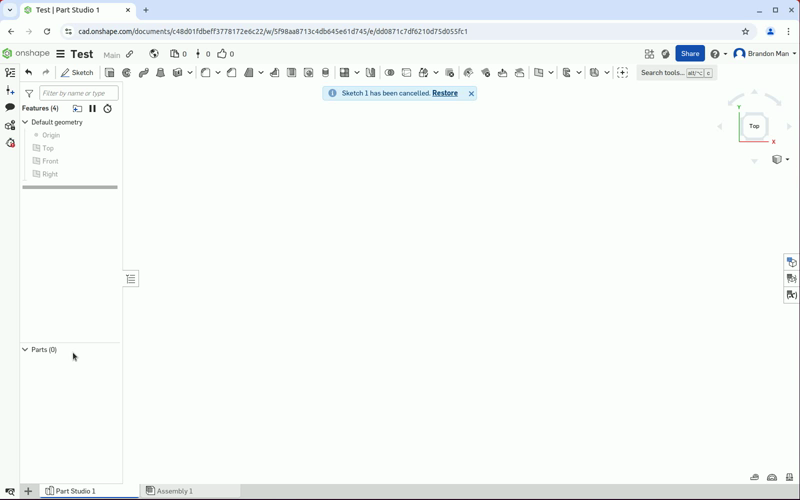
key(space)
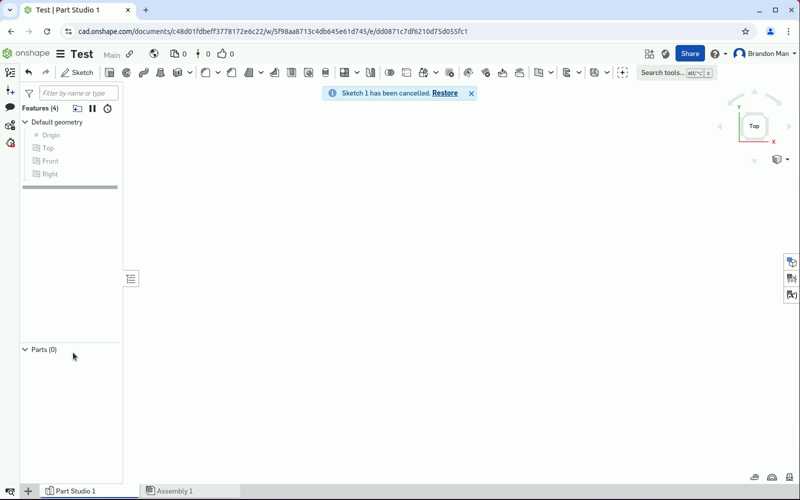
key_down(shift)
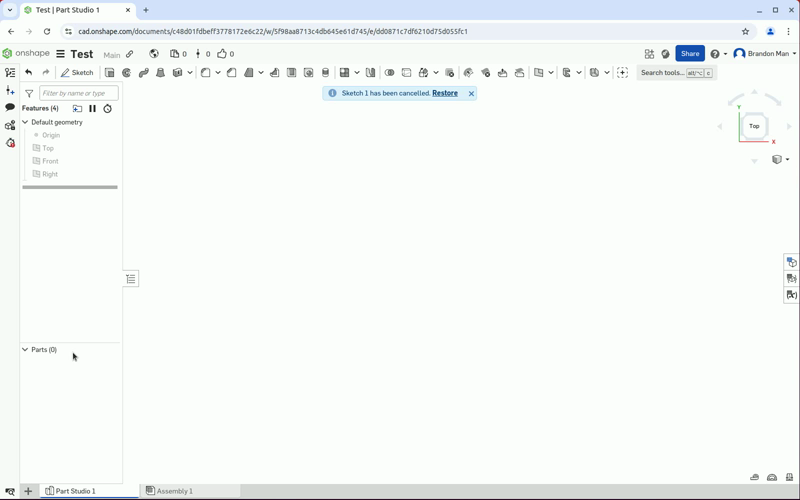
key(up)
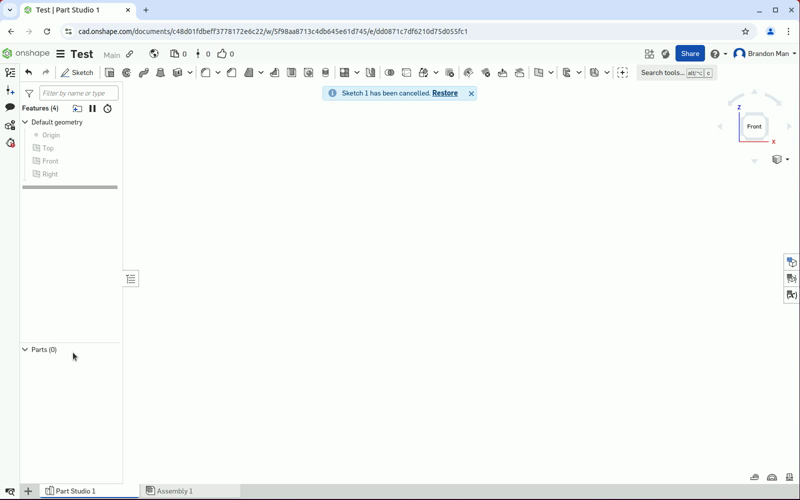
key_up(shift)
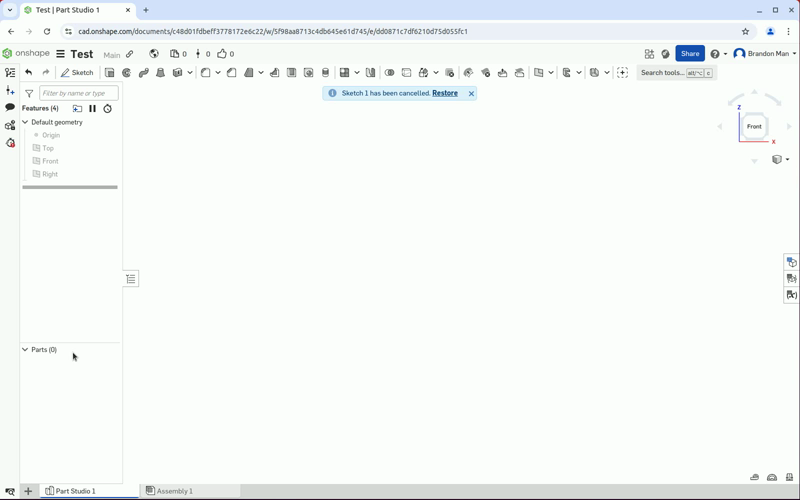
mouse_move(73, 352)
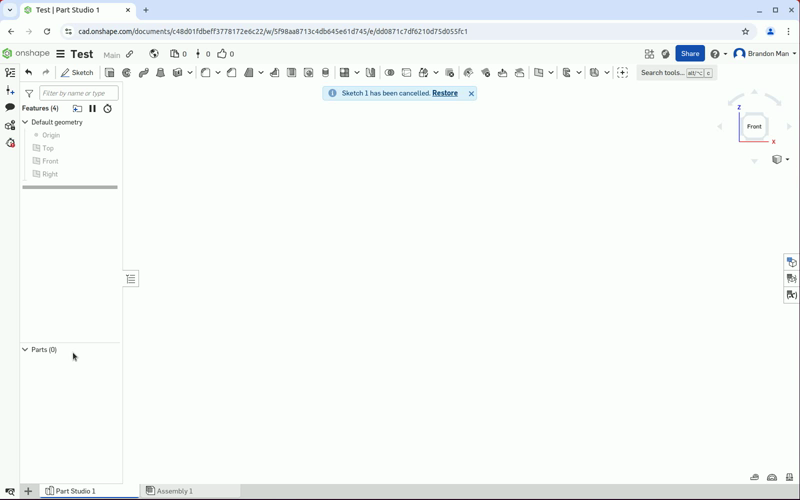
key(shift+y)
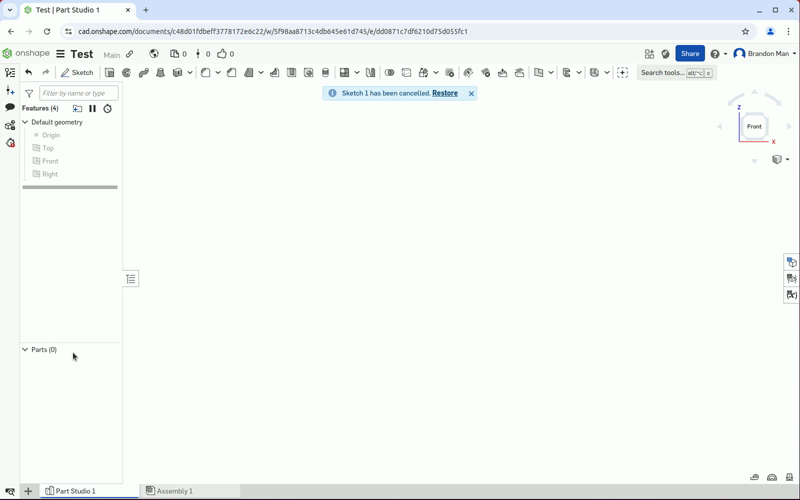
key(shift+s)
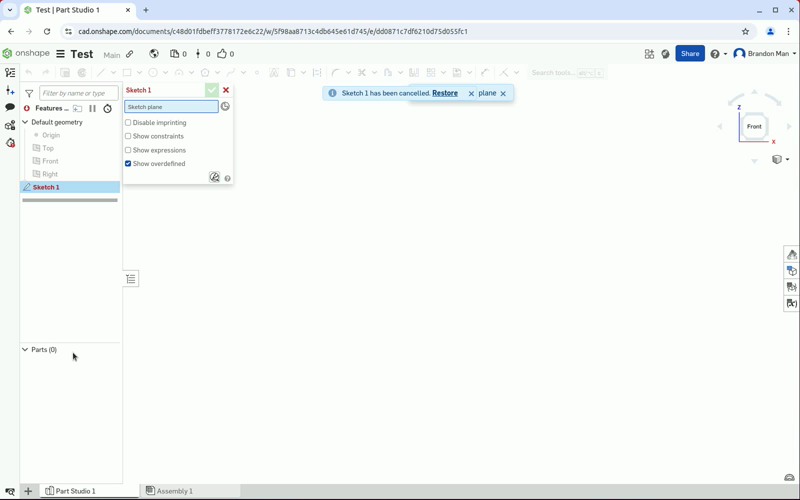
mouse_move(73, 163)
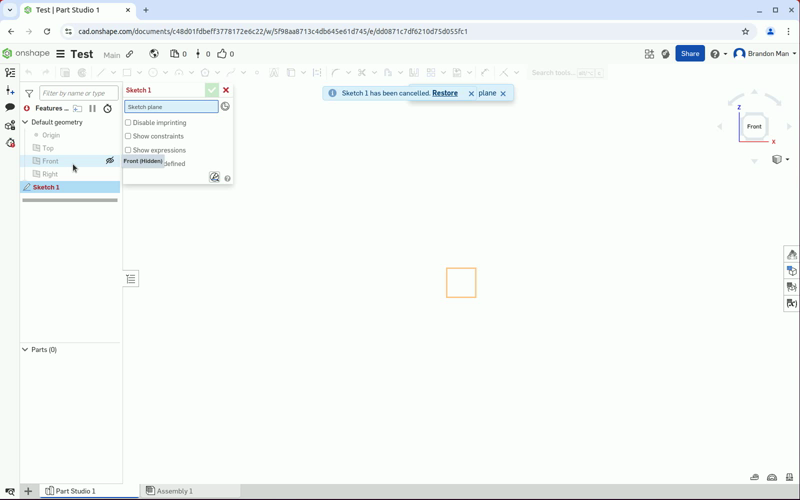
click(73, 163)
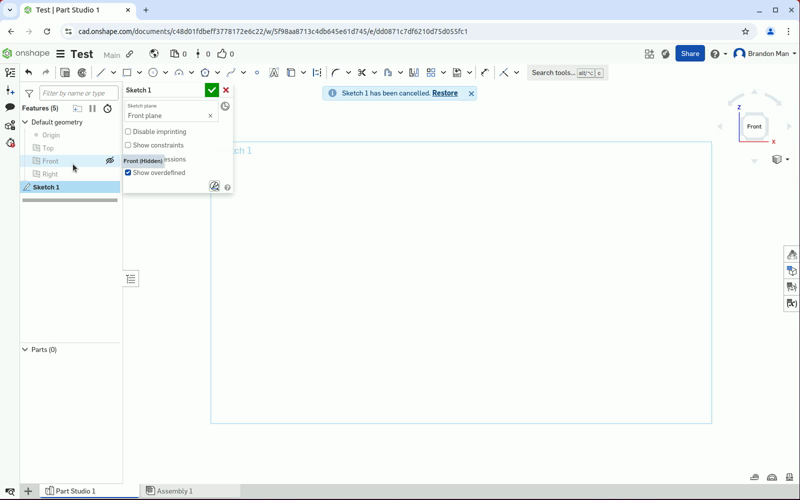
mouse_move(73, 352)
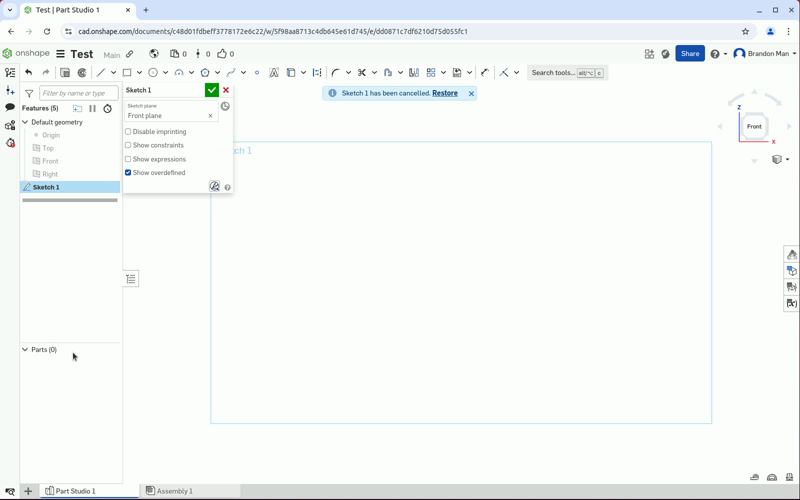
key(y)
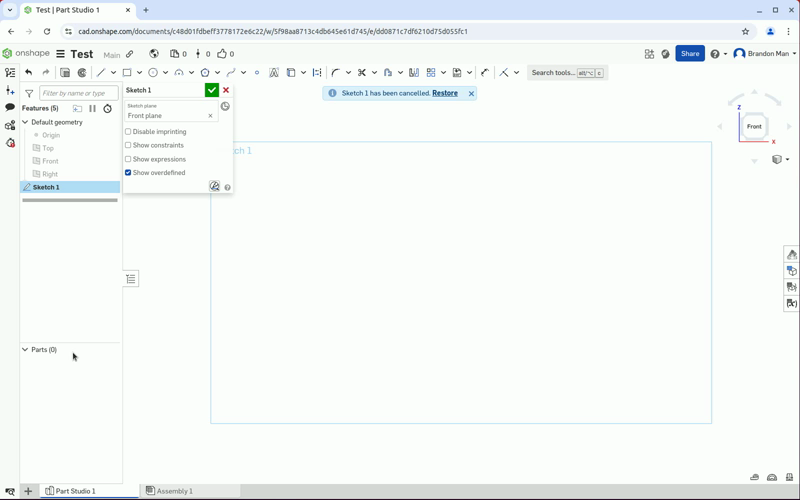
key(l)
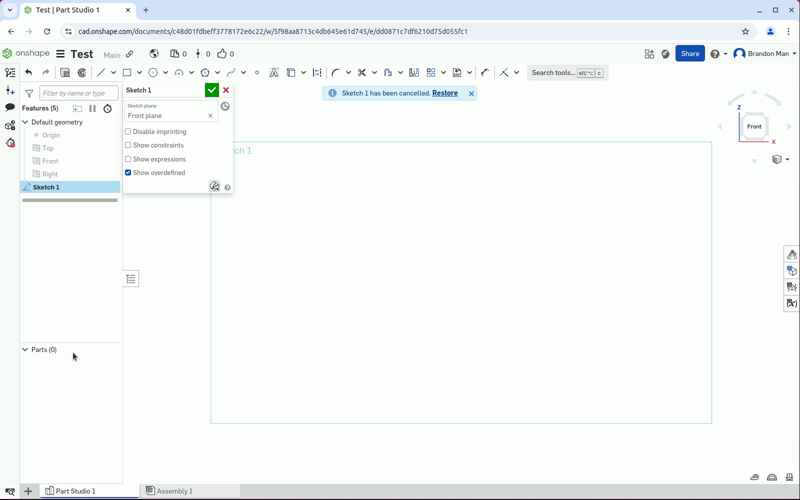
key_down(shift)
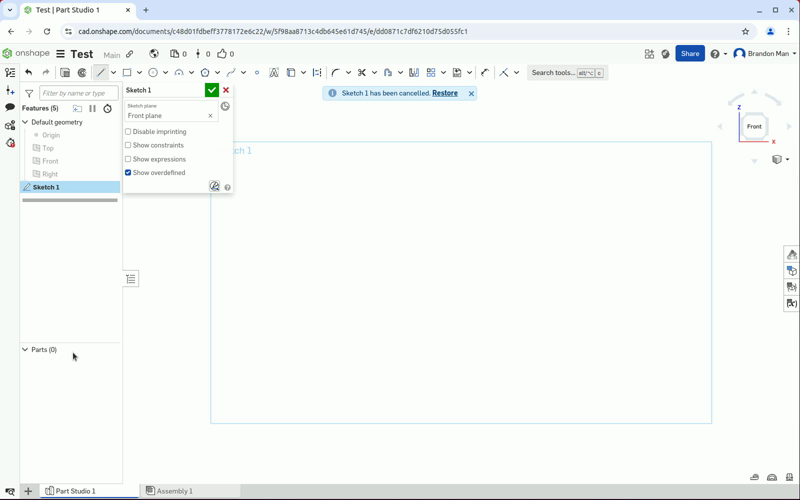
mouse_move(431, 293)
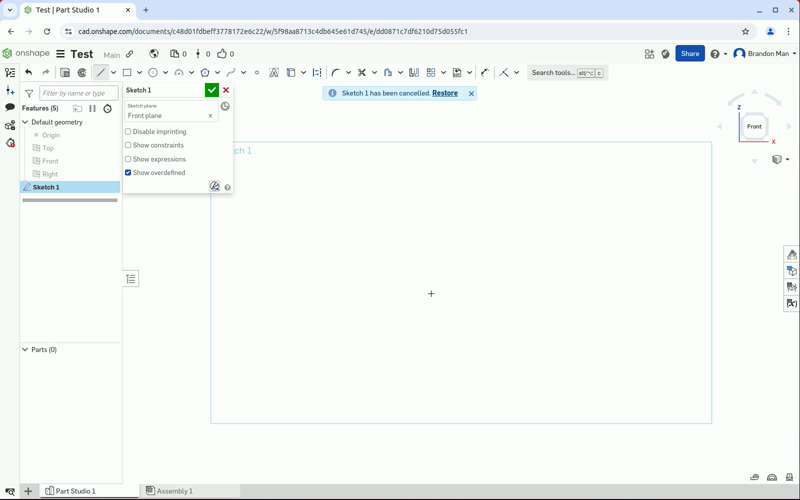
click(431, 293)
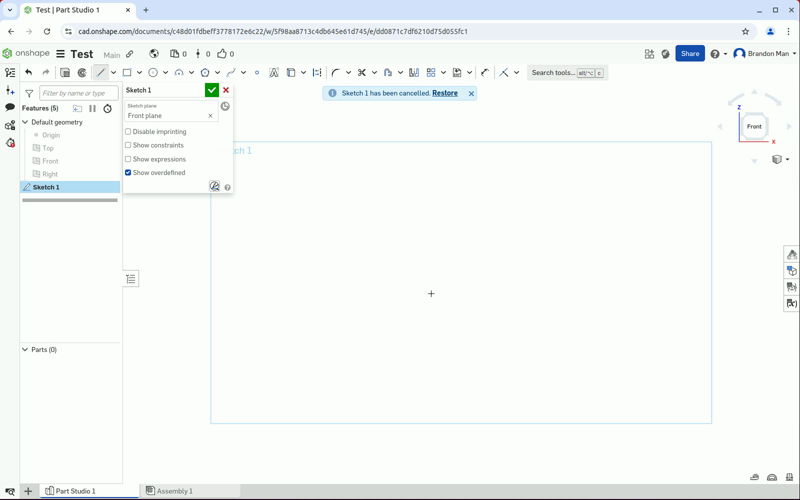
key_up(shift)
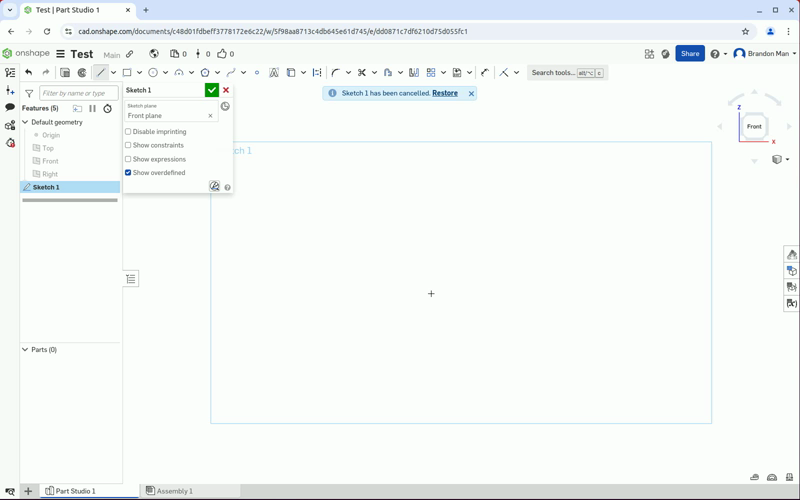
key_down(shift)
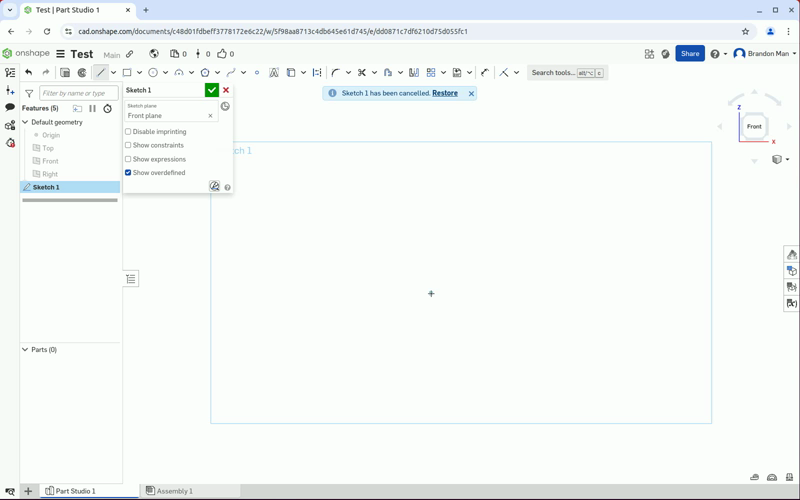
mouse_move(461, 293)
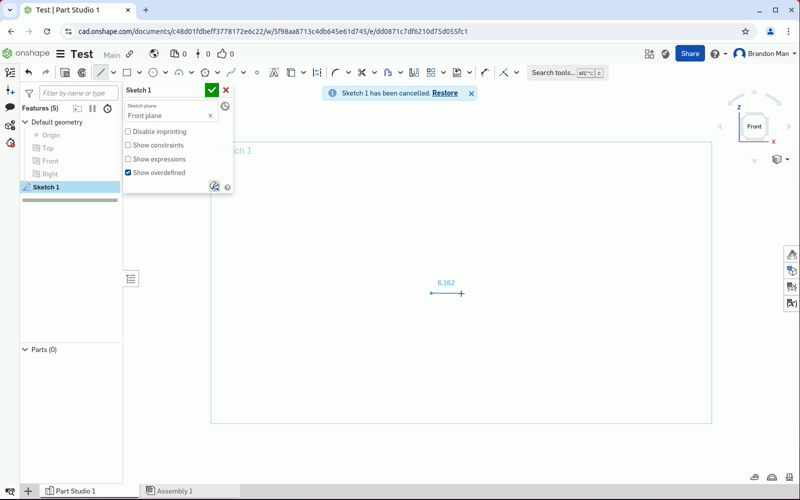
mouse_move(490, 293)
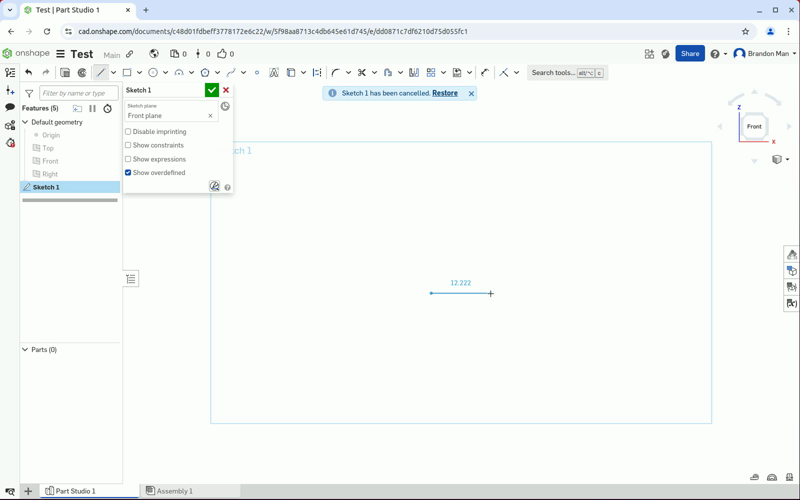
click(490, 293)
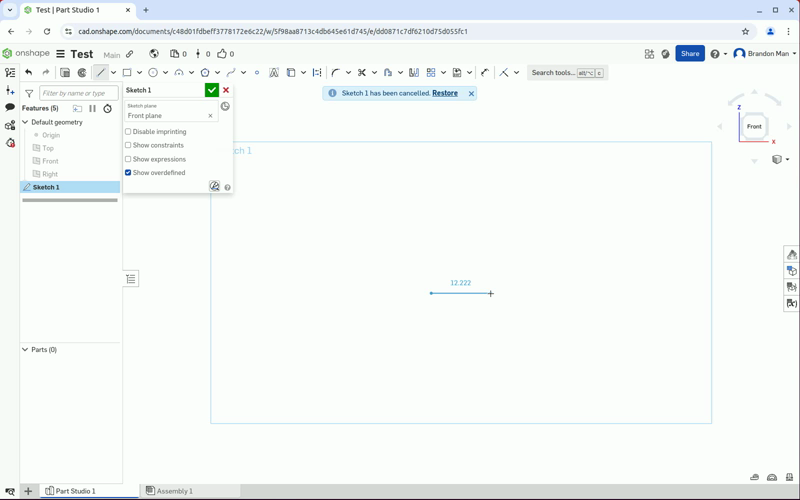
key_up(shift)
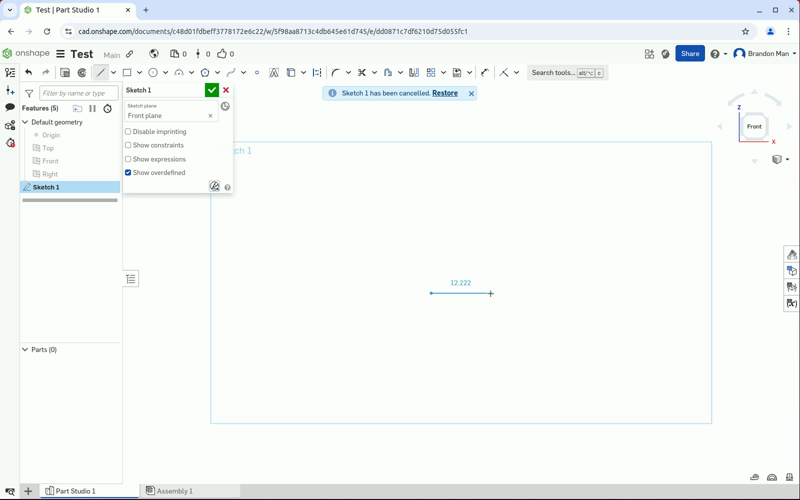
key_down(shift)
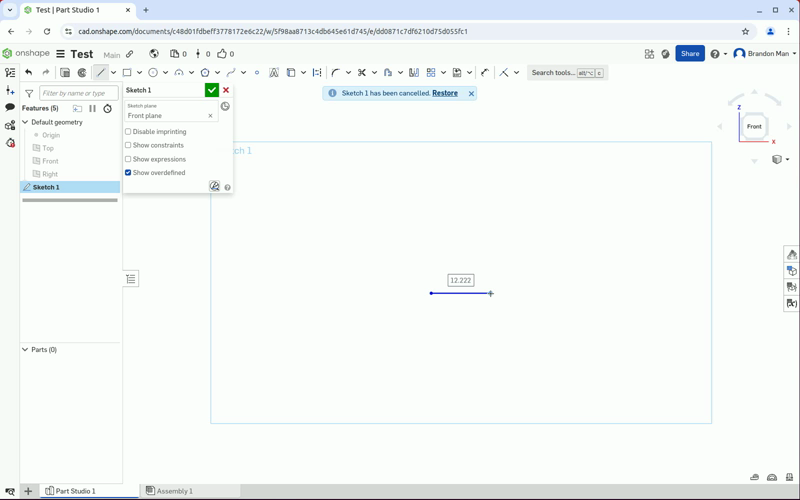
mouse_move(520, 293)
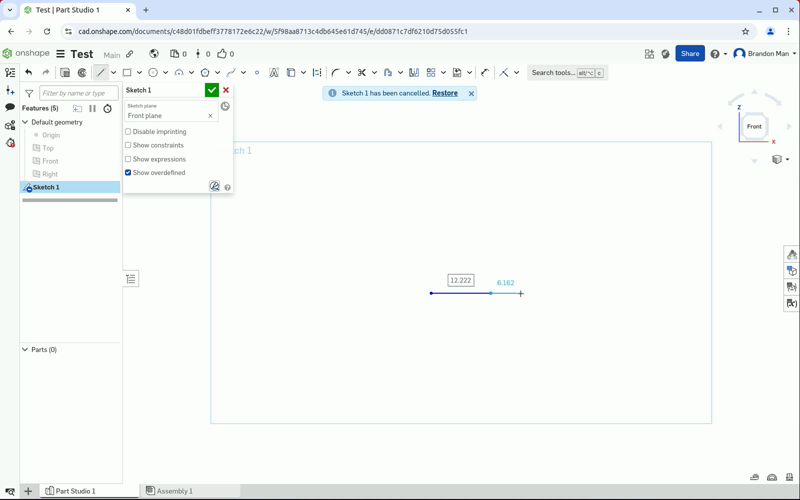
mouse_move(490, 271)
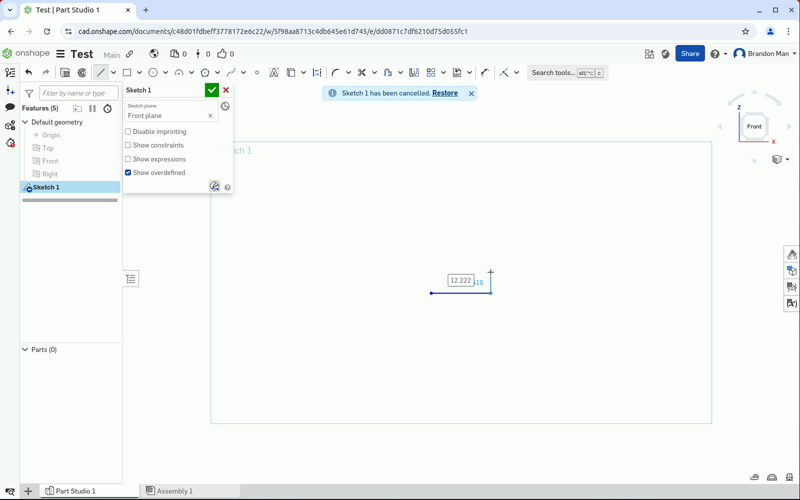
click(490, 271)
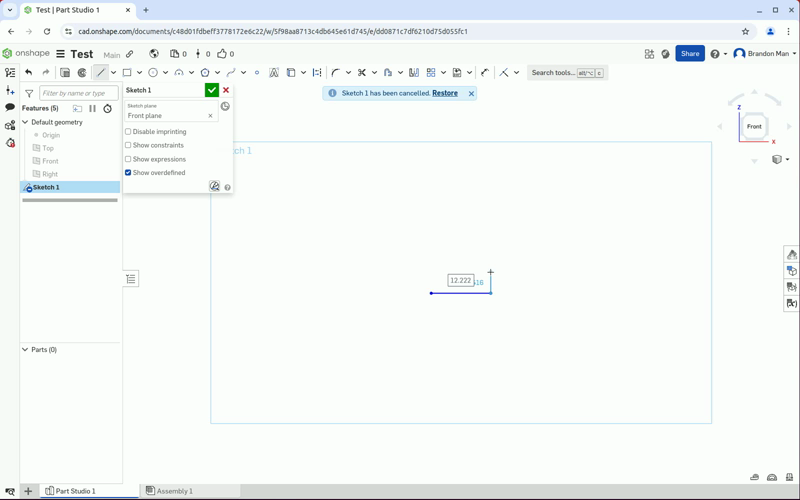
key_up(shift)
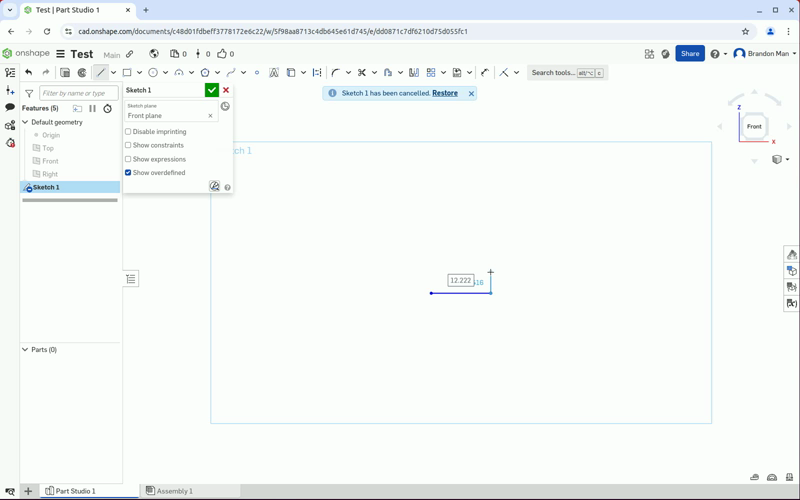
key_down(shift)
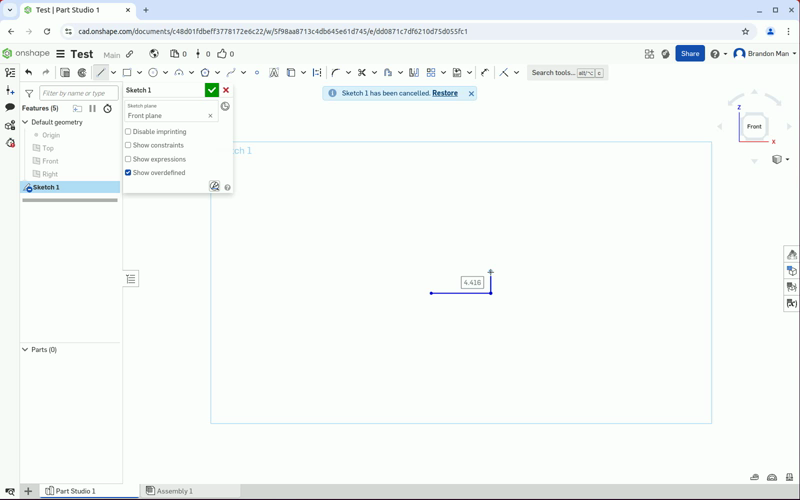
mouse_move(520, 271)
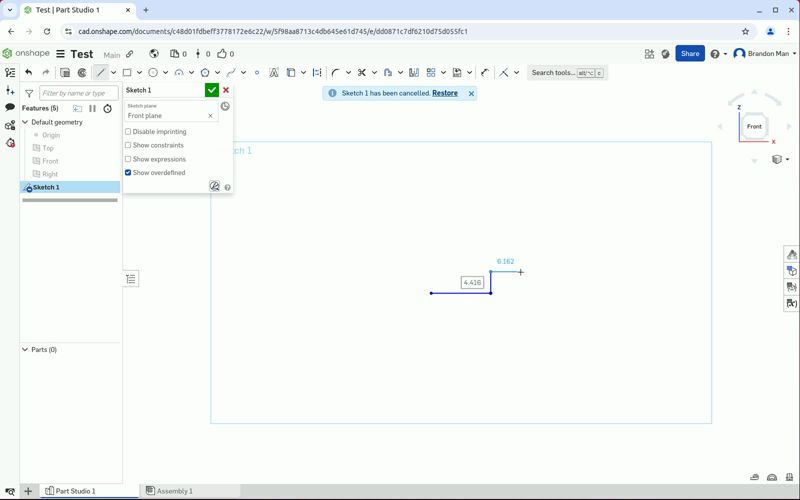
mouse_move(431, 271)
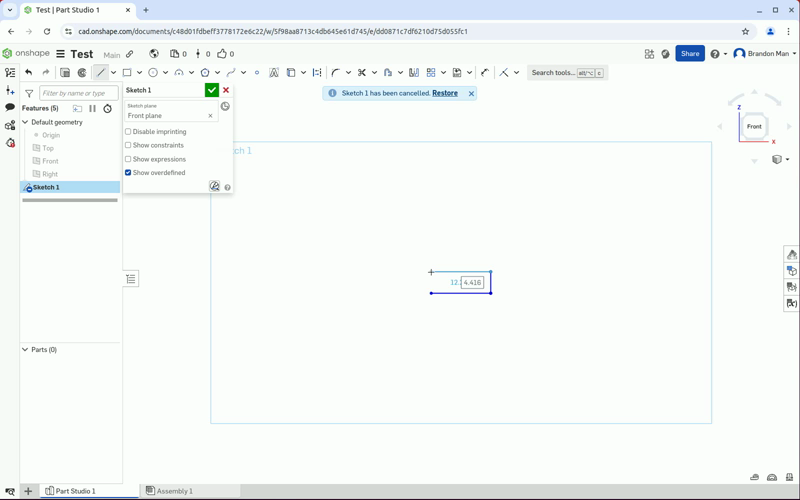
click(431, 271)
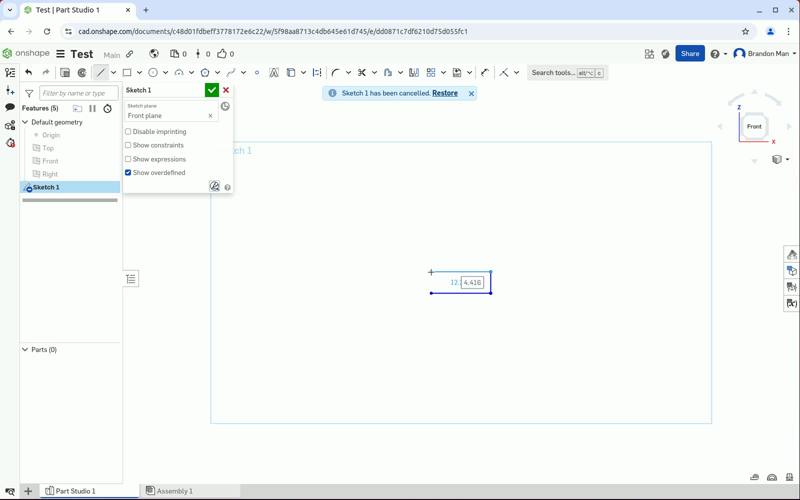
key_up(shift)
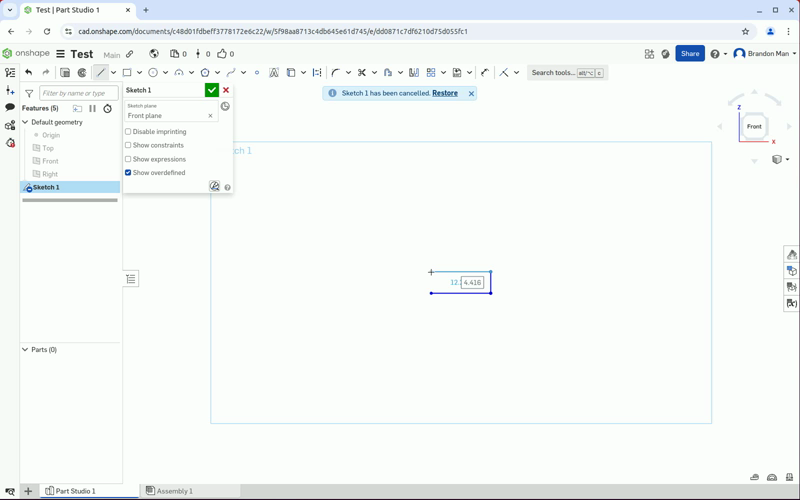
mouse_move(461, 271)
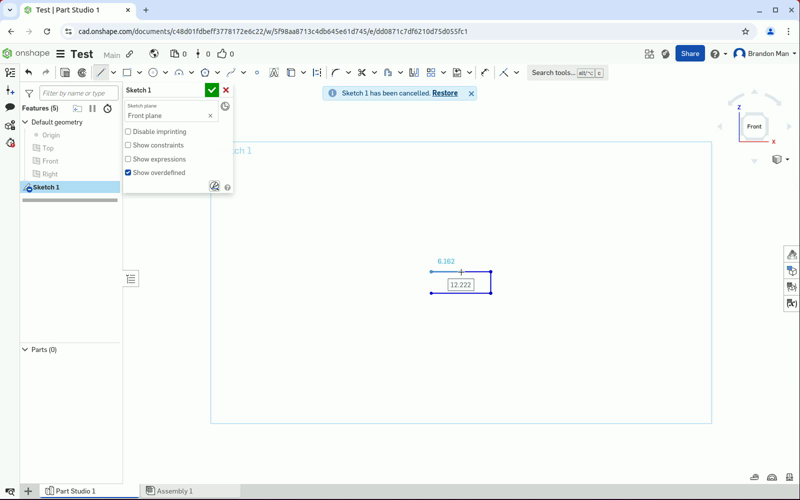
key_down(shift)
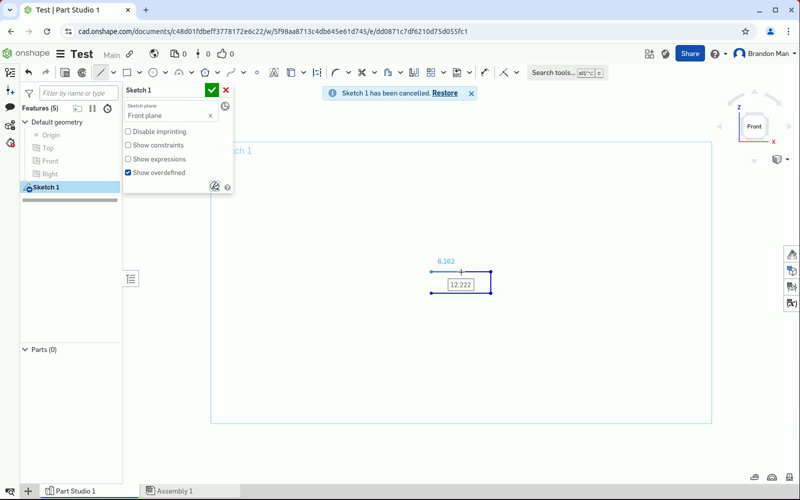
mouse_move(431, 293)
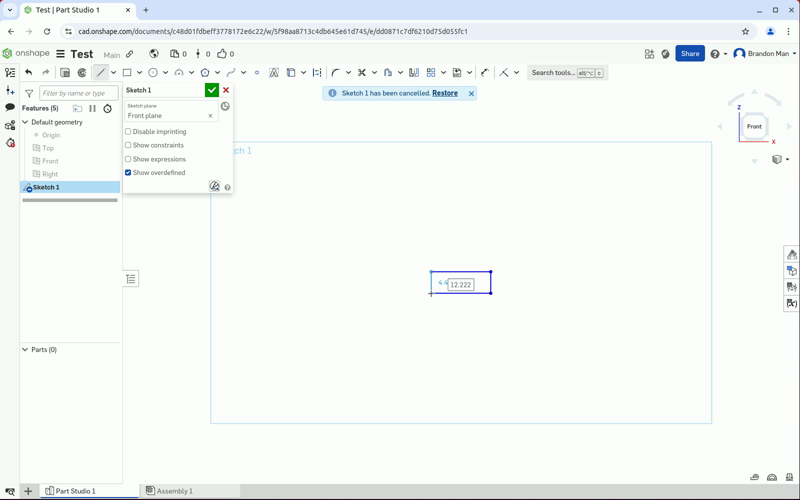
key_up(shift)
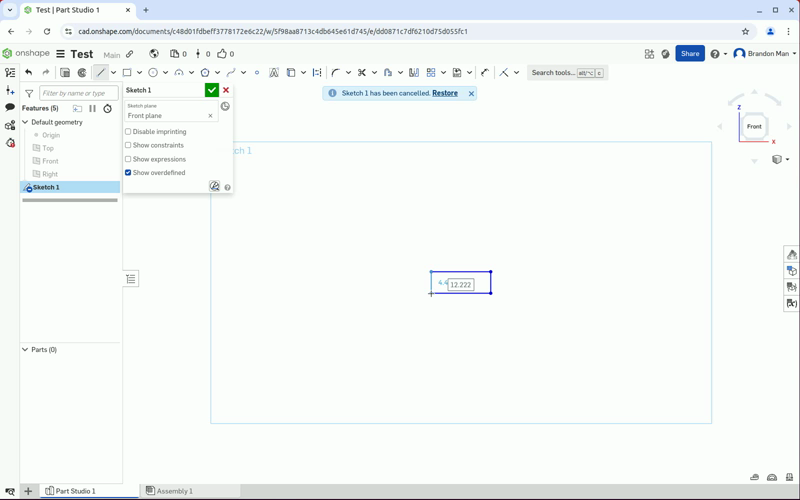
click(431, 293)
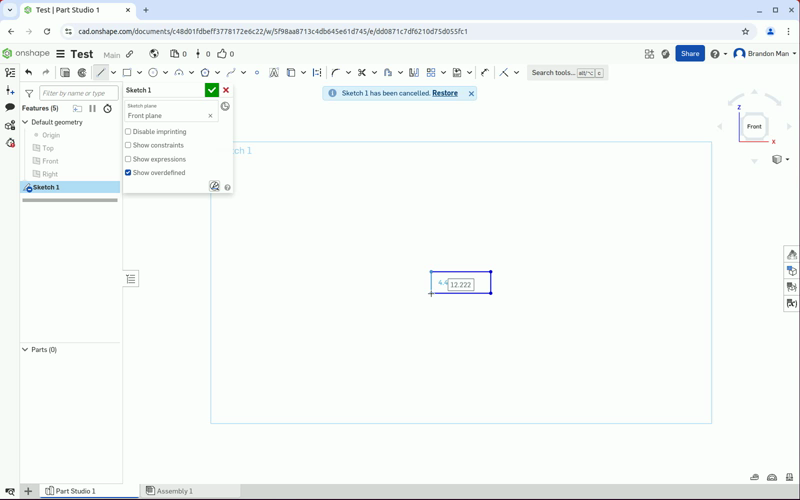
key(esc)
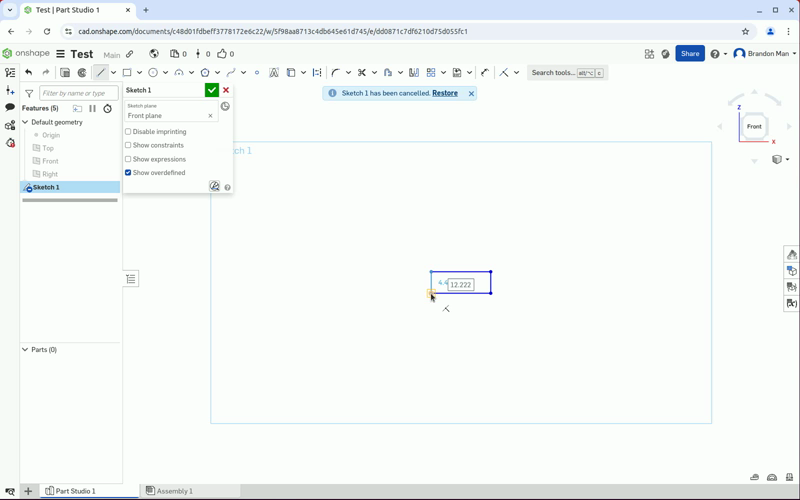
mouse_move(465, 292)
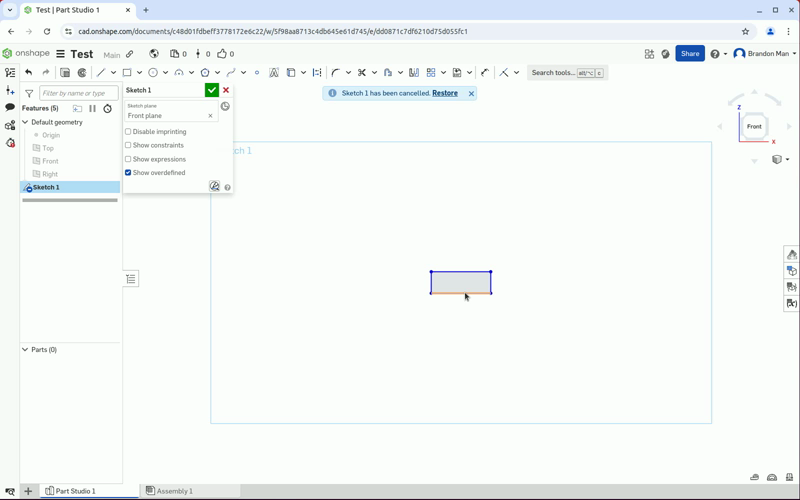
scroll(6)
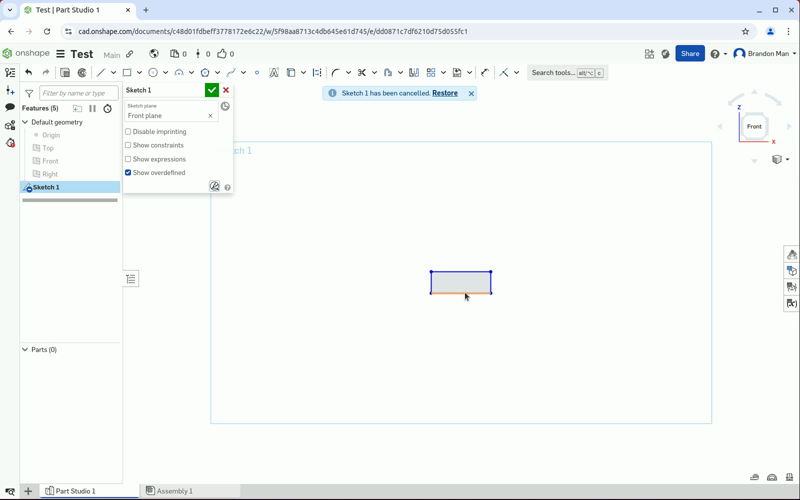
scroll(6)
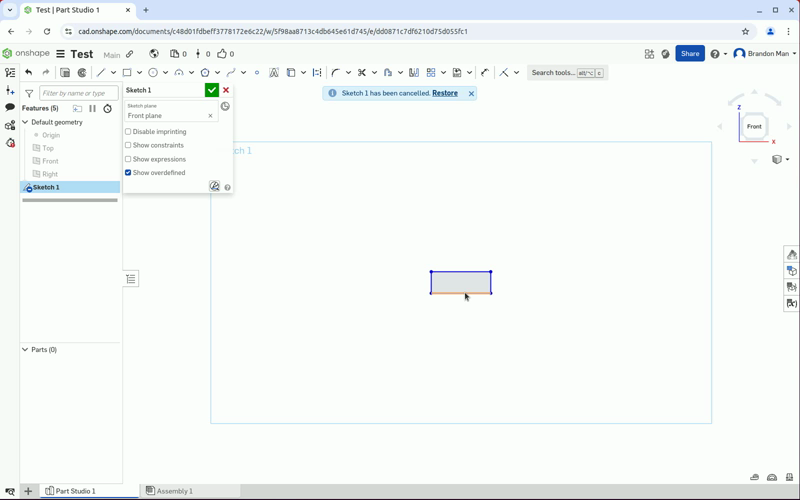
scroll(6)
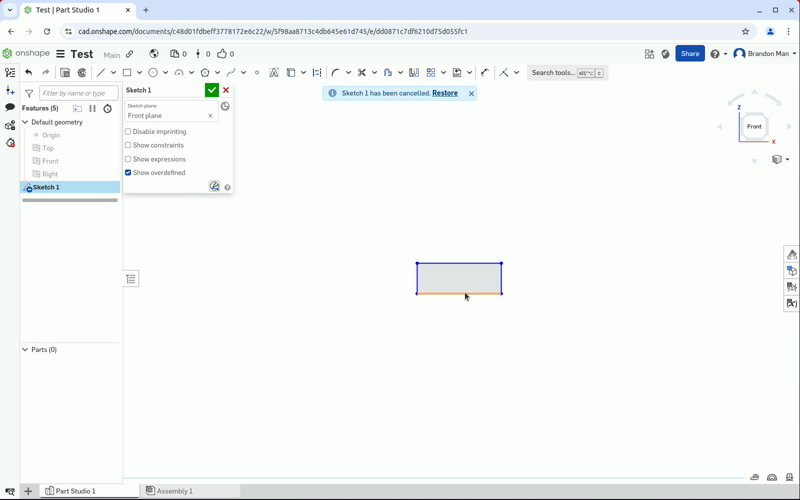
scroll(6)
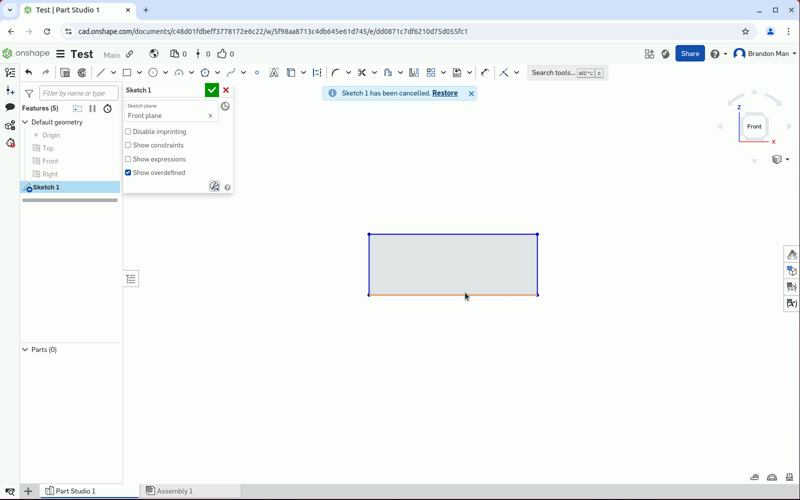
scroll(6)
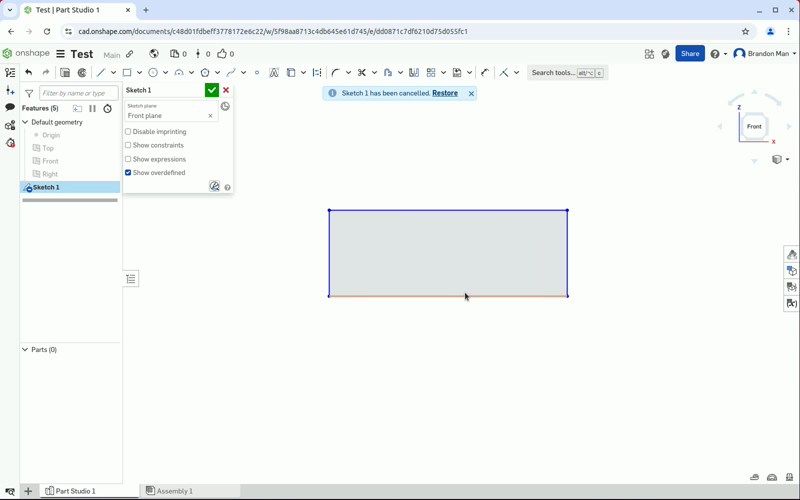
scroll(6)
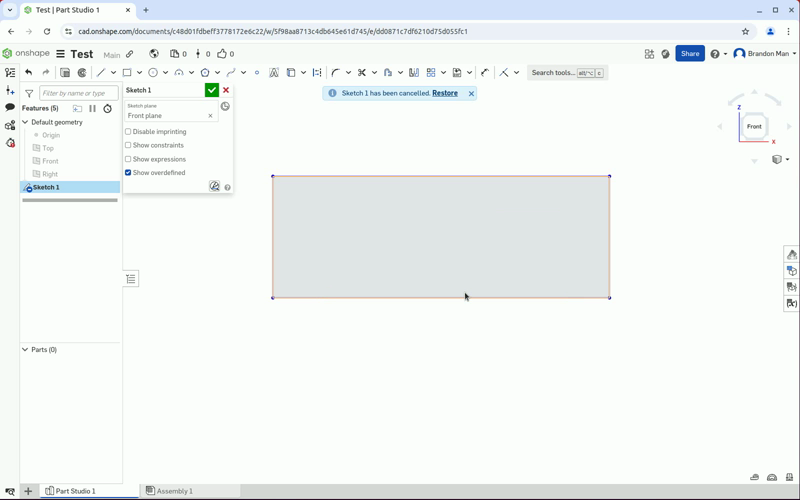
scroll(6)
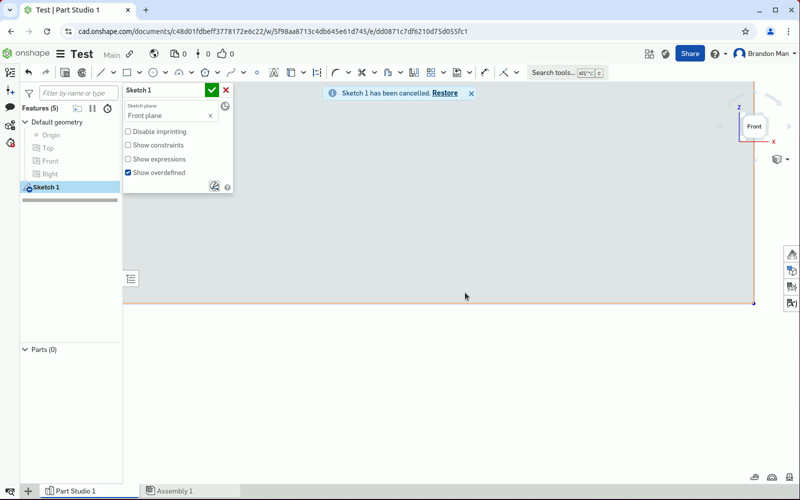
click(465, 292)
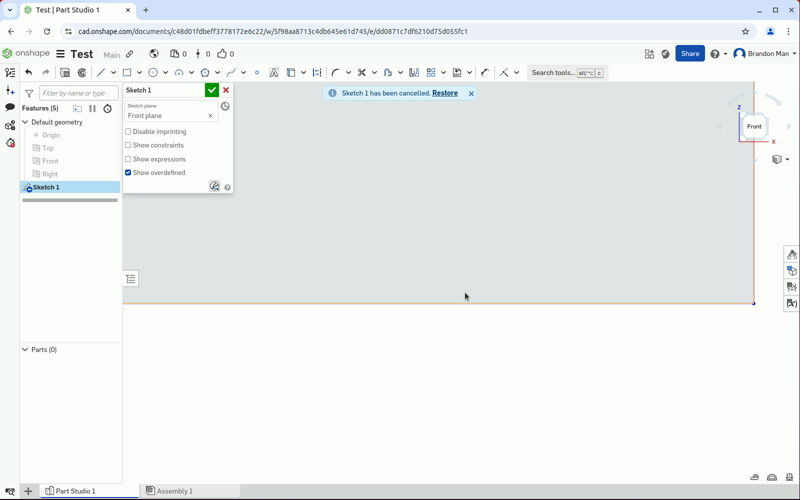
scroll(-6)
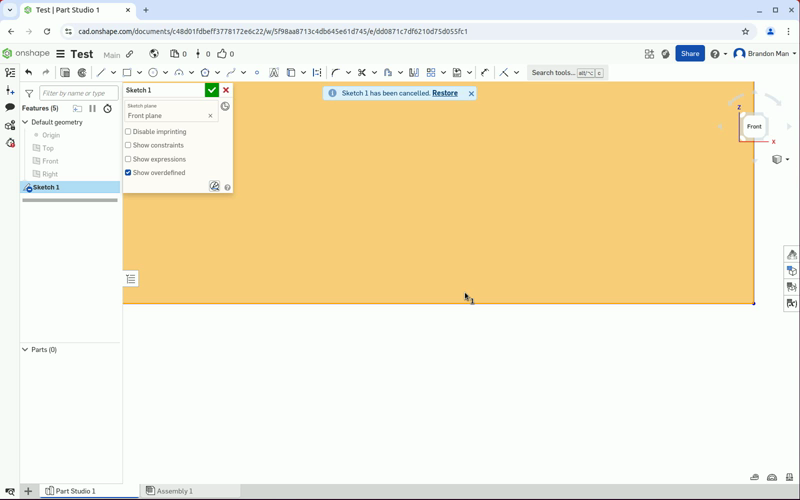
scroll(-6)
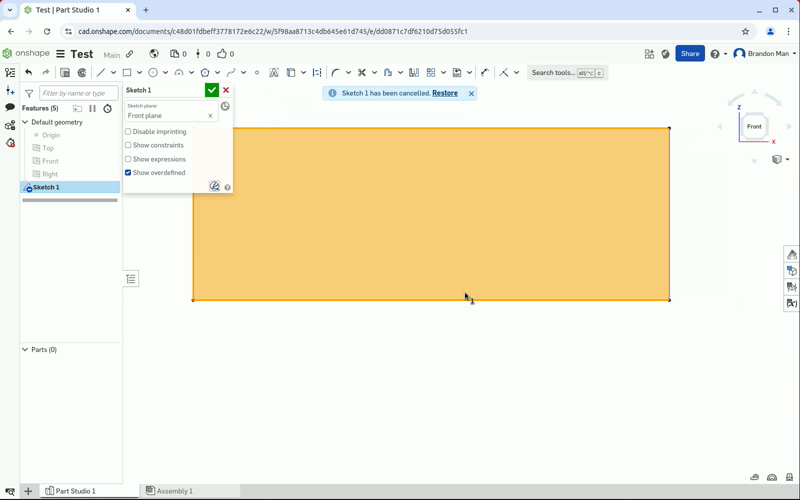
scroll(-6)
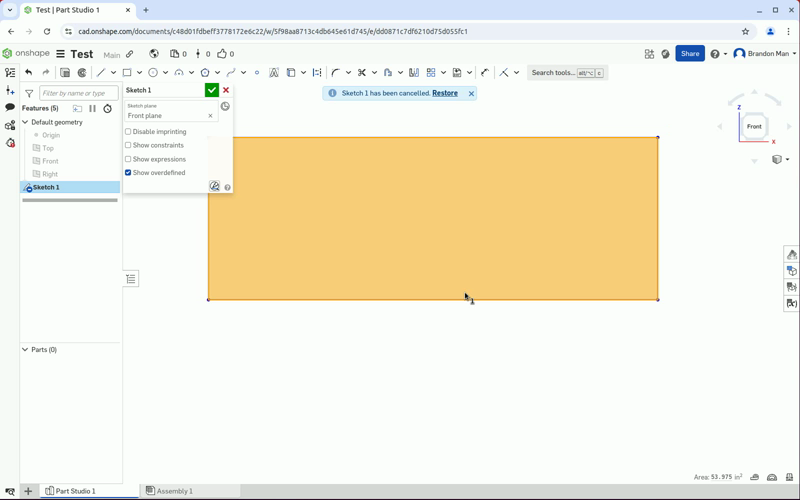
scroll(-6)
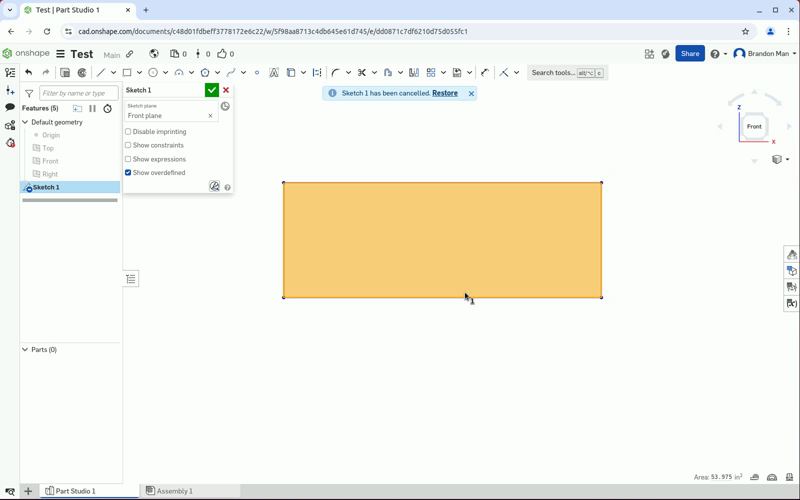
scroll(-6)
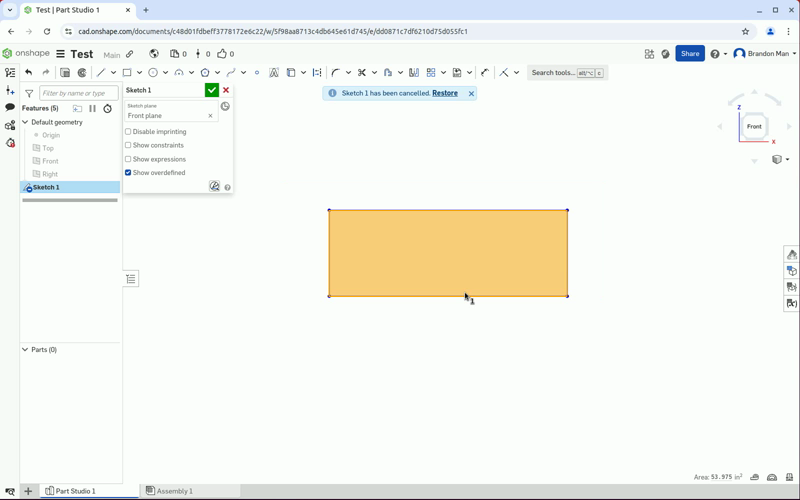
scroll(-6)
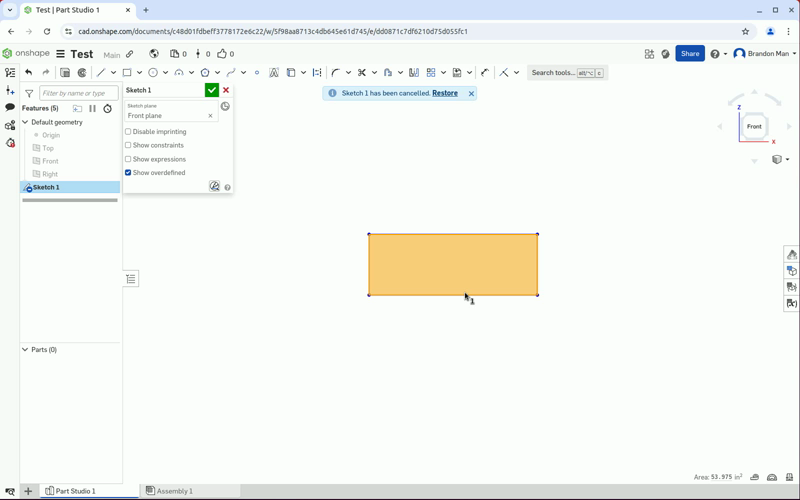
scroll(-6)
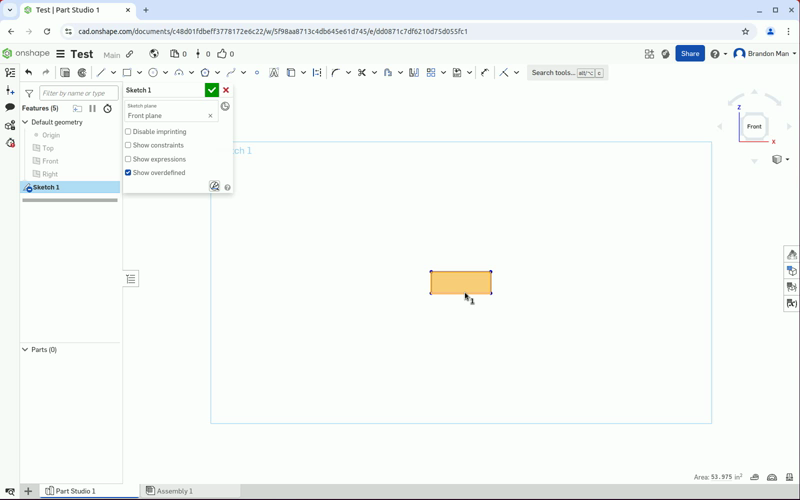
mouse_move(73, 352)
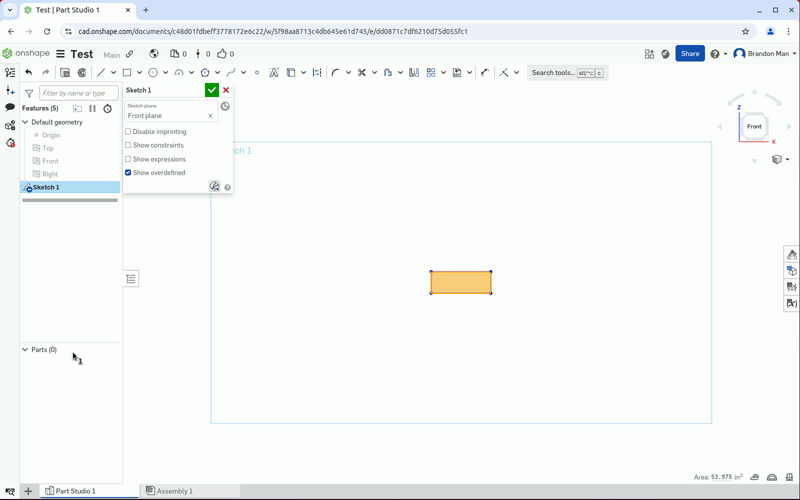
key(shift+y)
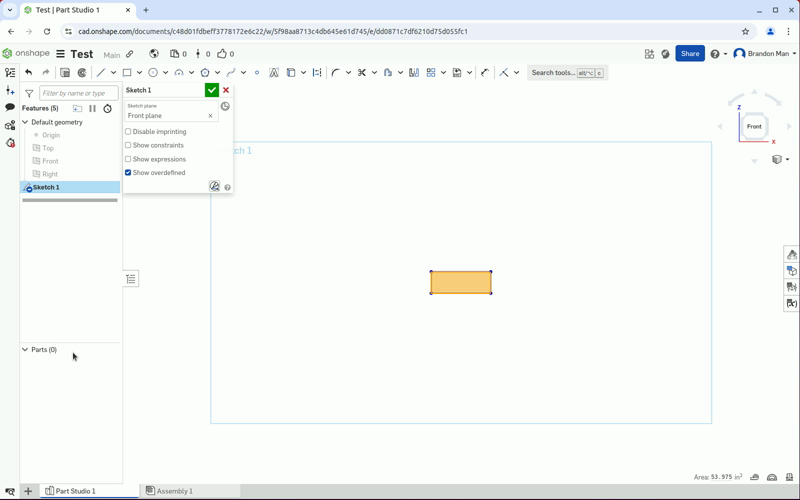
key(shift+e)
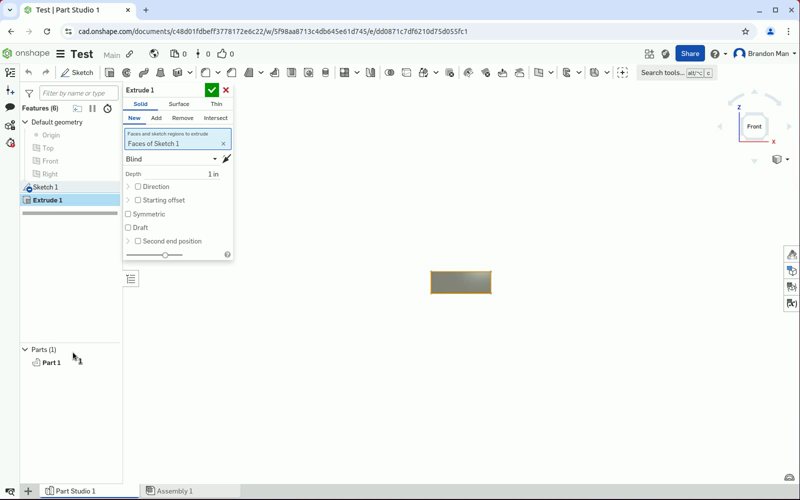
mouse_move(143, 106)
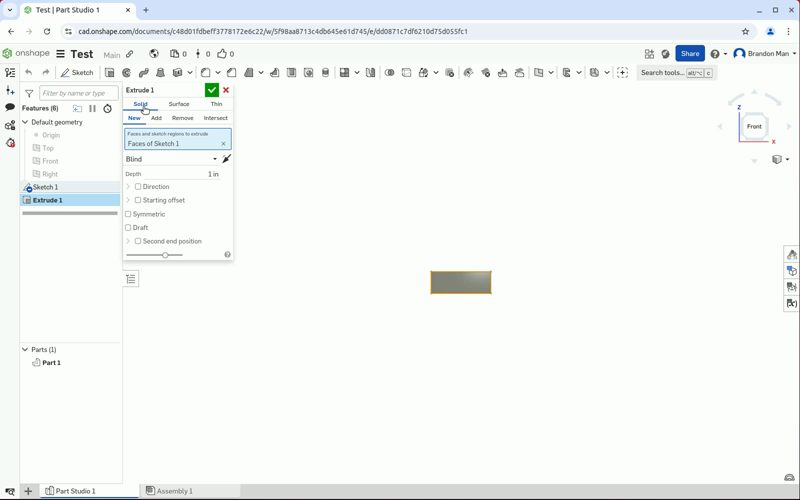
click(143, 106)
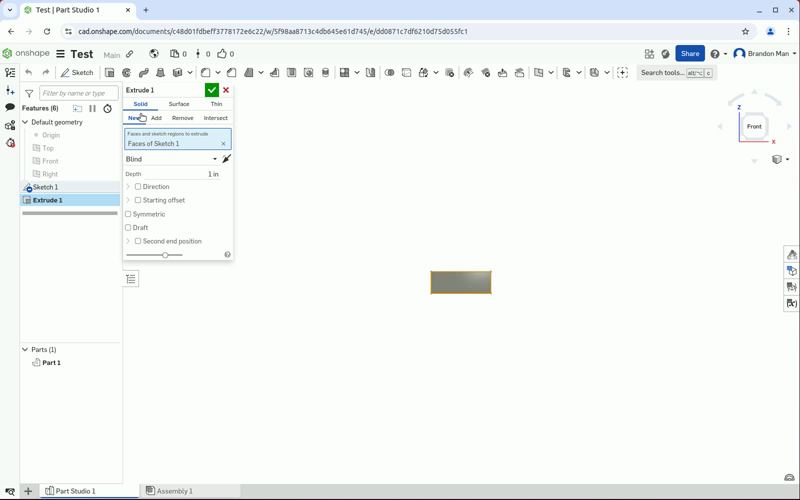
mouse_move(137, 120)
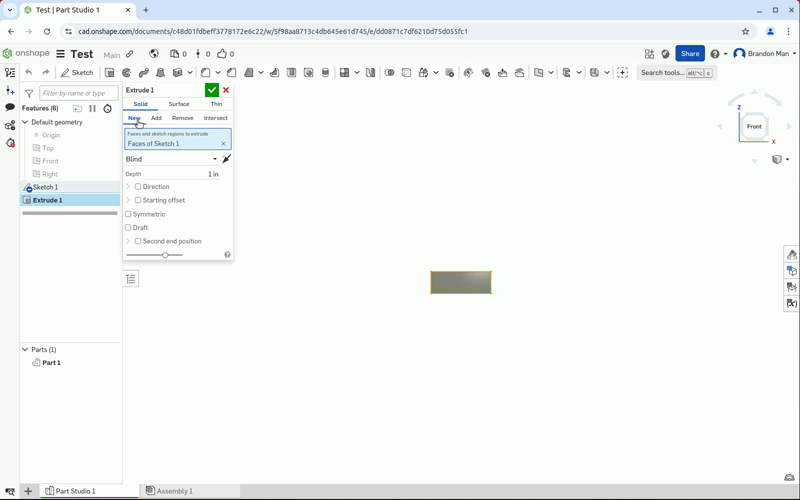
click(137, 120)
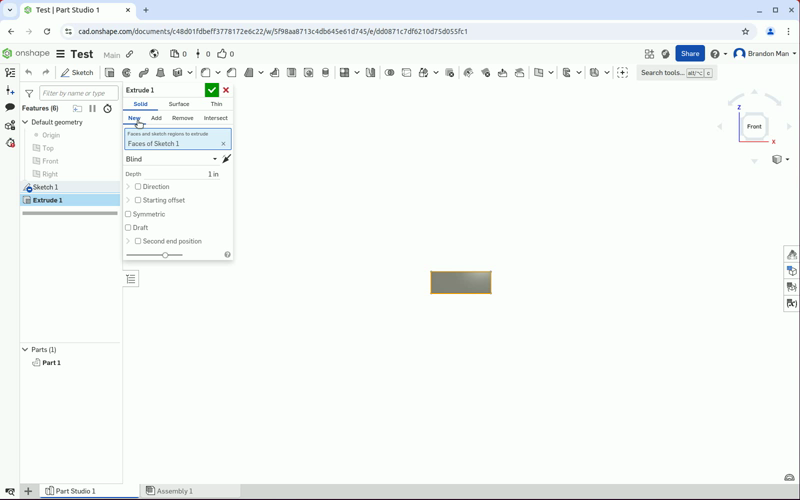
key(tab, 4)
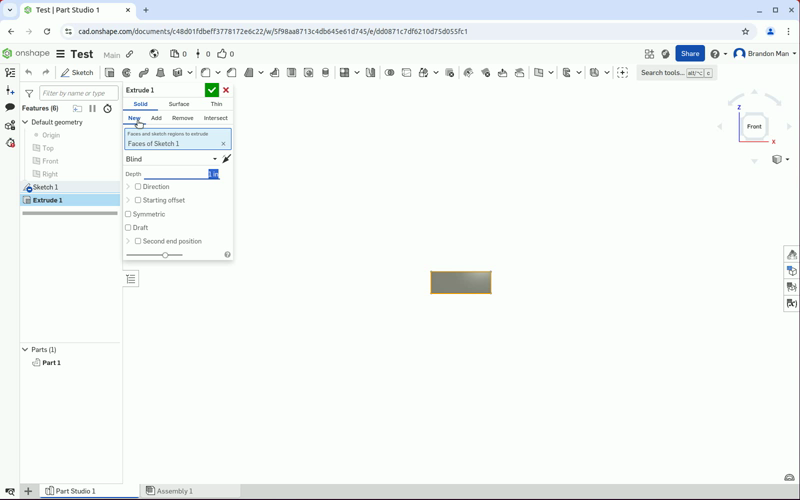
text(1.444)
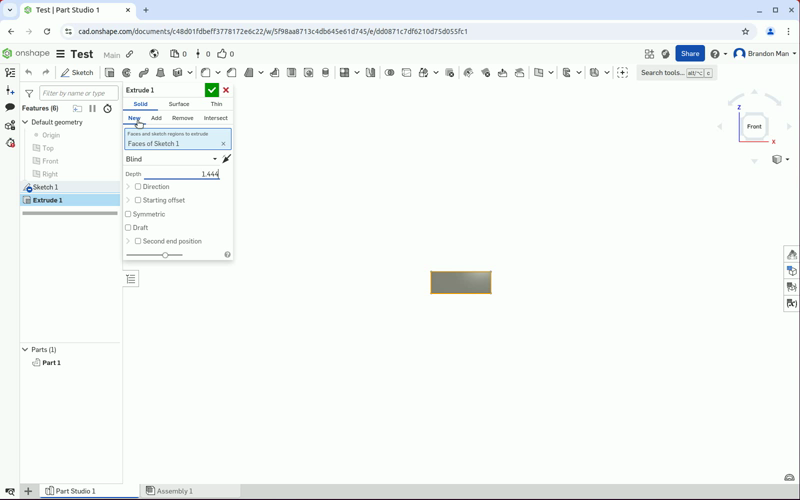
key(enter)
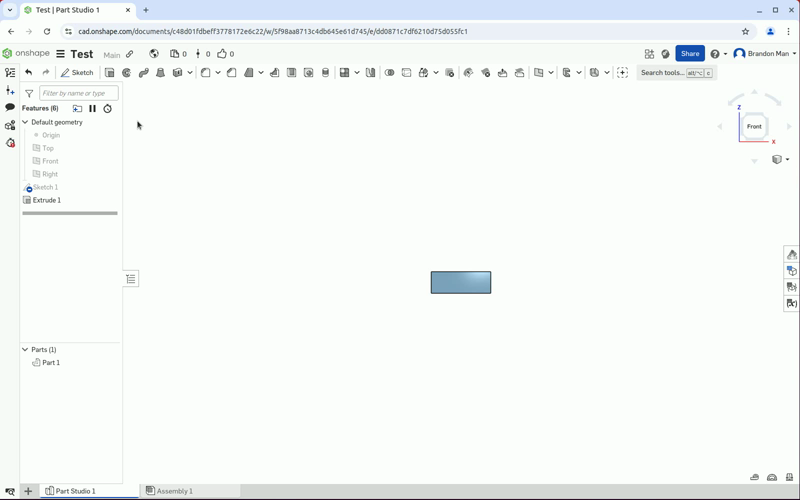
key(shift+h)
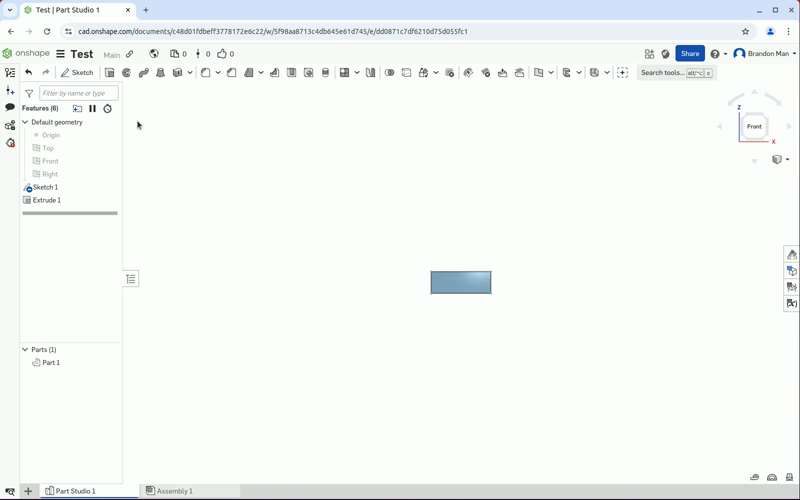
key(shift+h)
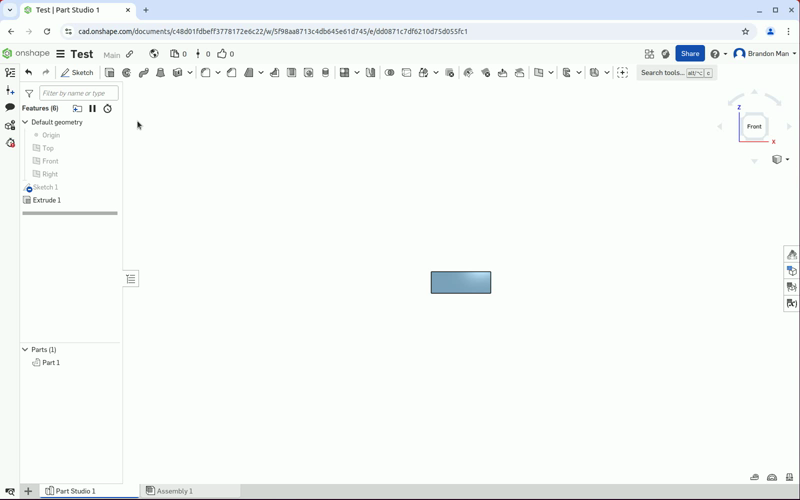
mouse_move(73, 189)
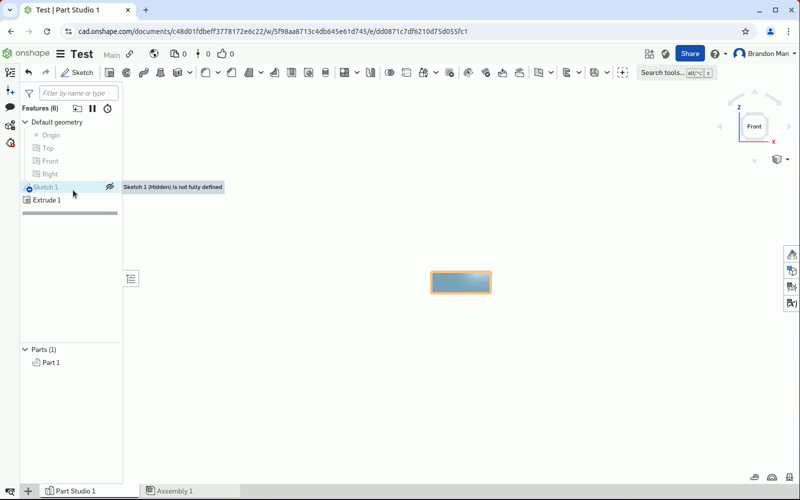
click(73, 189)
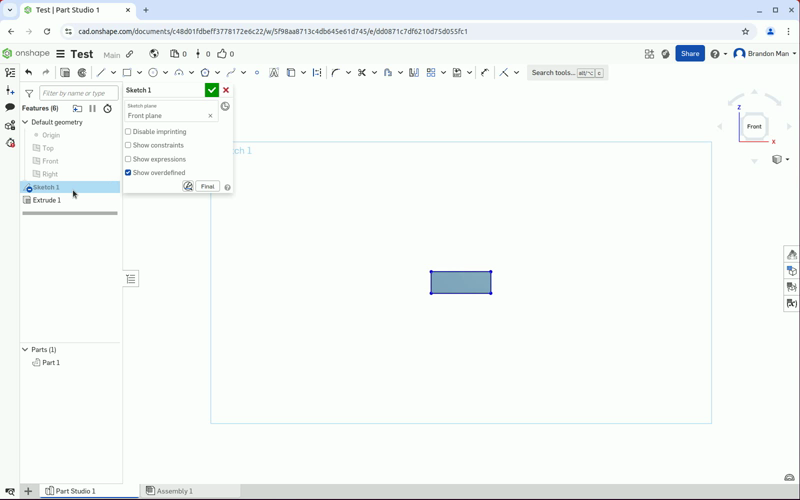
mouse_move(229, 92)
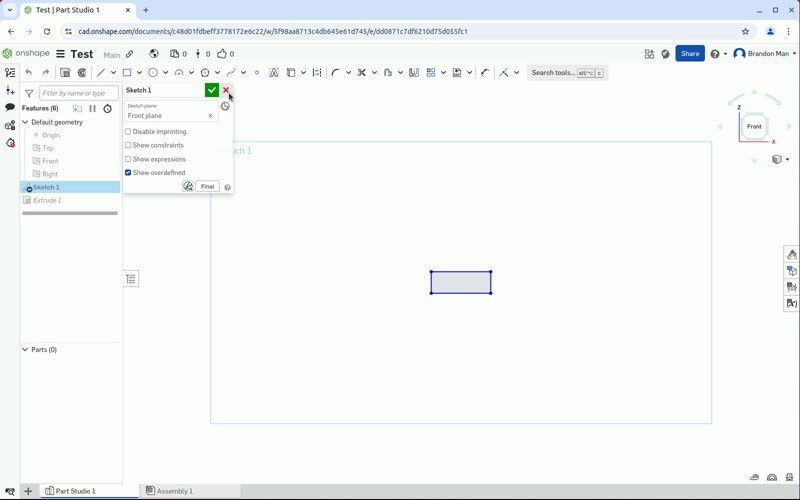
click(229, 92)
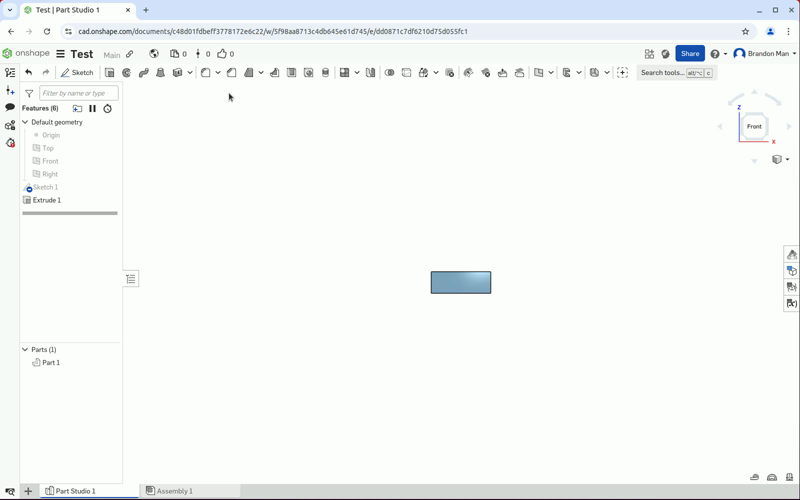
mouse_move(541, 75)
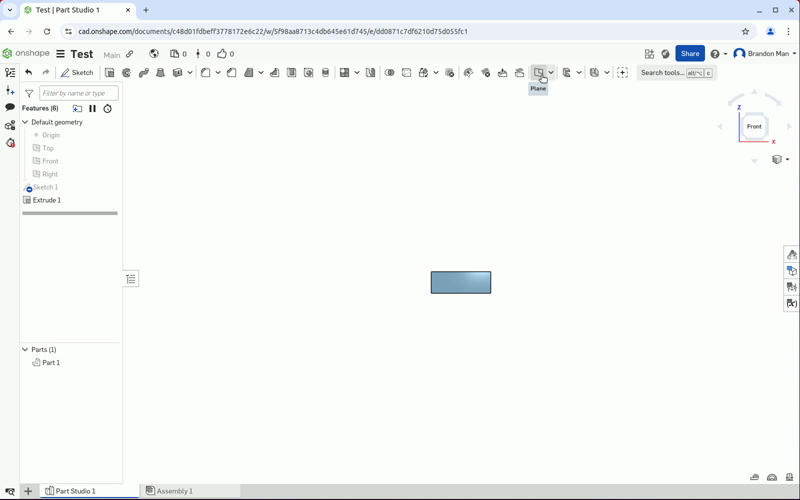
click(541, 75)
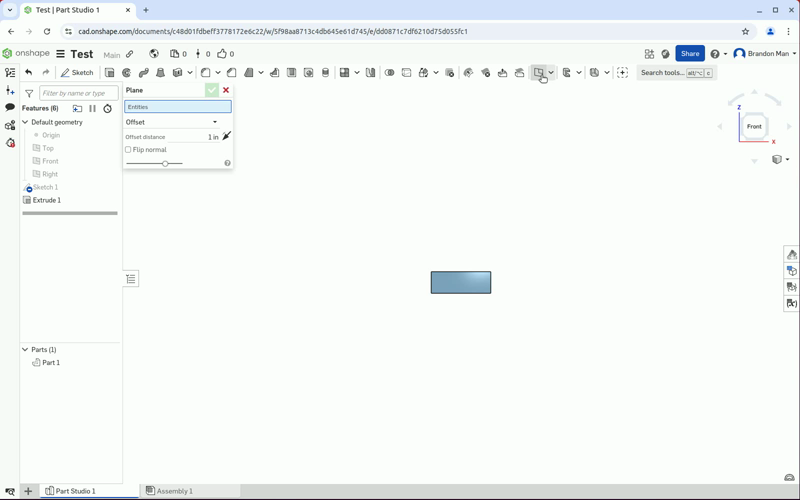
mouse_move(73, 163)
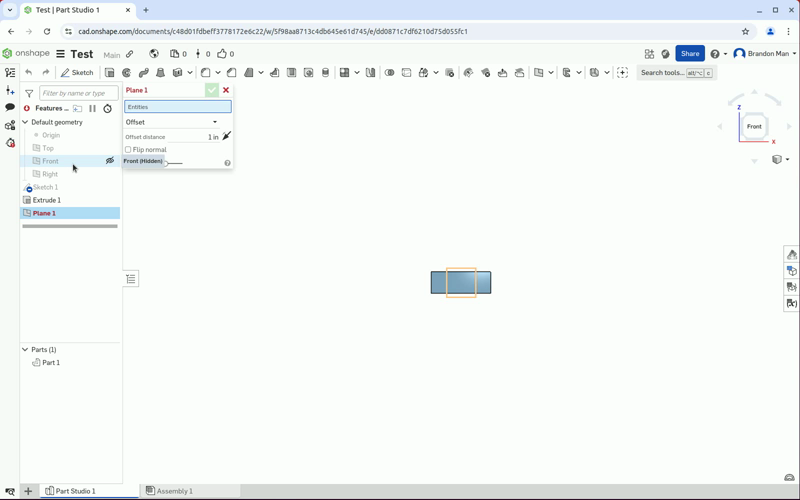
click(73, 163)
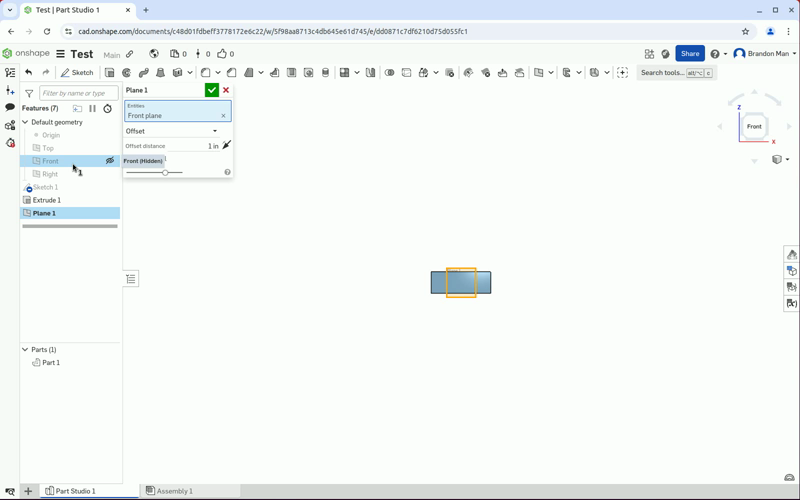
key(tab, 2)
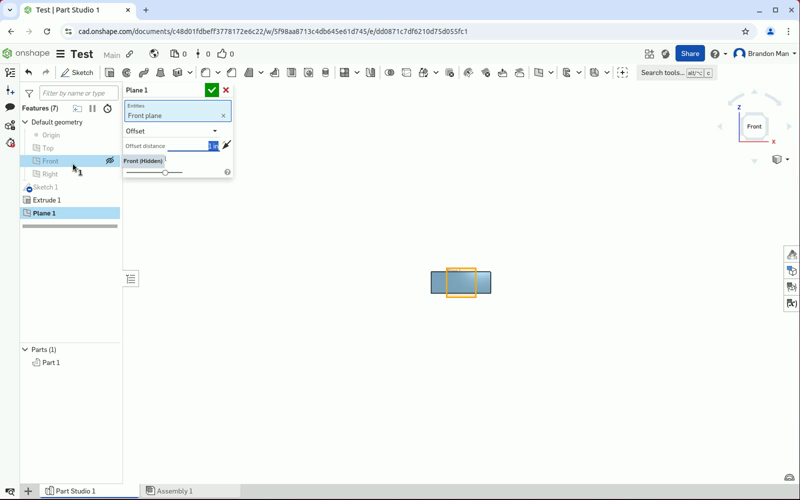
text(1.448)
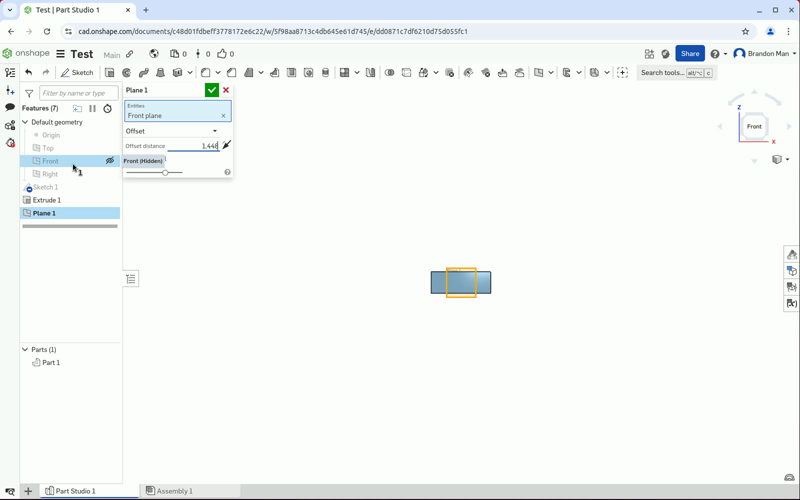
key(enter, 2)
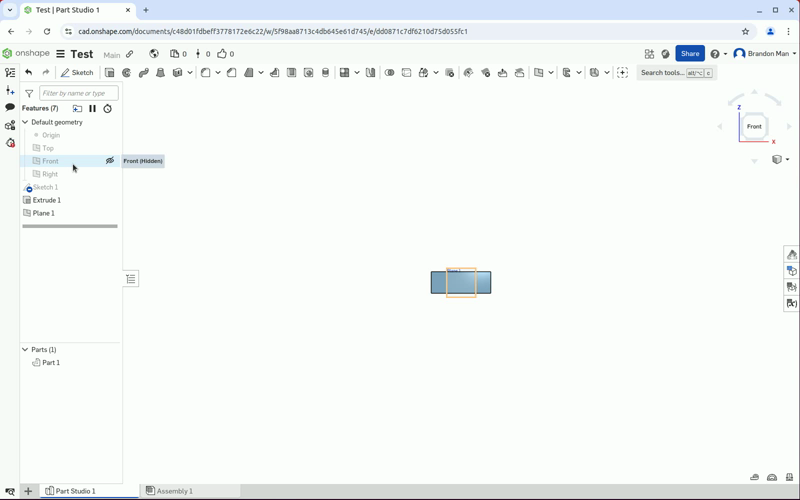
key(shift+s)
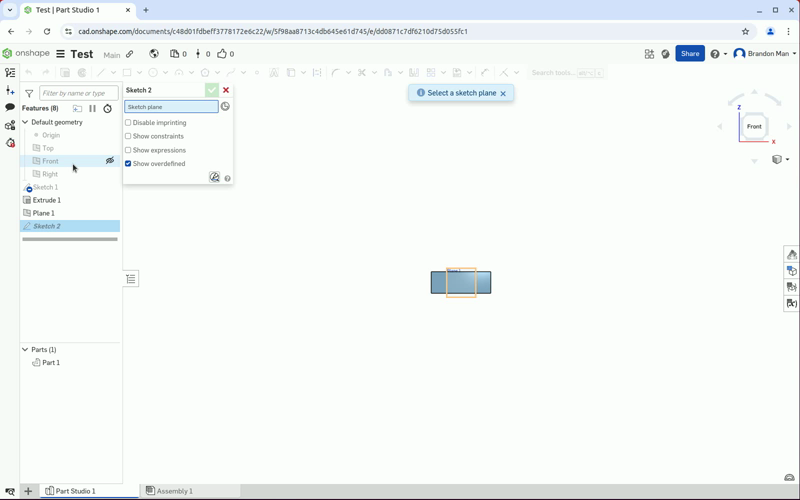
mouse_move(73, 215)
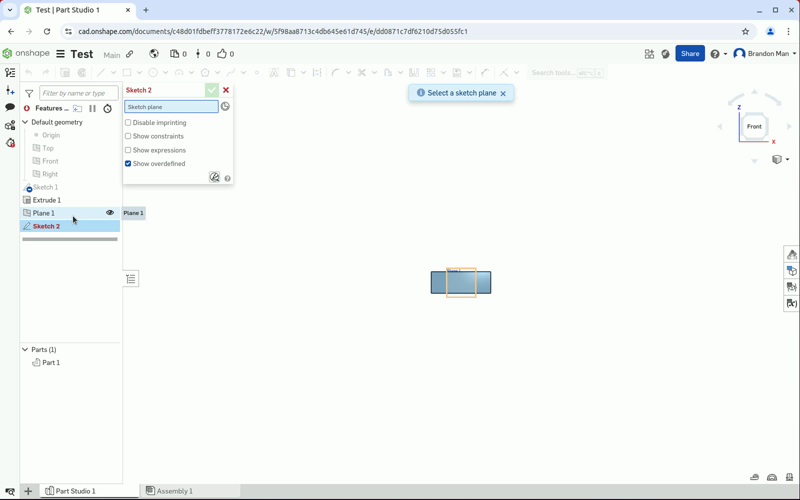
click(73, 215)
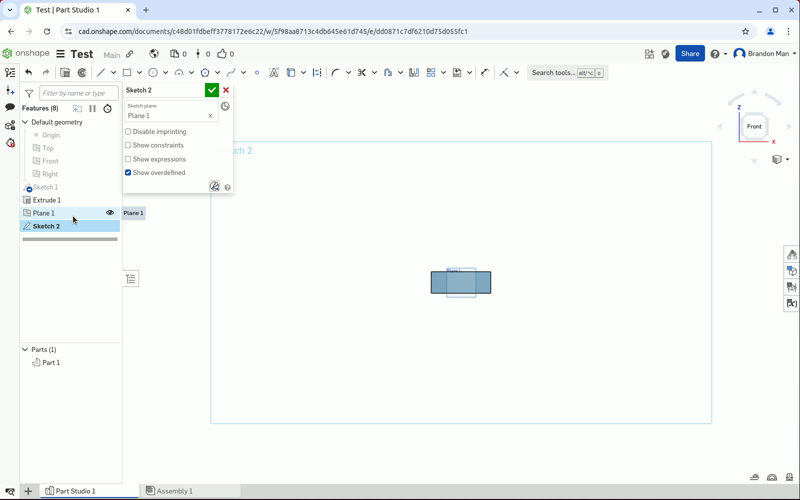
mouse_move(73, 352)
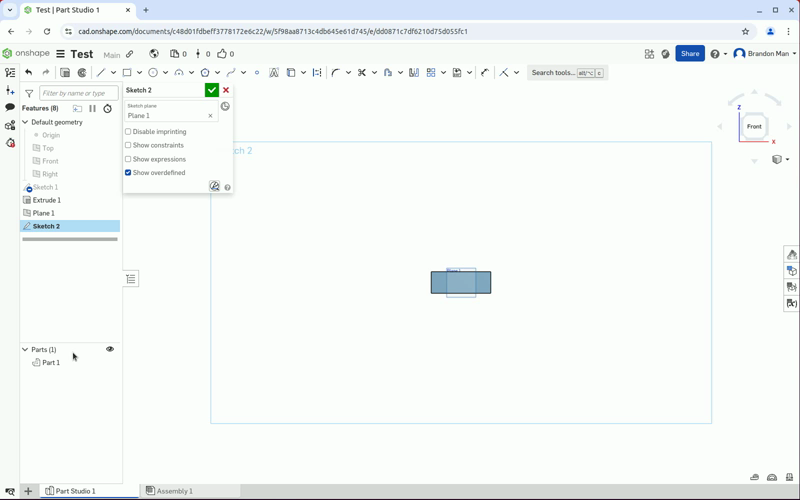
key(y)
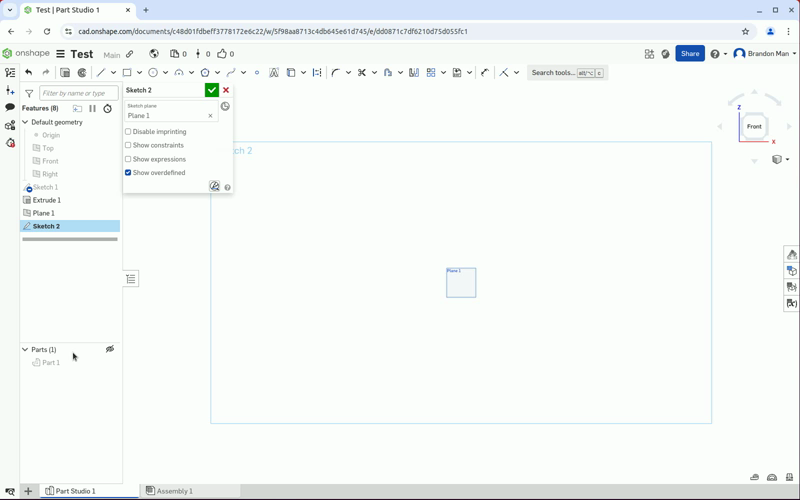
key(a)
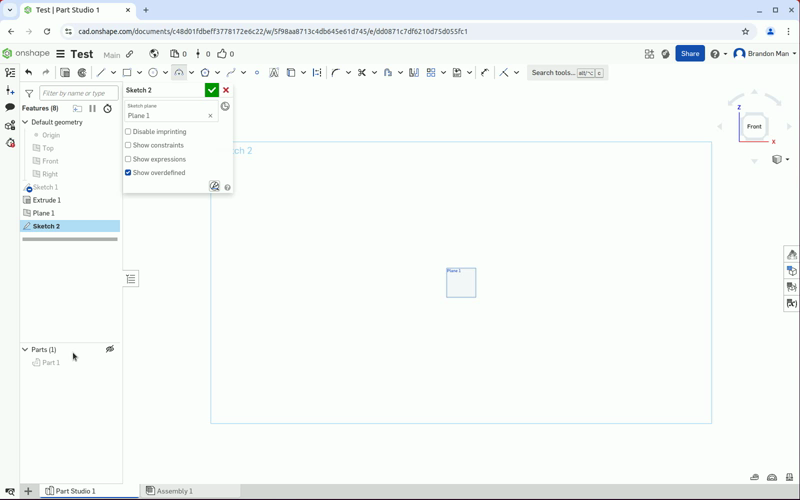
key_down(shift)
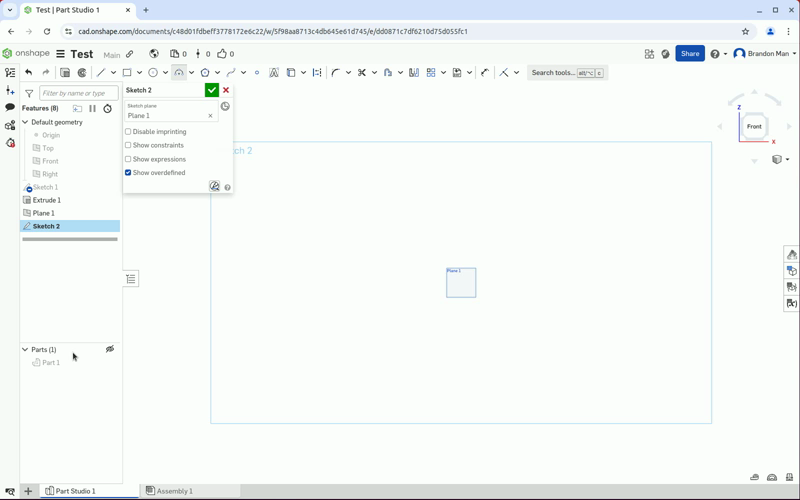
mouse_move(489, 287)
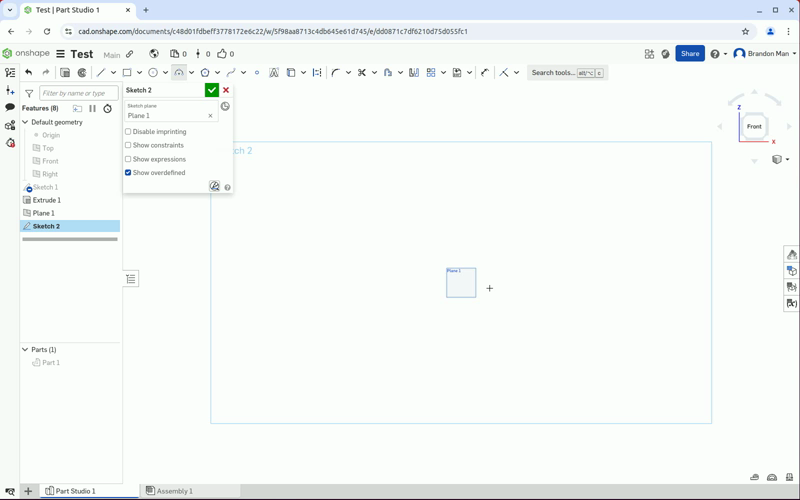
click(489, 287)
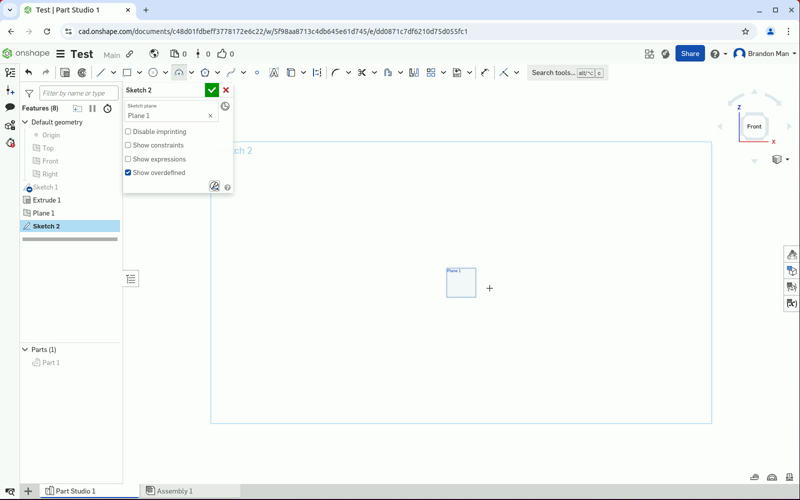
key_up(shift)
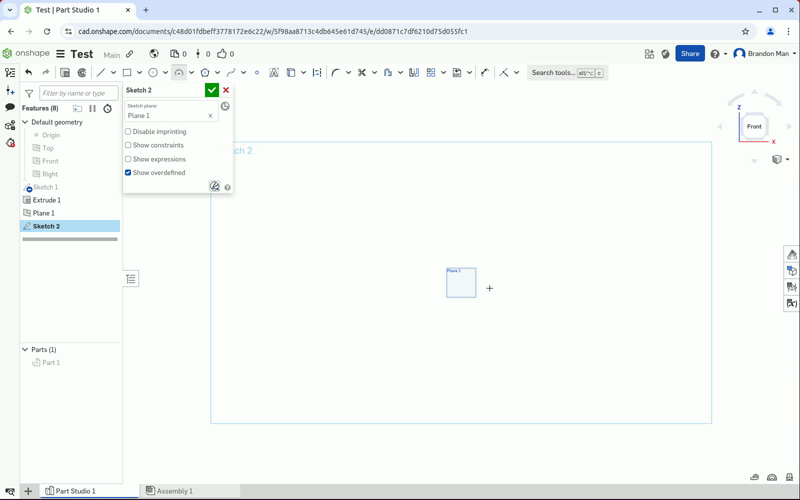
key_down(shift)
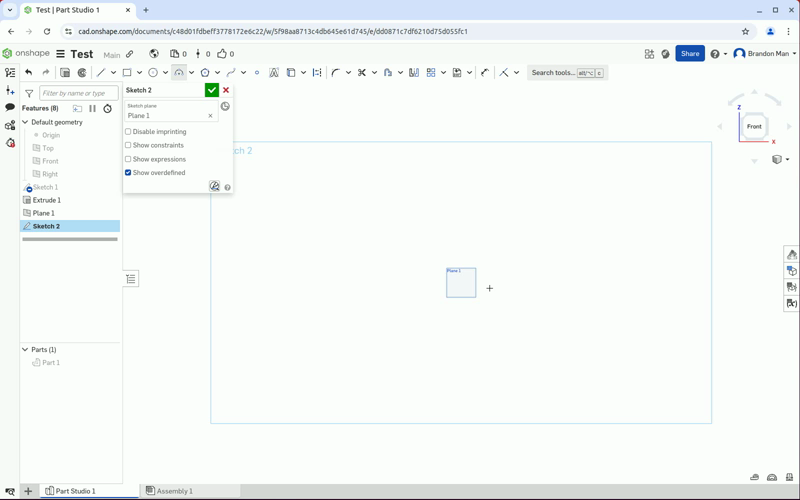
mouse_move(489, 277)
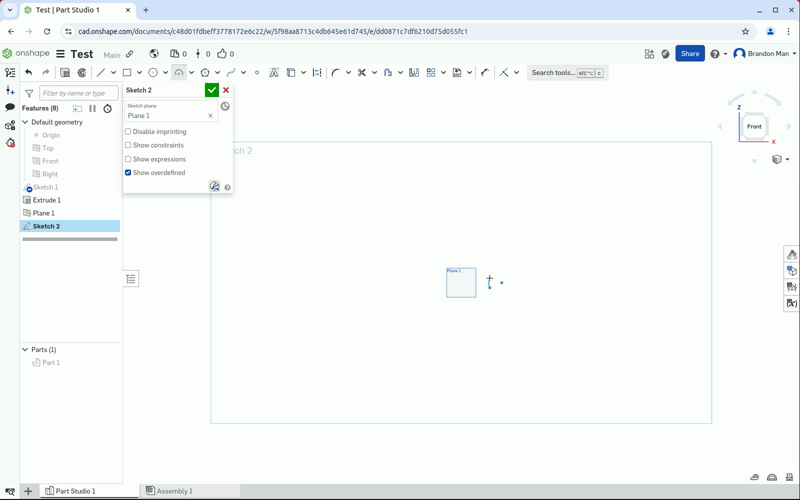
click(489, 277)
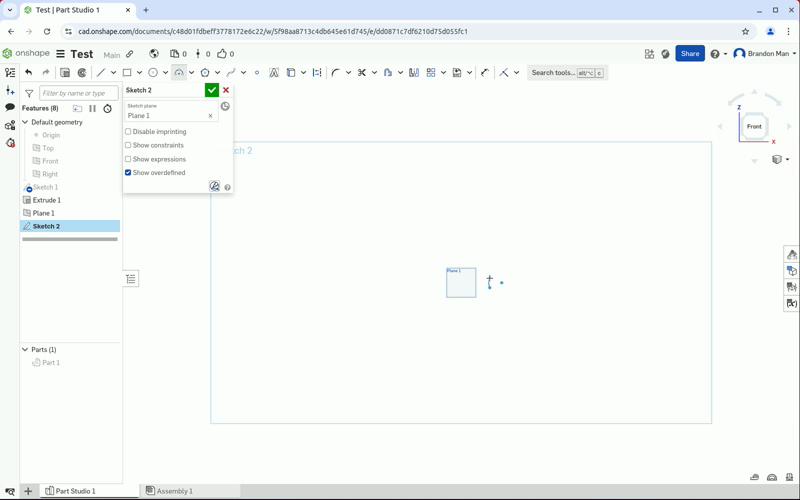
mouse_move(510, 282)
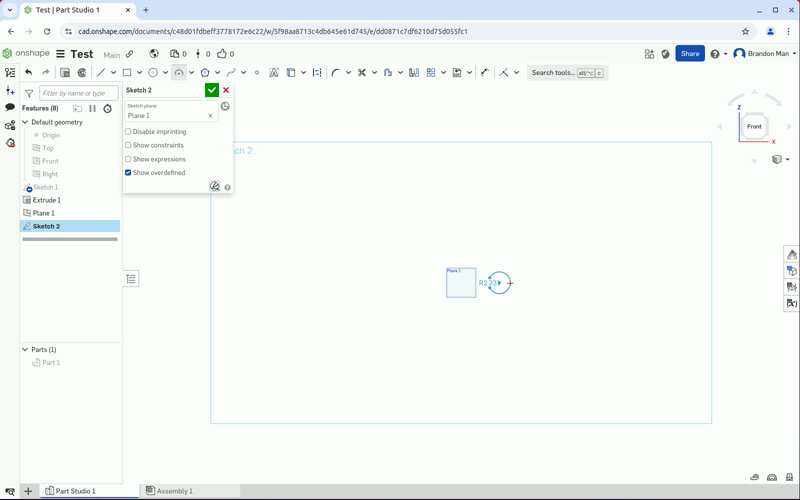
click(510, 282)
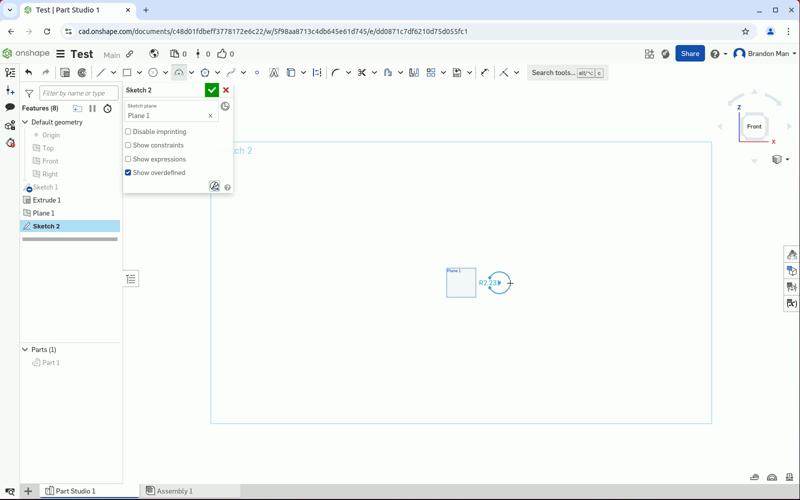
key_up(shift)
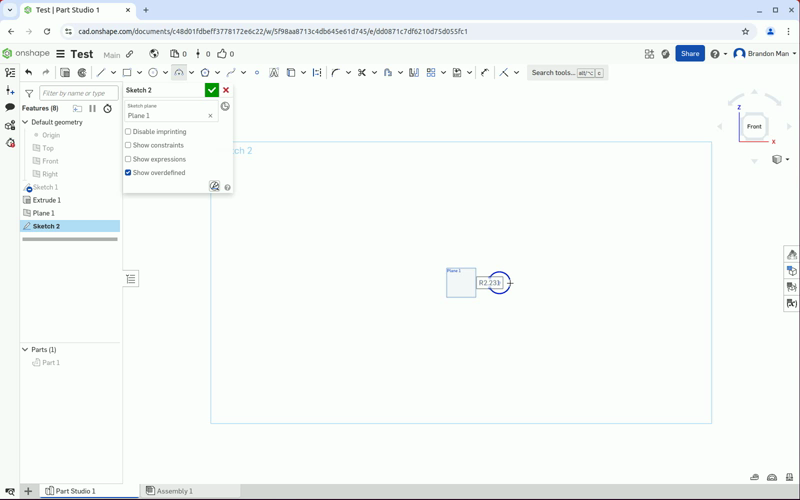
key(esc)
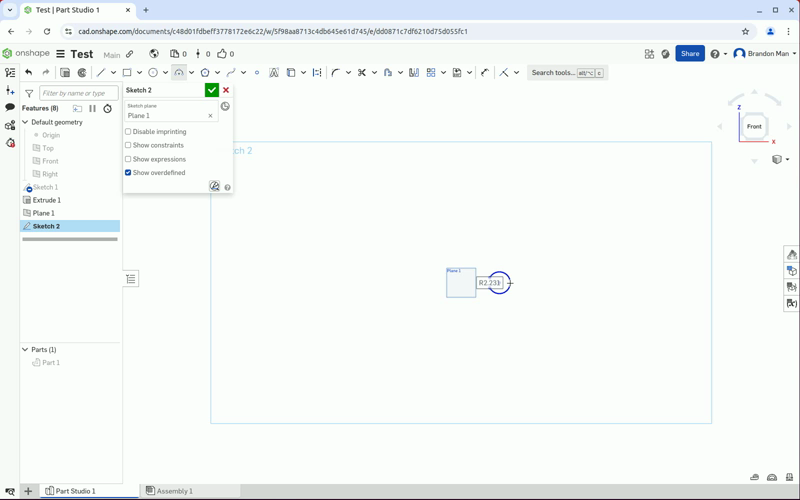
key(l)
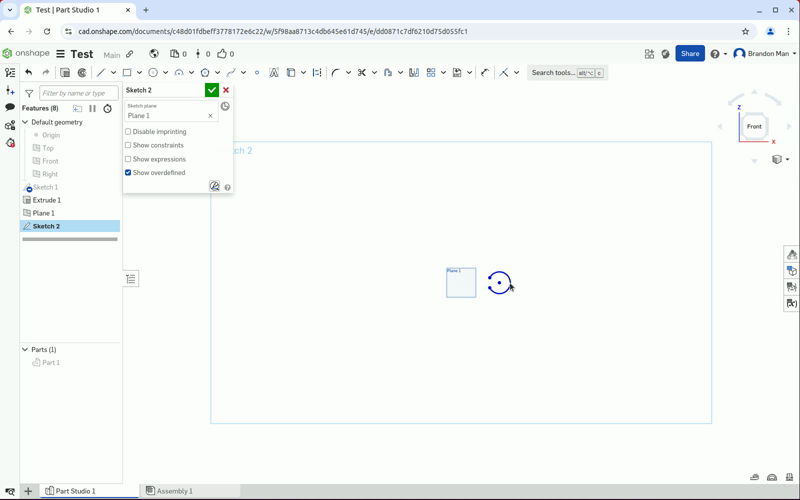
mouse_move(489, 277)
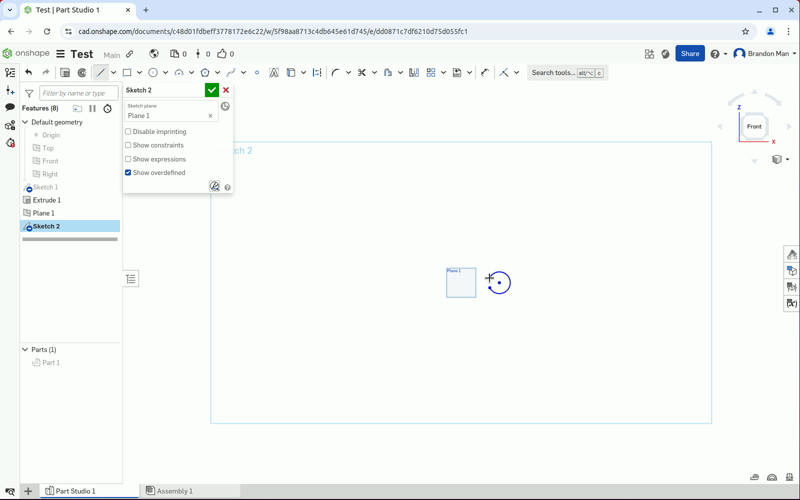
click(489, 277)
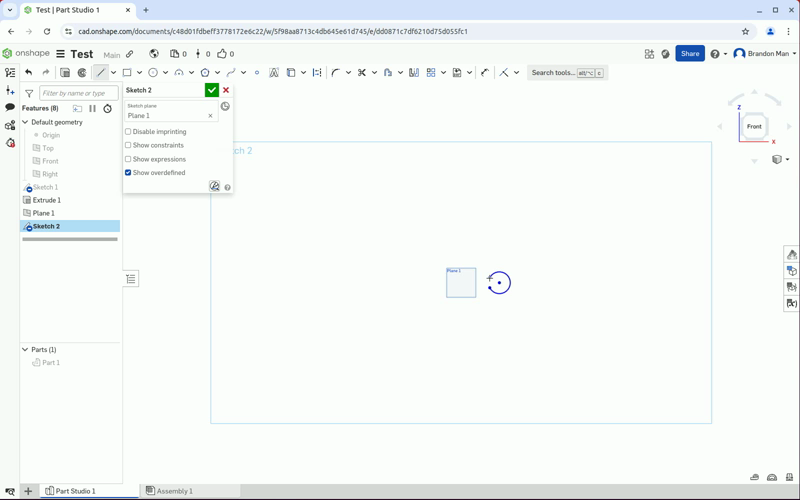
mouse_move(519, 277)
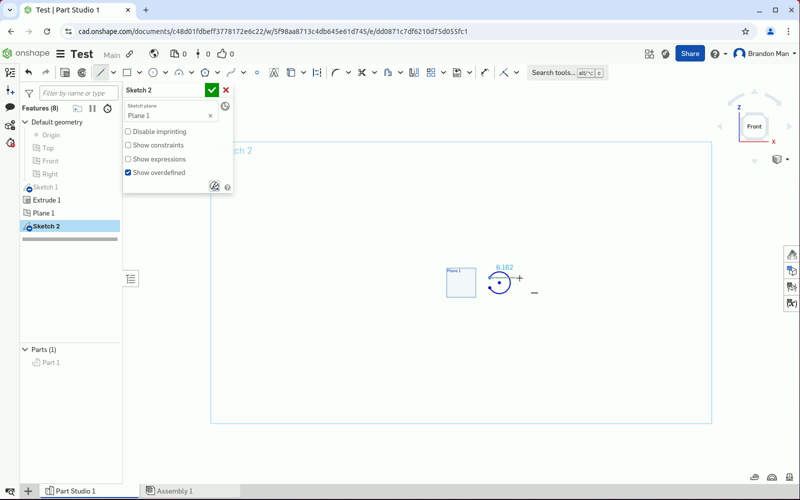
key_down(shift)
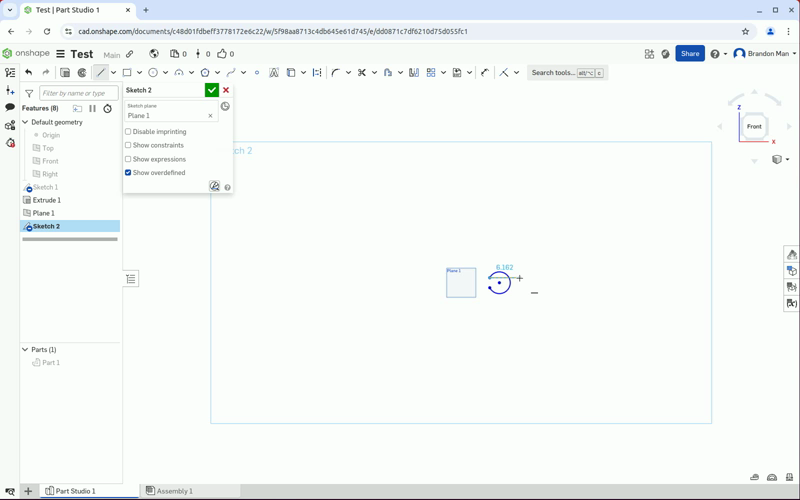
mouse_move(489, 287)
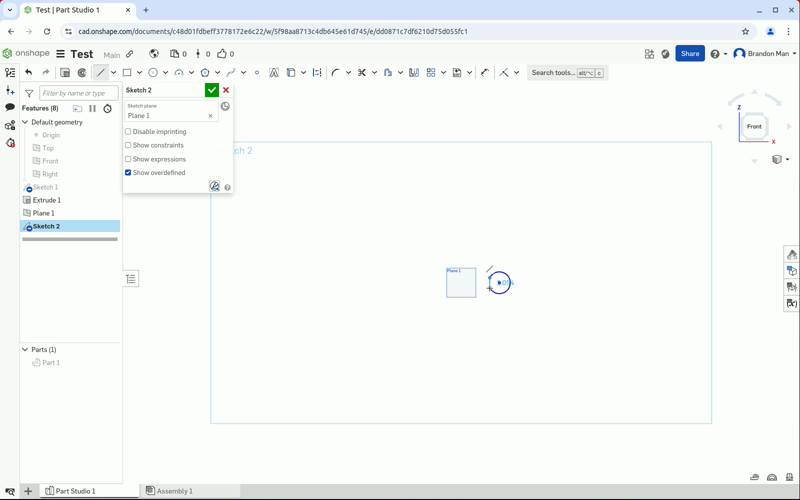
key_up(shift)
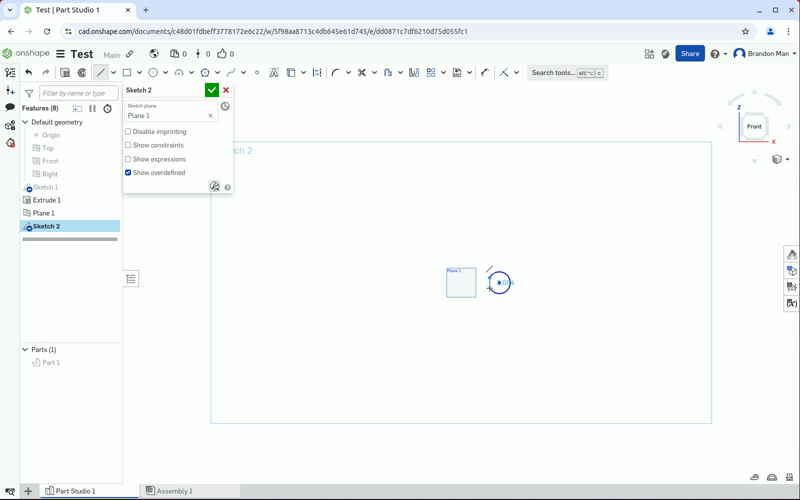
click(489, 287)
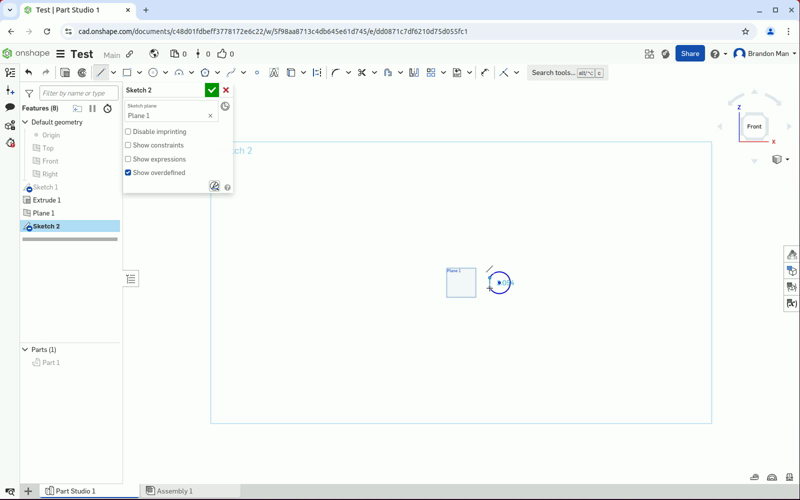
key(esc)
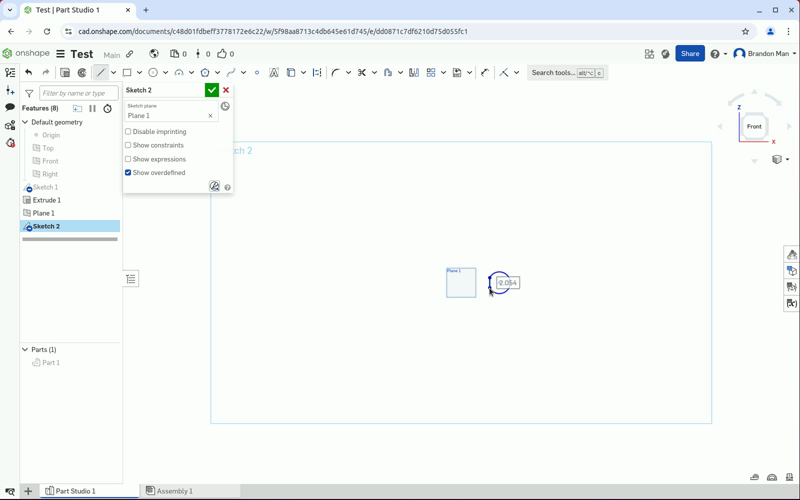
mouse_move(498, 280)
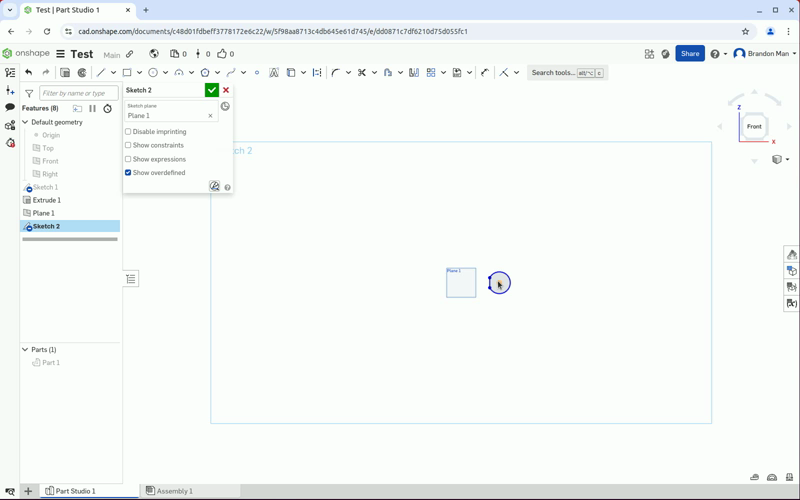
scroll(6)
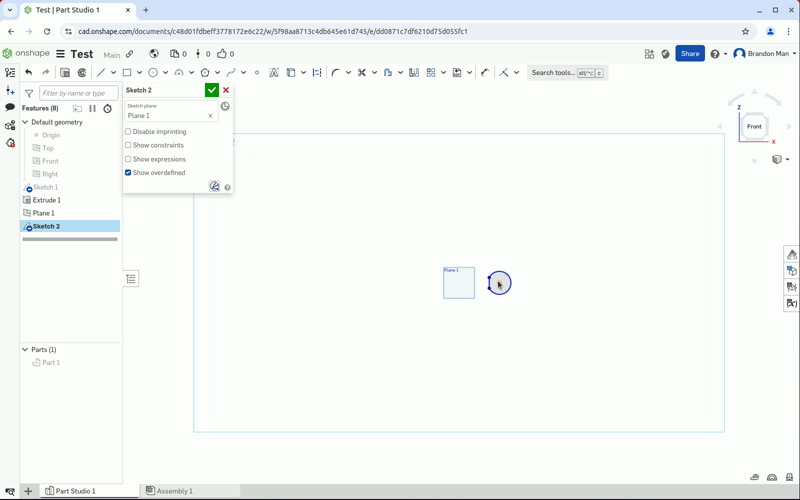
scroll(6)
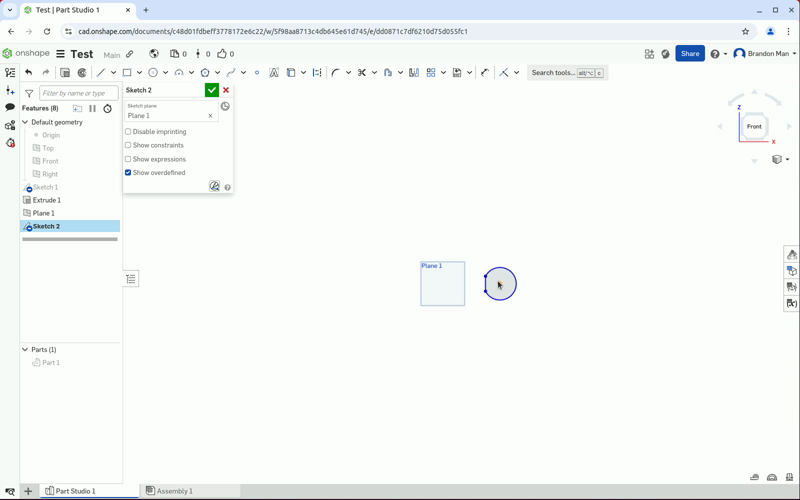
scroll(6)
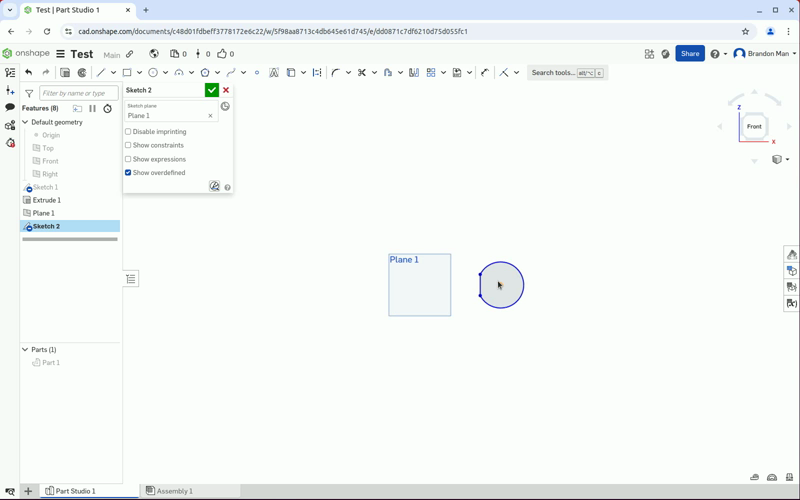
scroll(6)
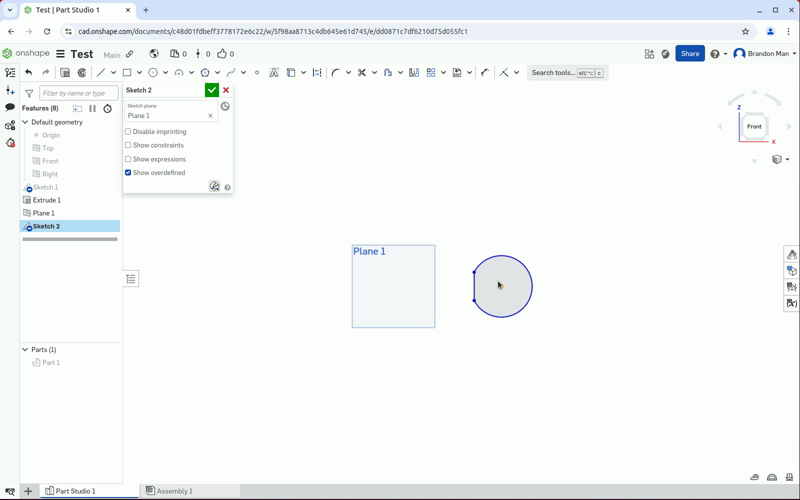
scroll(6)
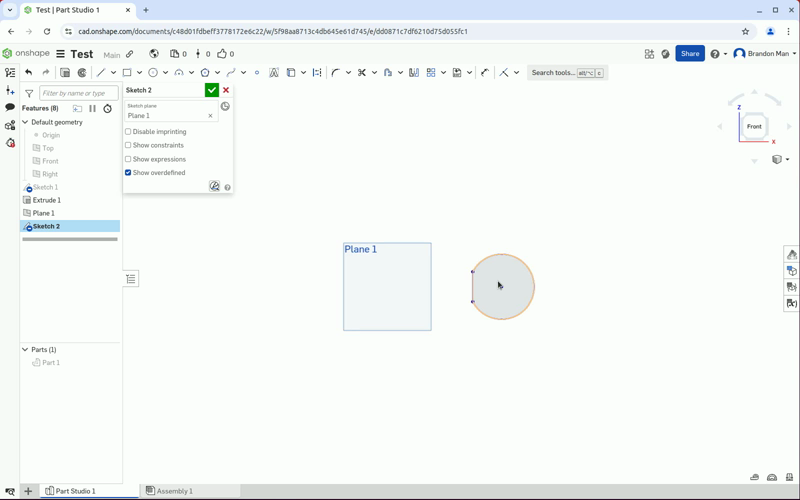
scroll(6)
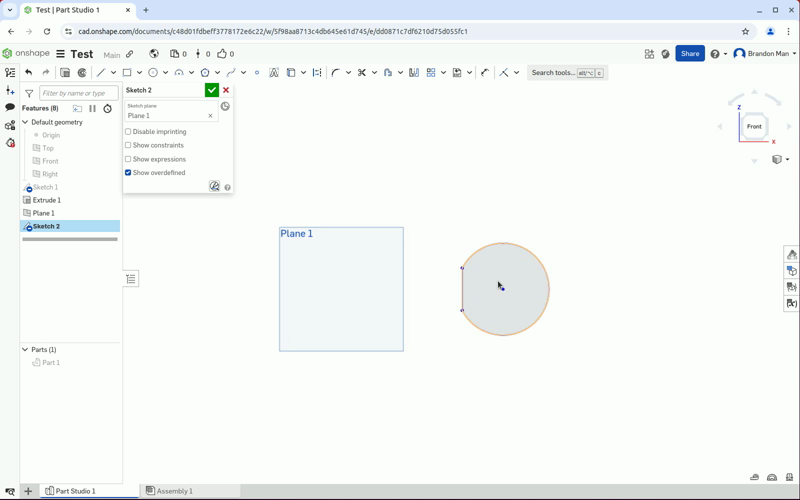
scroll(6)
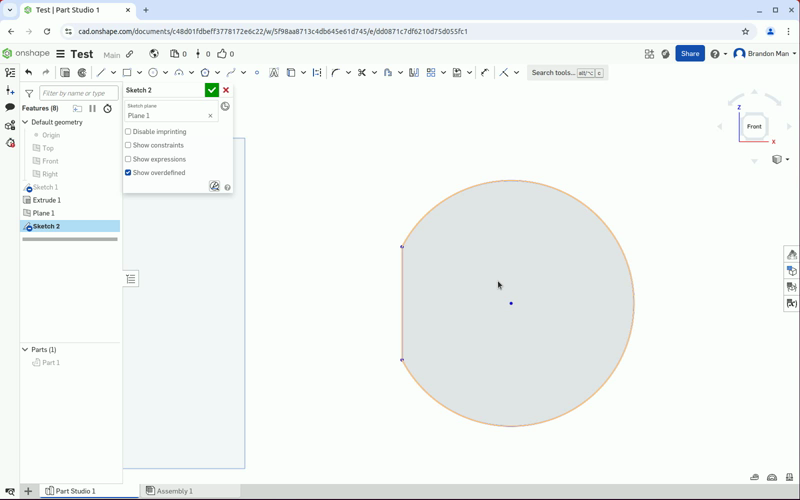
click(498, 280)
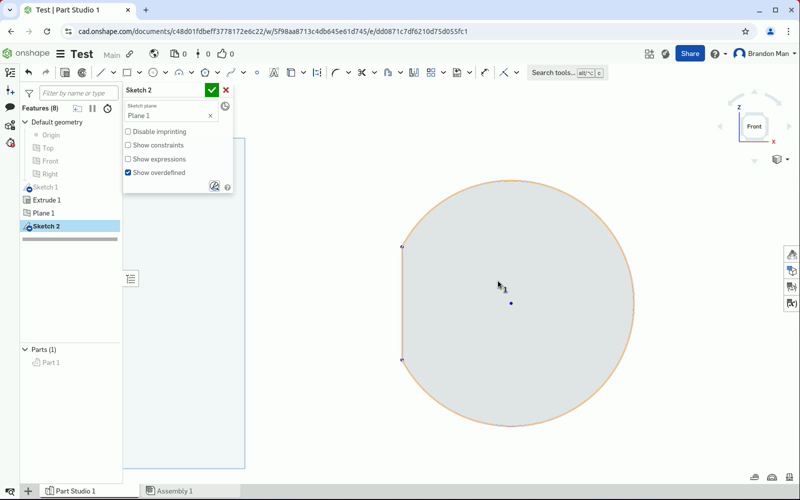
scroll(-6)
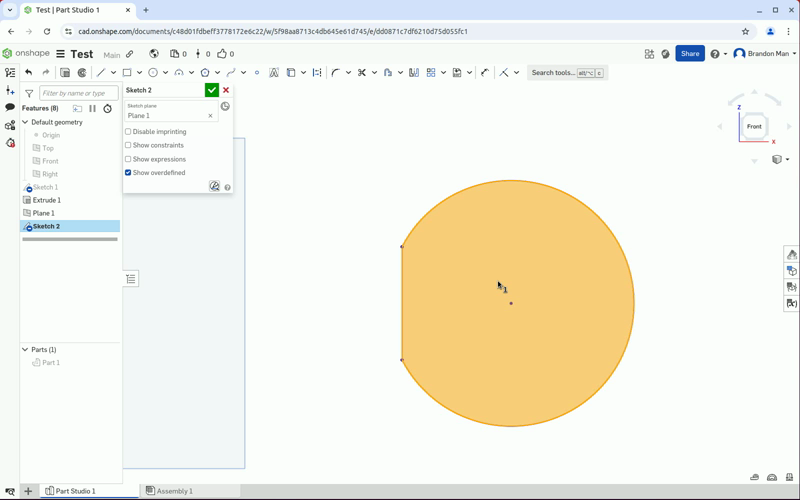
scroll(-6)
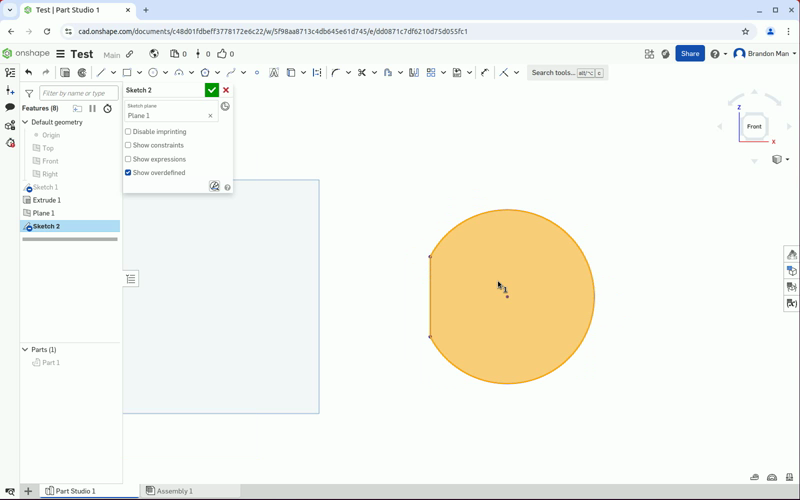
scroll(-6)
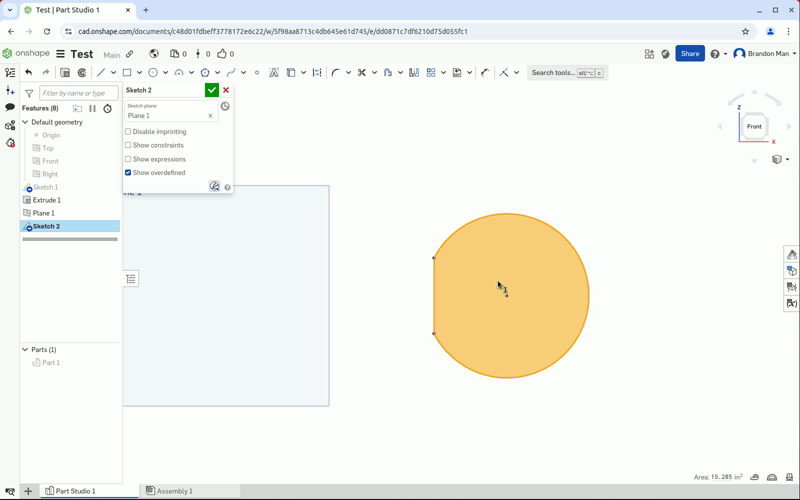
scroll(-6)
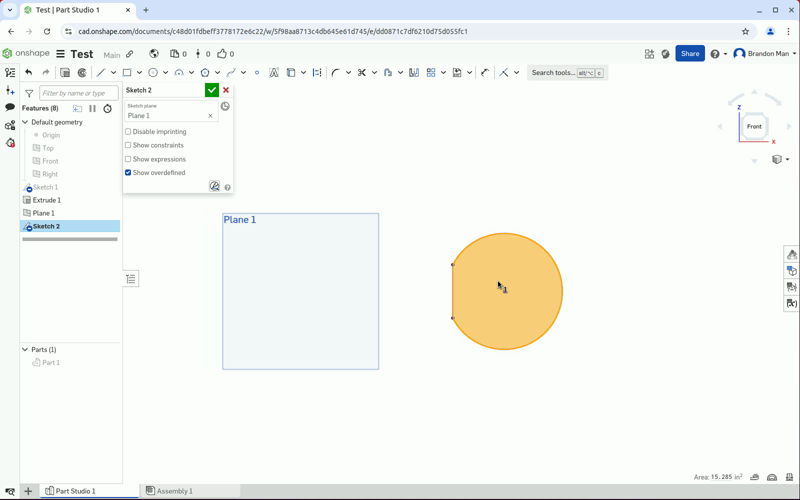
scroll(-6)
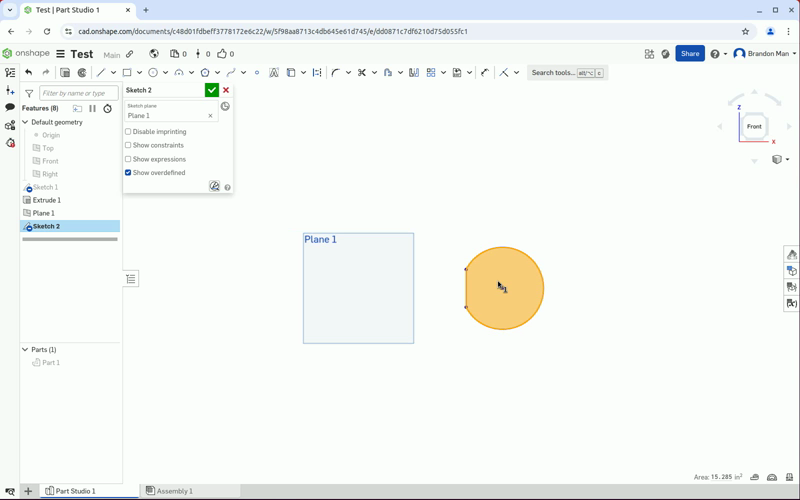
scroll(-6)
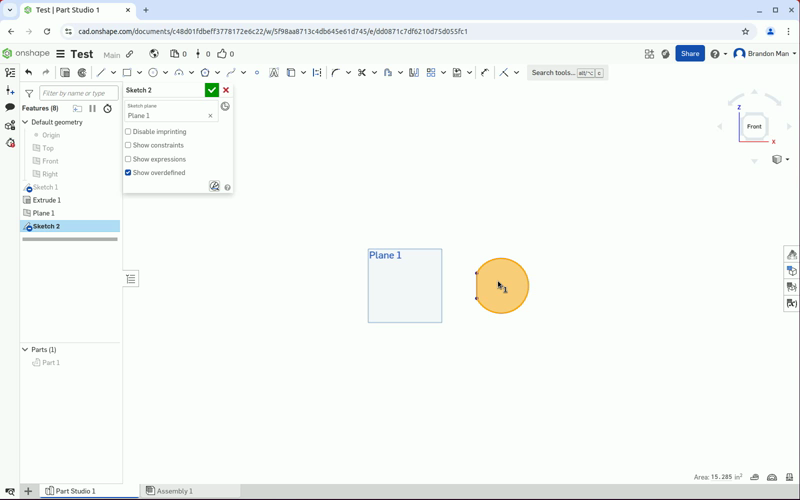
scroll(-6)
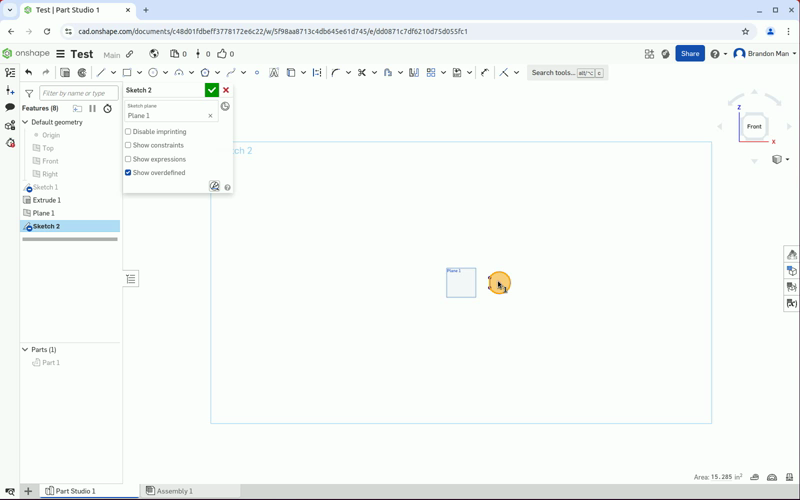
mouse_move(73, 352)
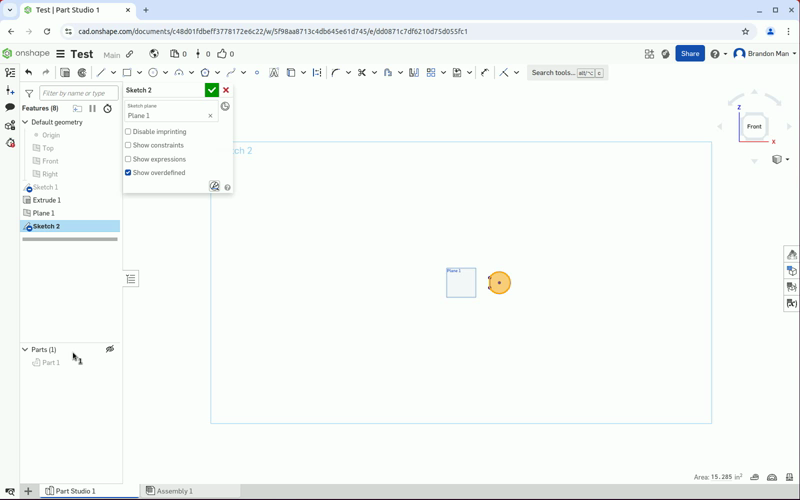
key(shift+y)
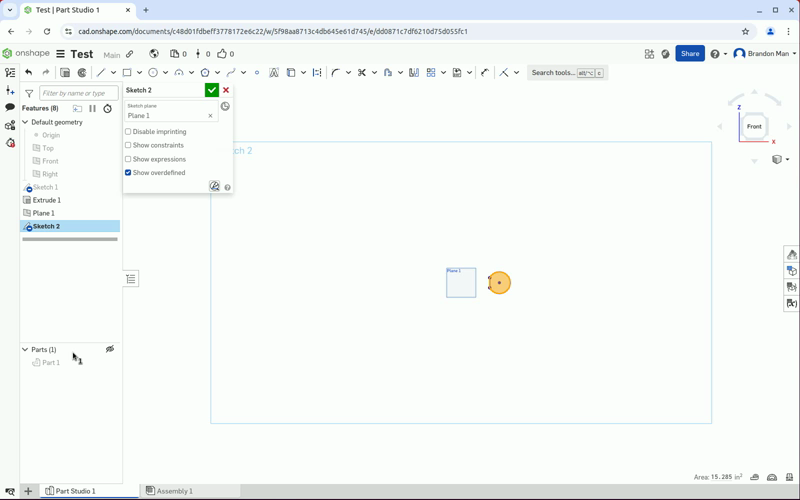
key(shift+e)
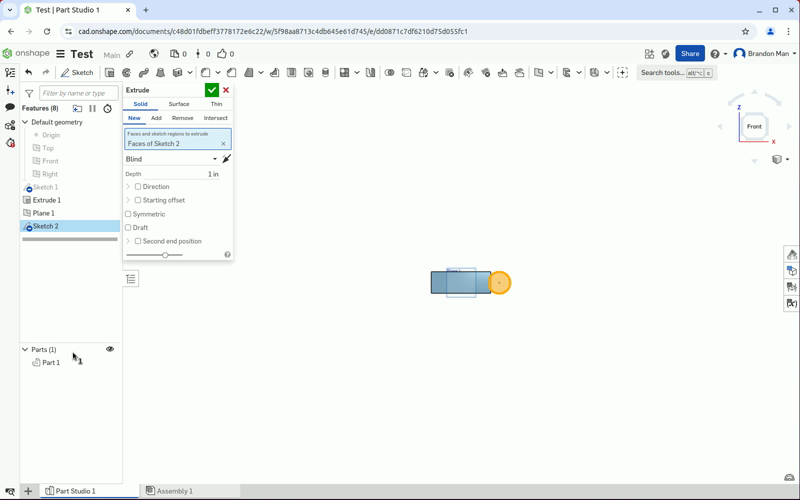
mouse_move(143, 106)
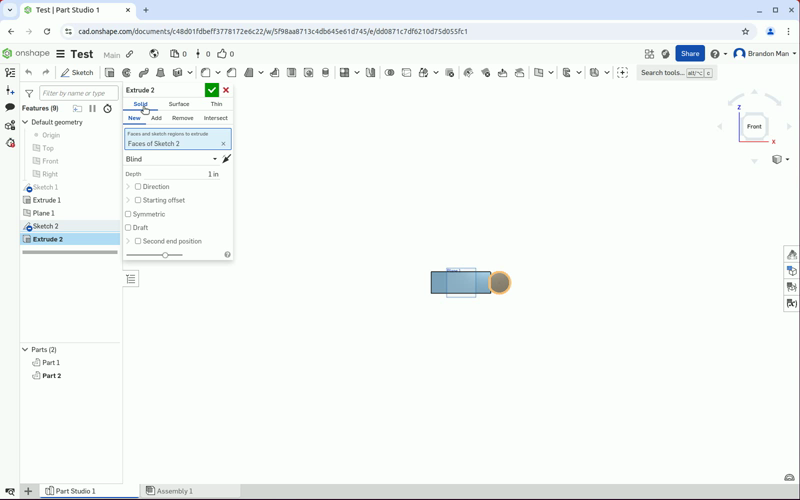
click(143, 106)
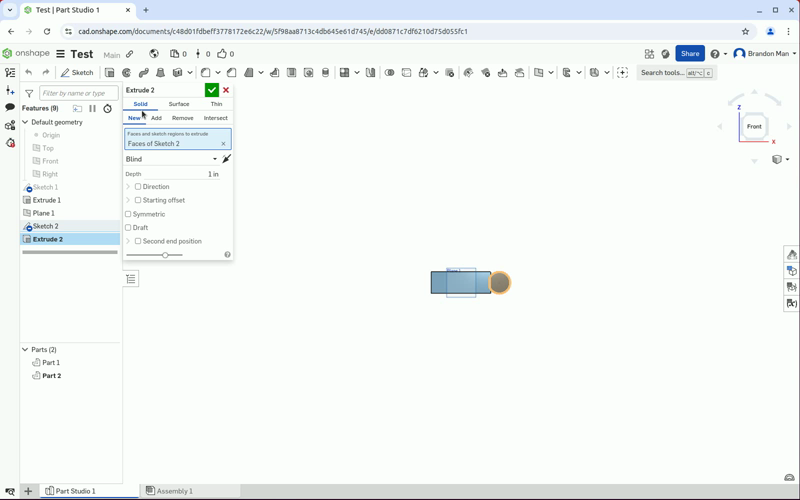
mouse_move(137, 120)
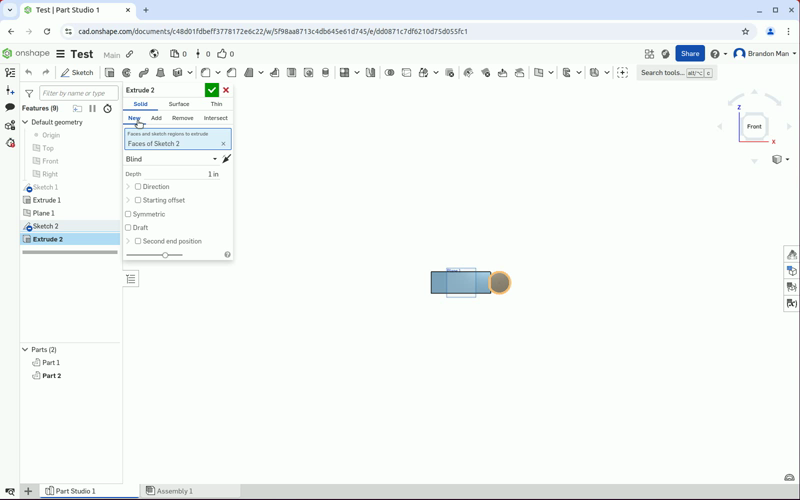
click(137, 120)
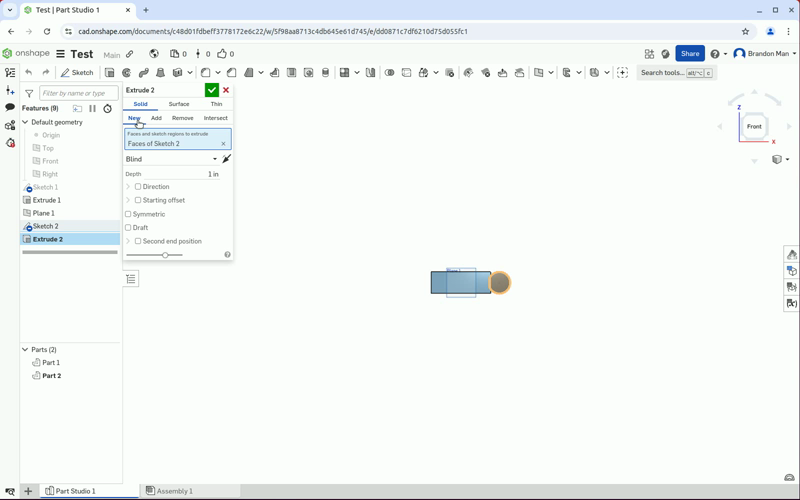
key(tab, 4)
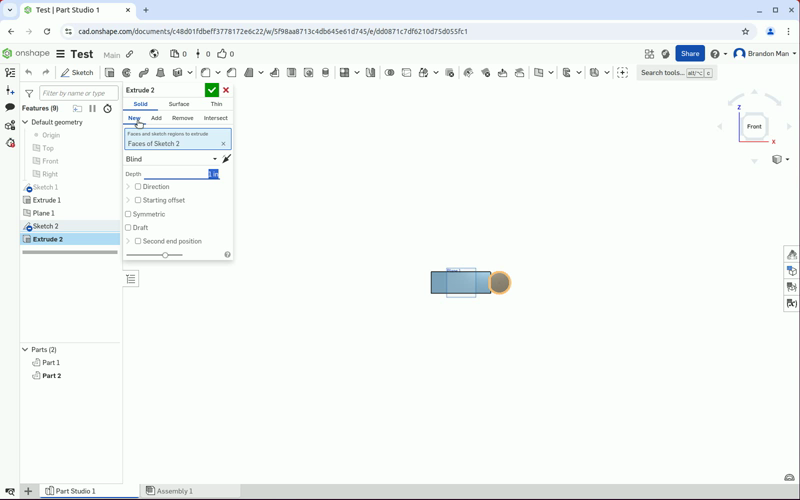
text(12.998)
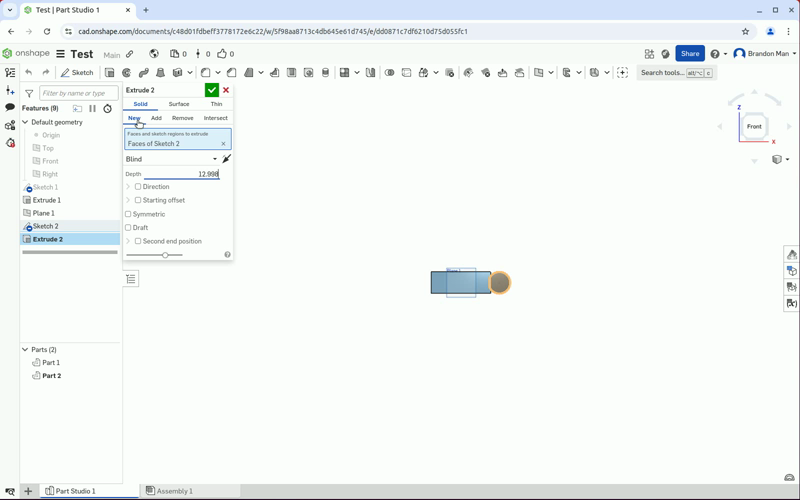
key(enter)
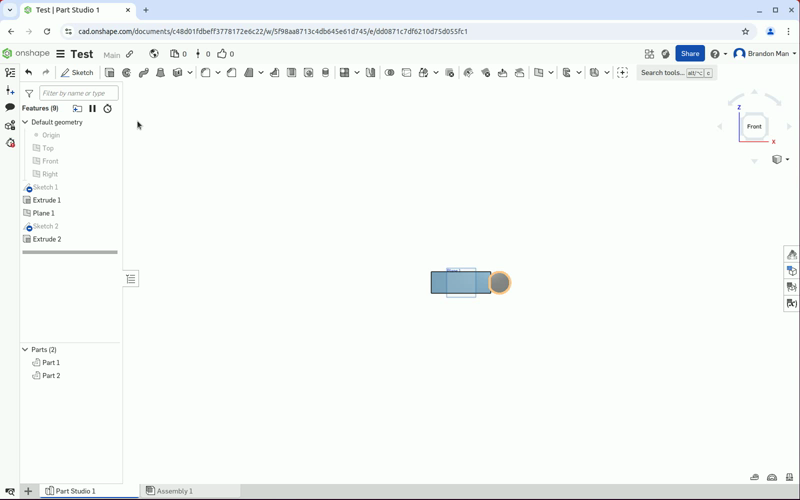
key(shift+h)
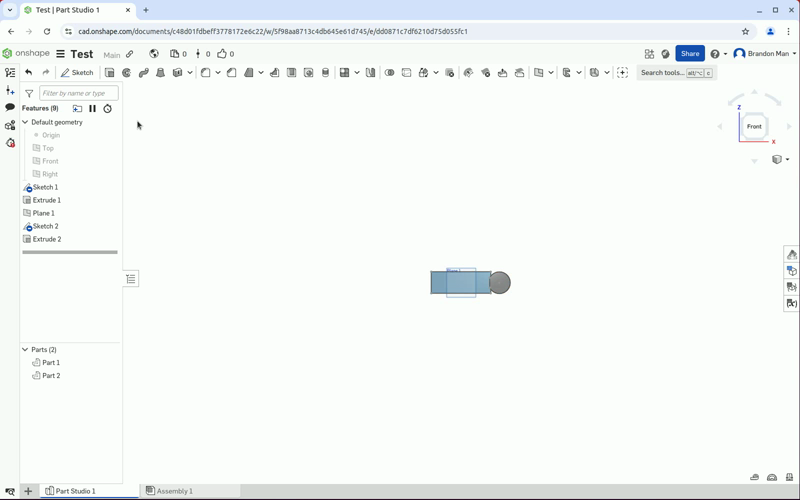
key(shift+h)
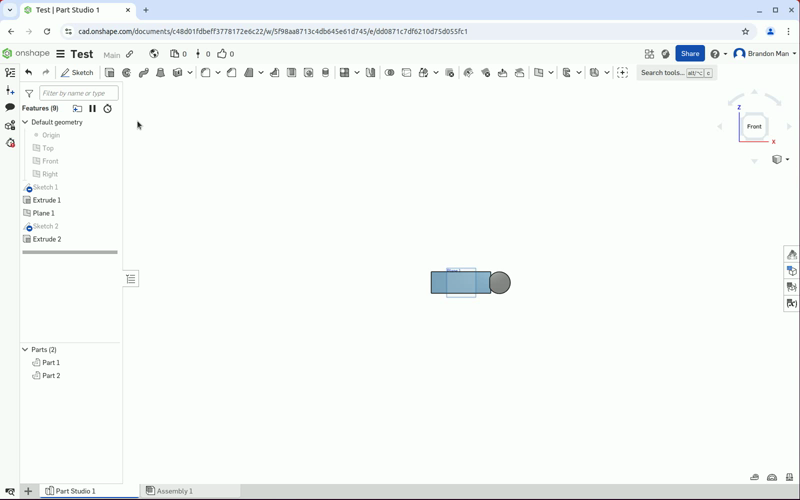
mouse_move(73, 189)
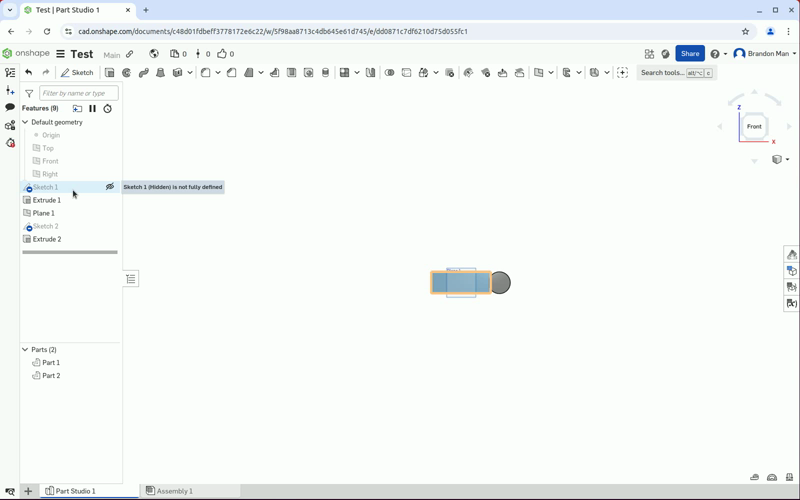
click(73, 189)
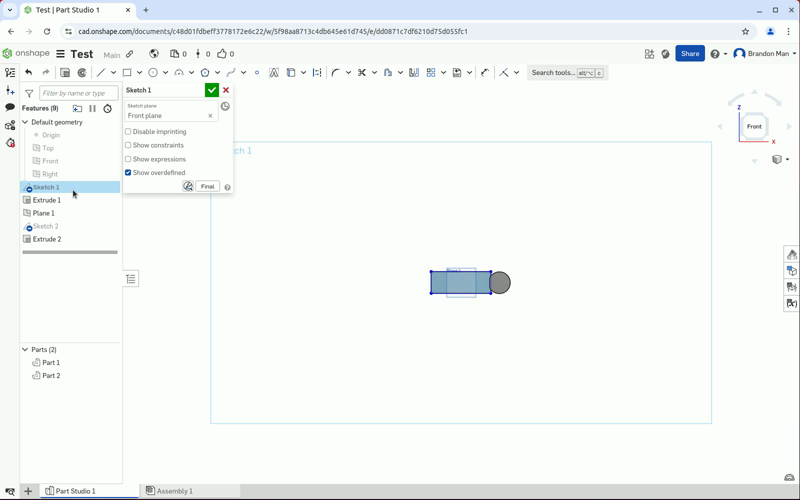
mouse_move(229, 92)
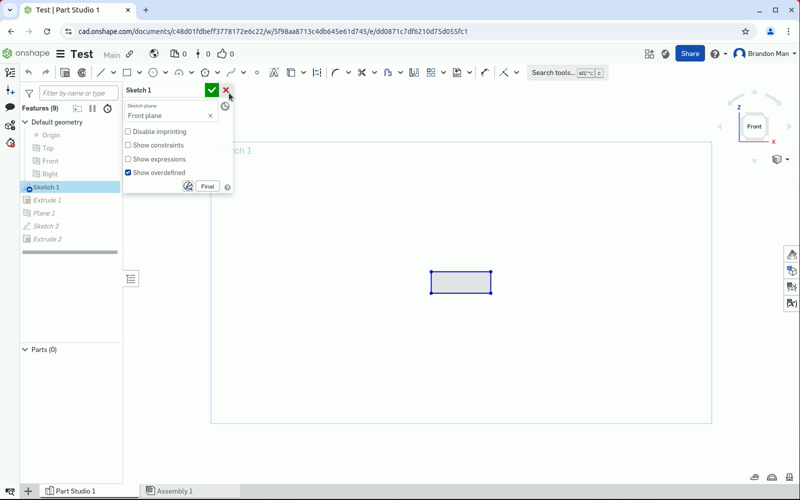
click(229, 92)
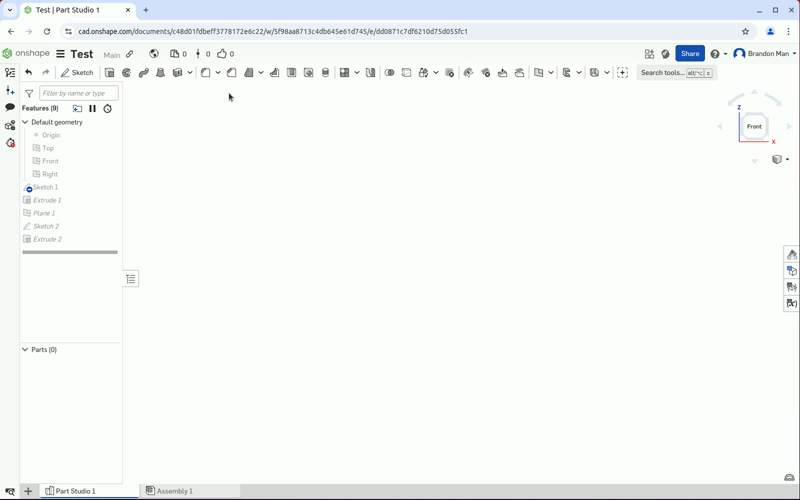
key(shift+s)
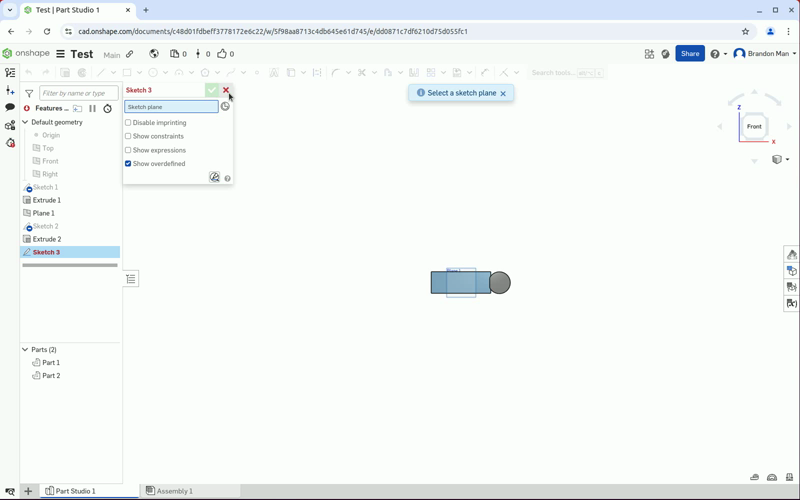
mouse_move(73, 215)
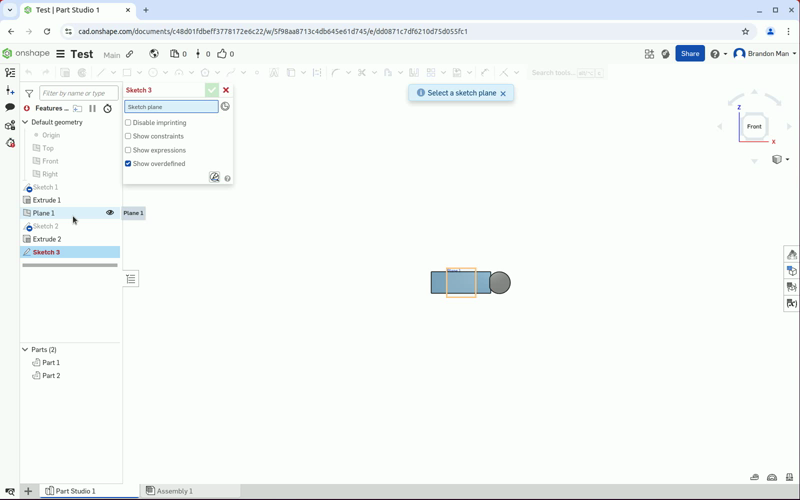
click(73, 215)
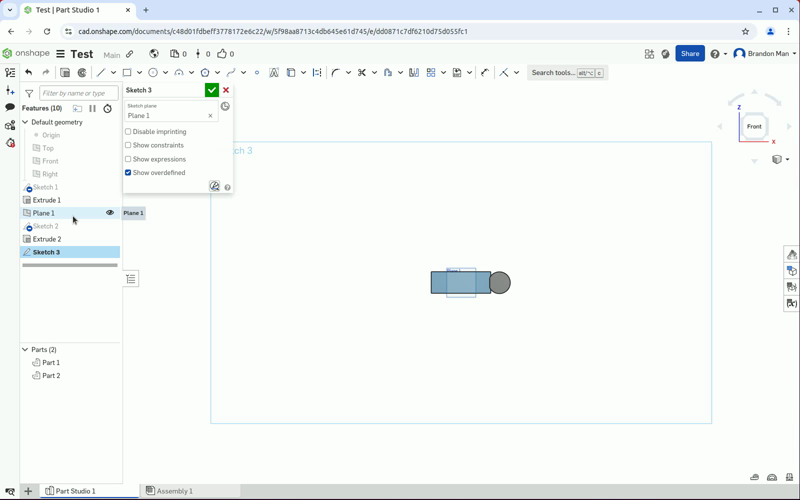
mouse_move(73, 352)
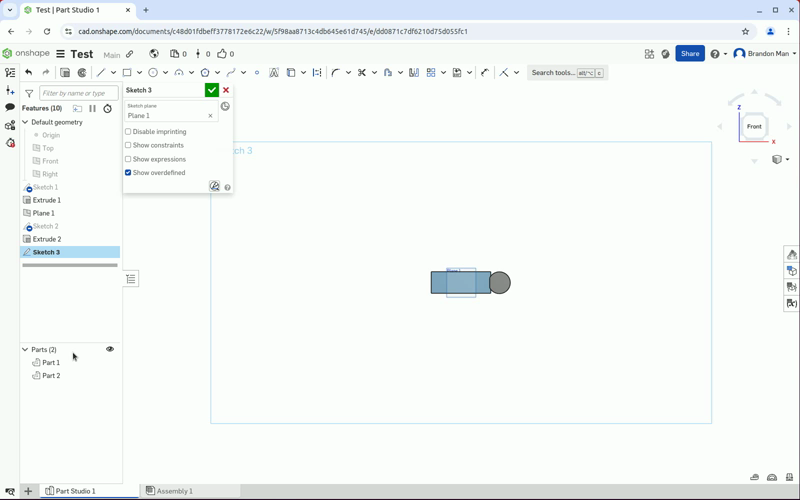
key(y)
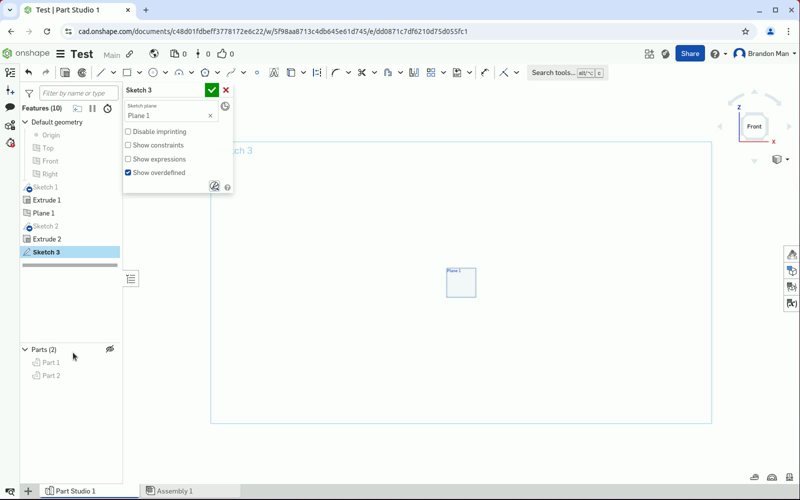
key(l)
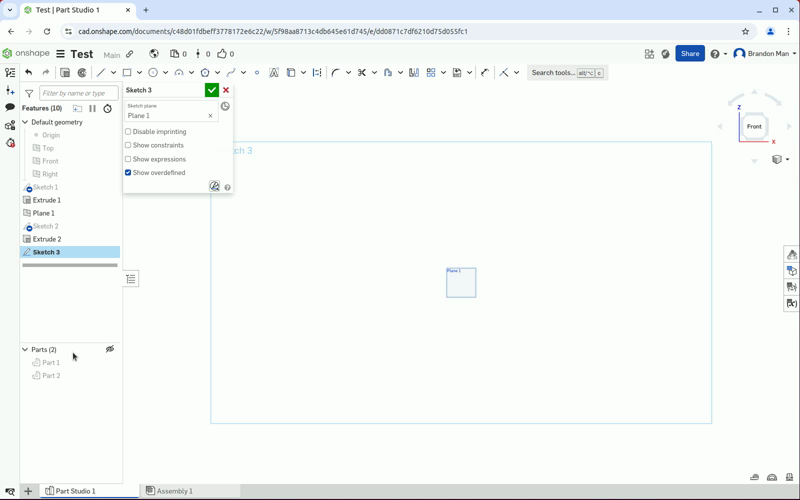
key_down(shift)
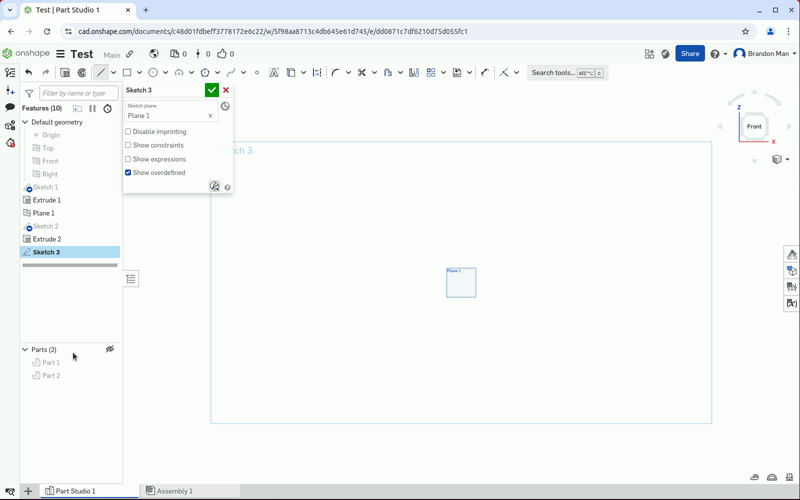
mouse_move(489, 287)
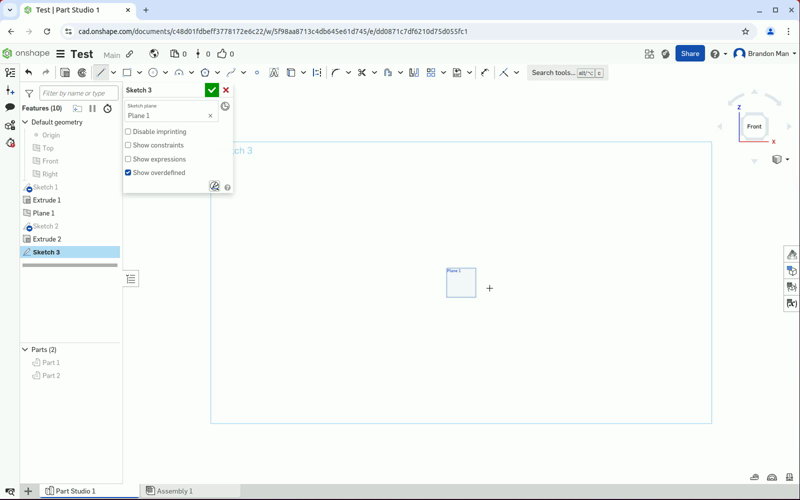
click(489, 287)
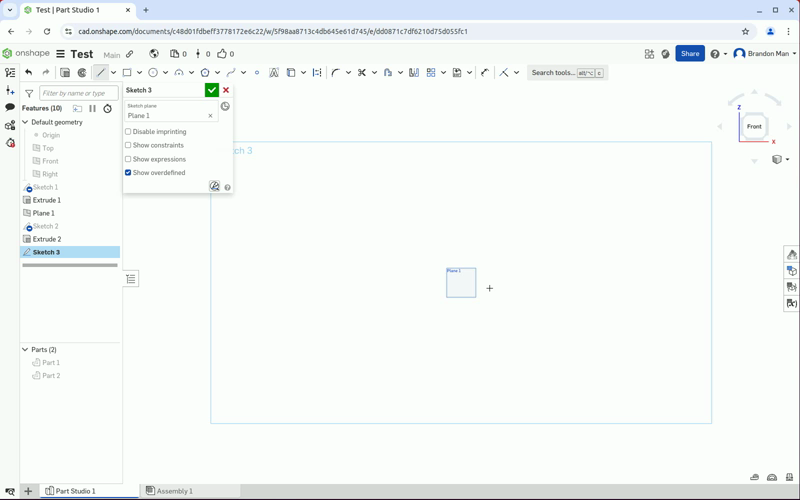
key_up(shift)
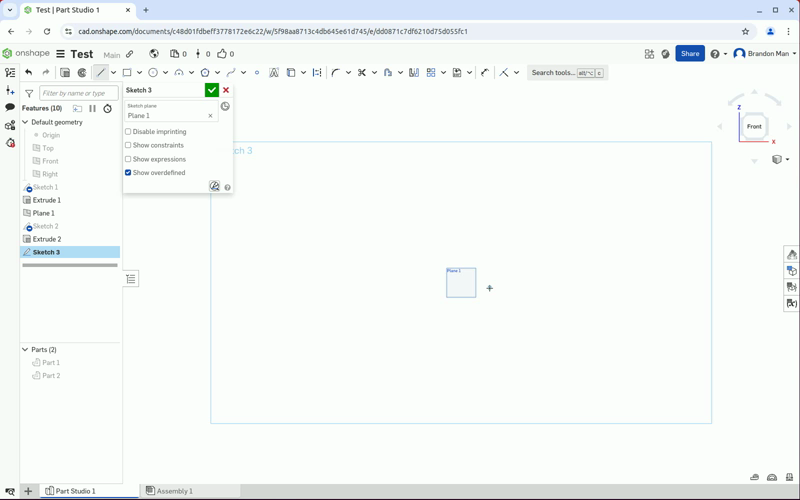
key_down(shift)
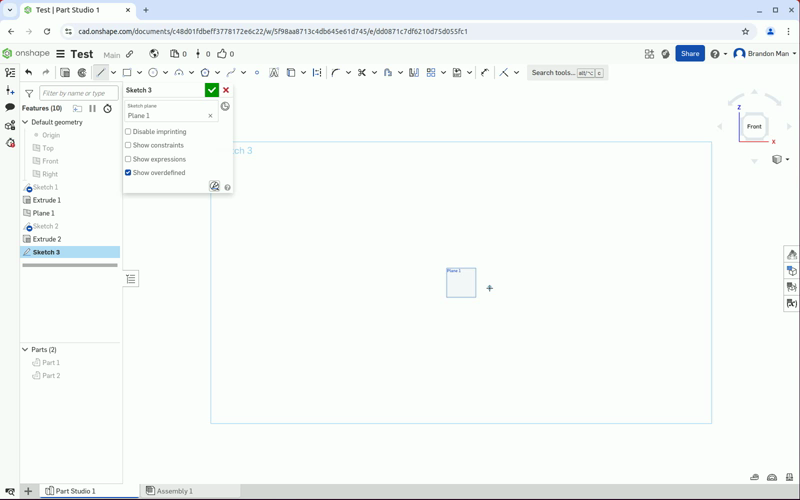
mouse_move(519, 287)
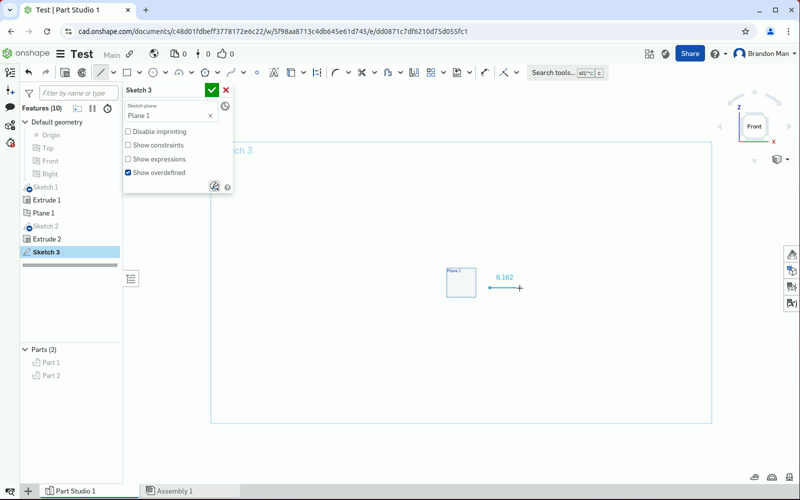
mouse_move(489, 277)
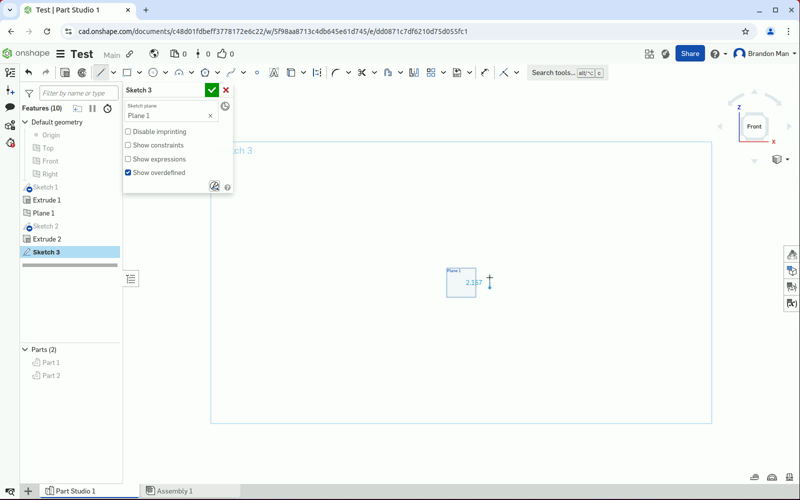
click(489, 277)
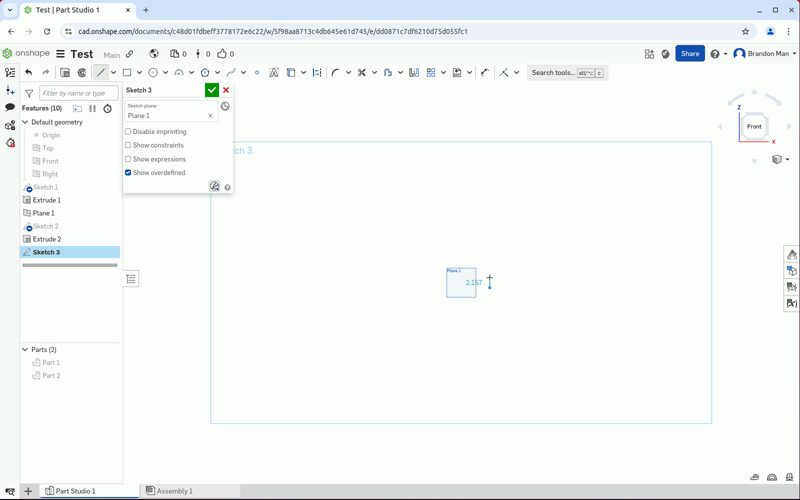
key_up(shift)
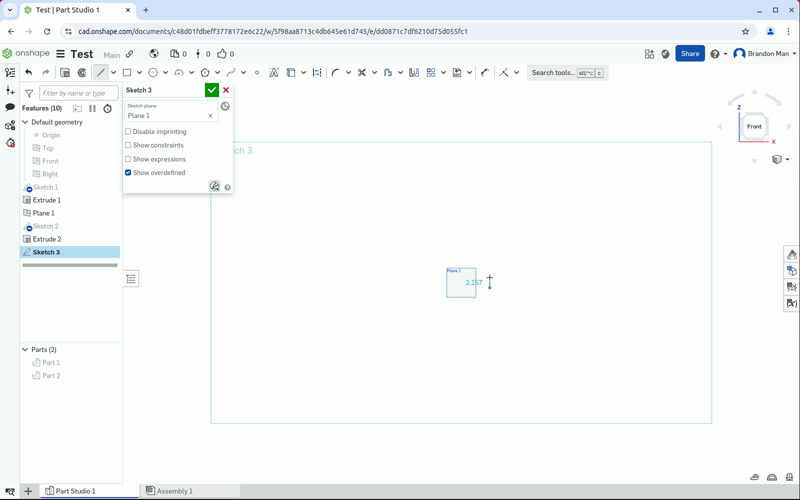
key(esc)
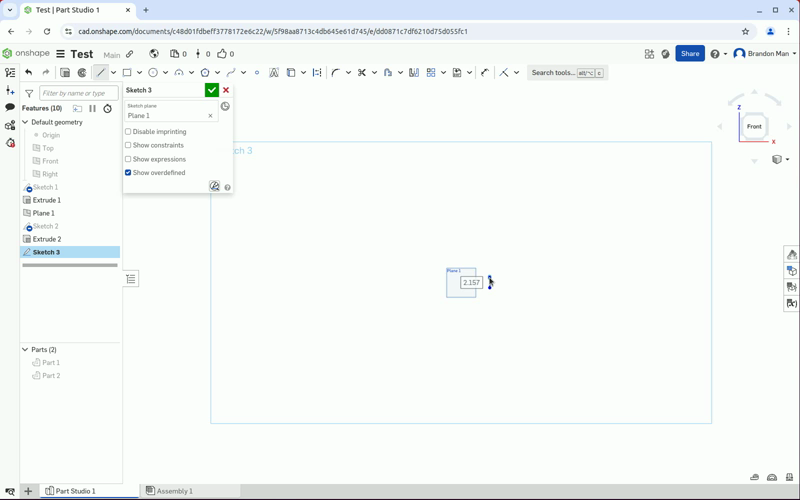
key(a)
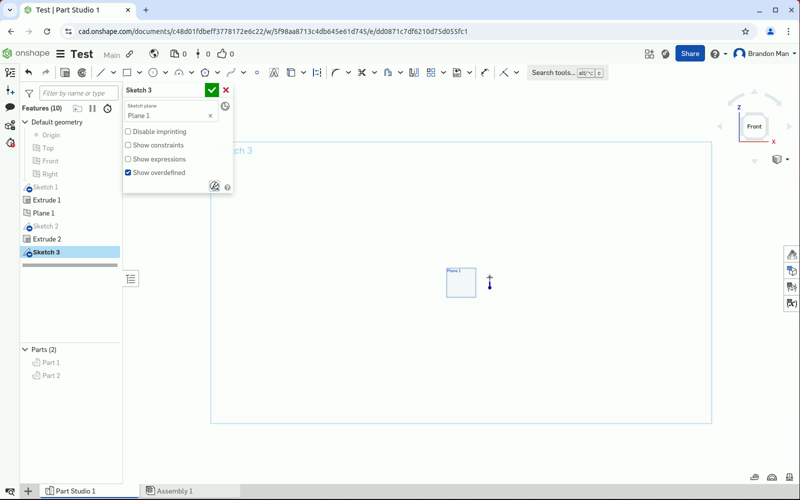
mouse_move(489, 277)
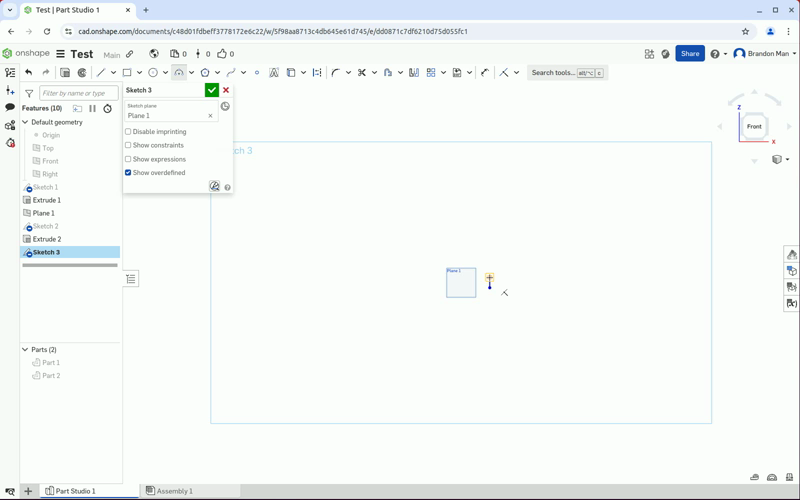
click(489, 277)
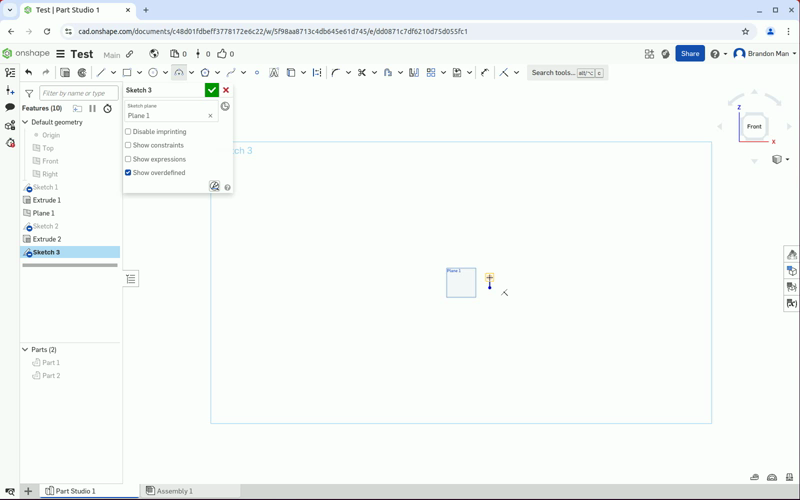
mouse_move(489, 287)
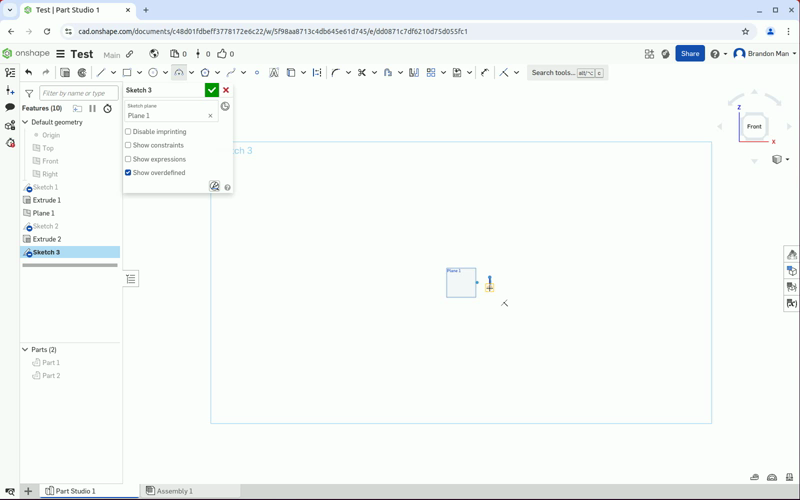
click(489, 287)
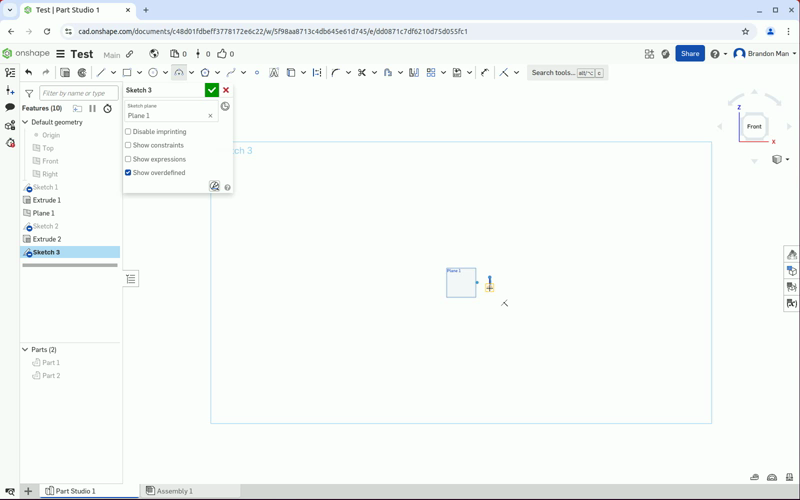
key_down(shift)
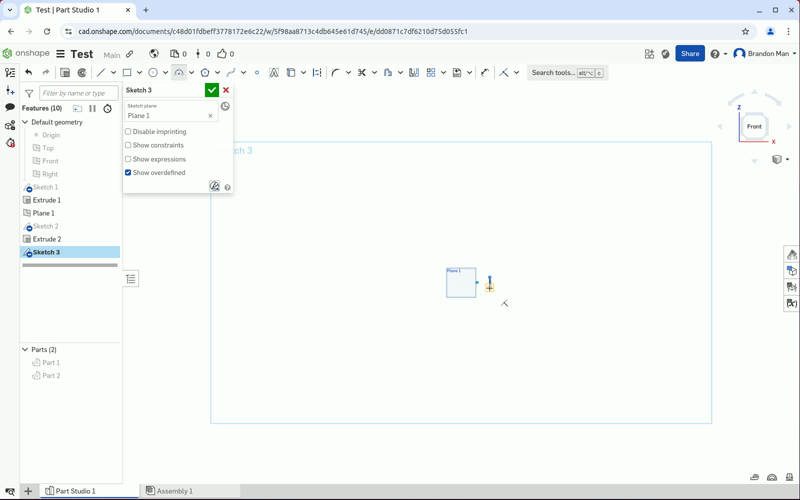
mouse_move(488, 282)
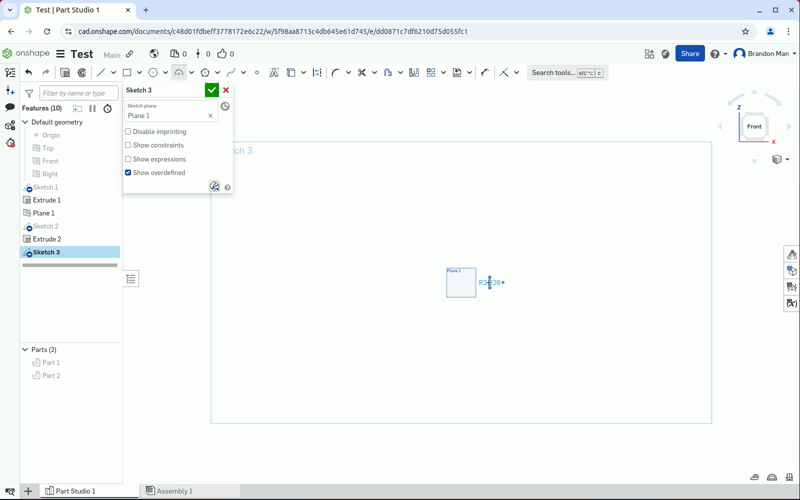
click(488, 282)
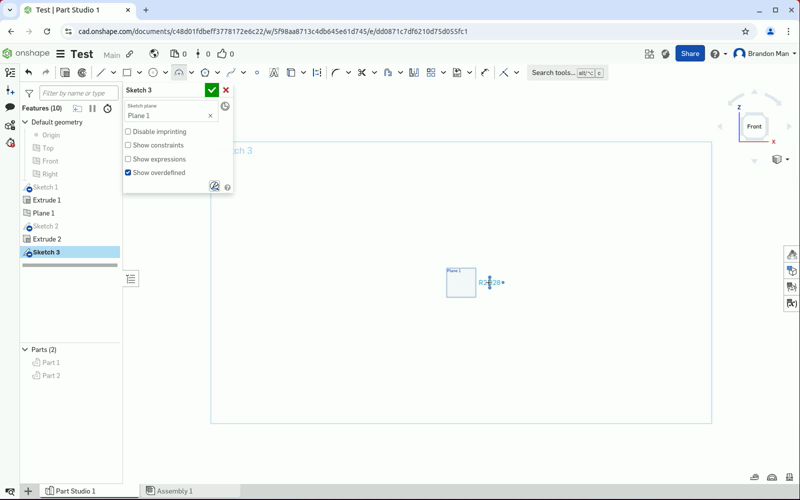
key_up(shift)
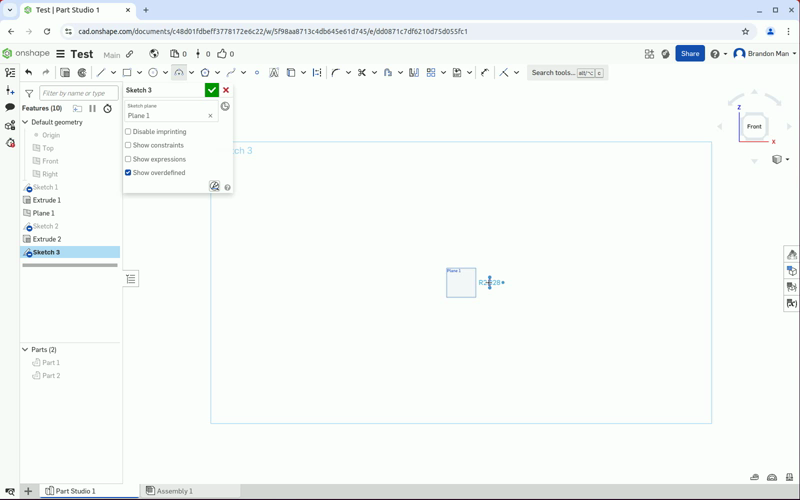
key(esc)
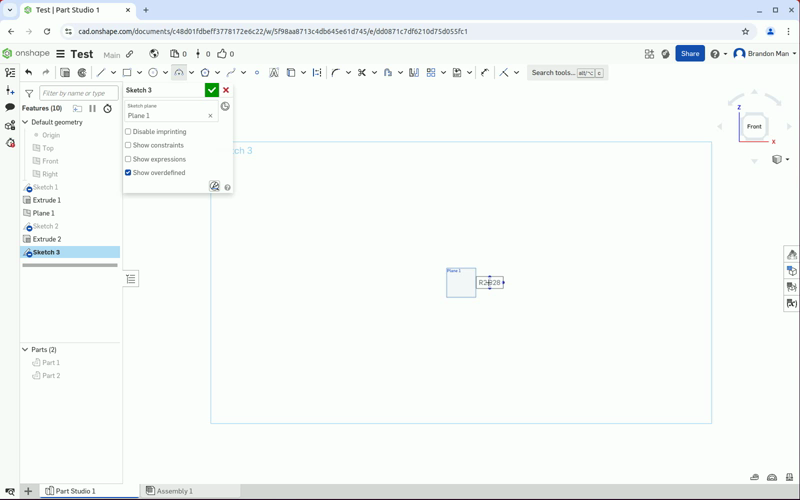
mouse_move(488, 281)
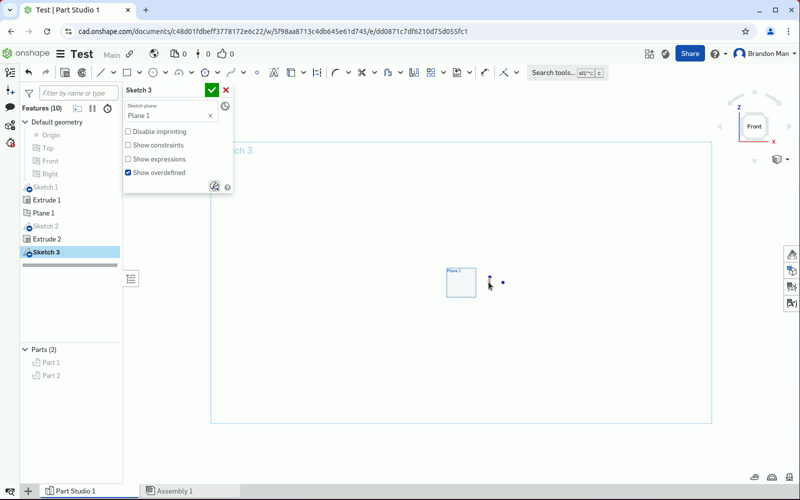
scroll(6)
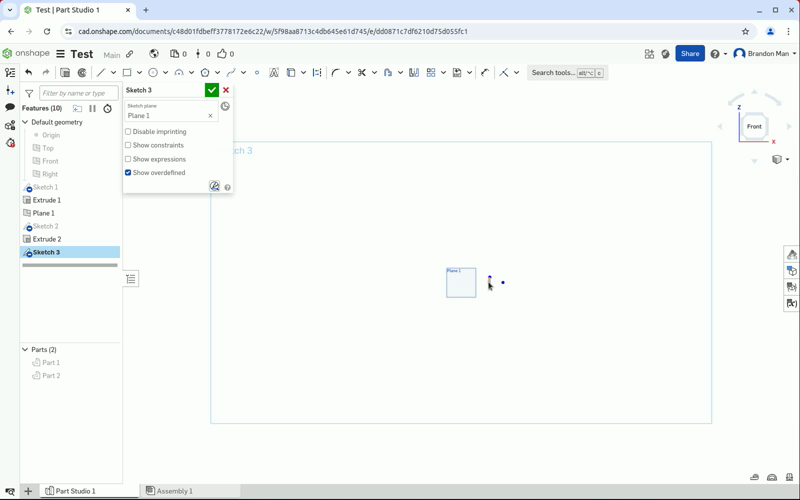
scroll(6)
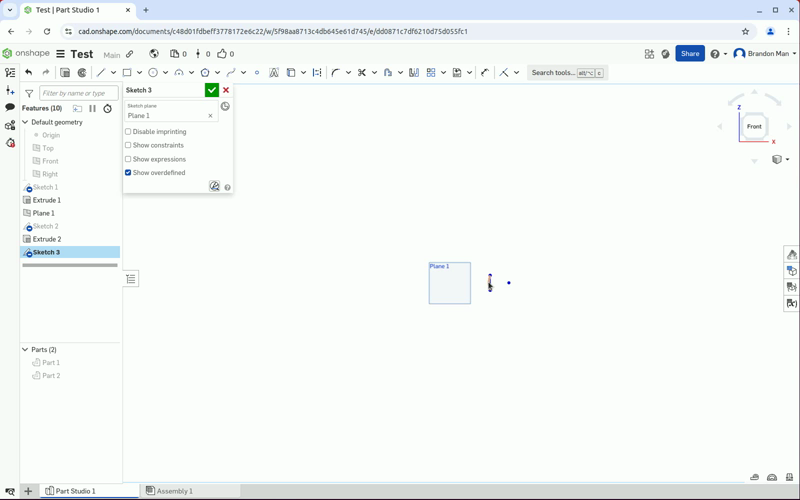
scroll(6)
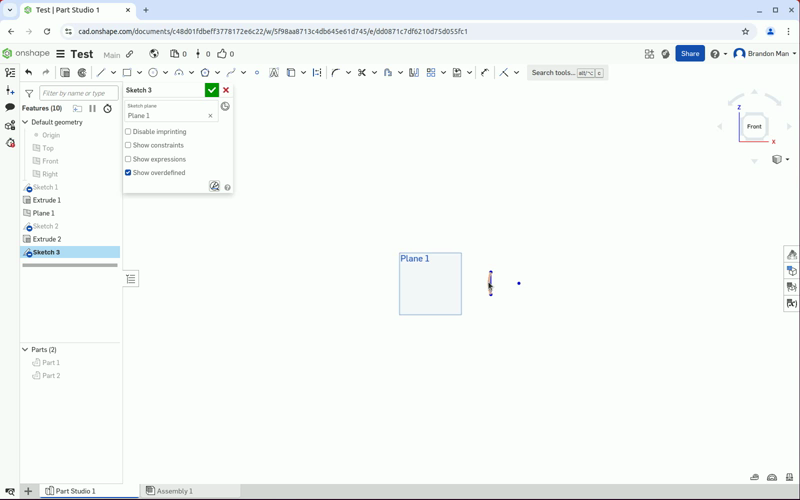
scroll(6)
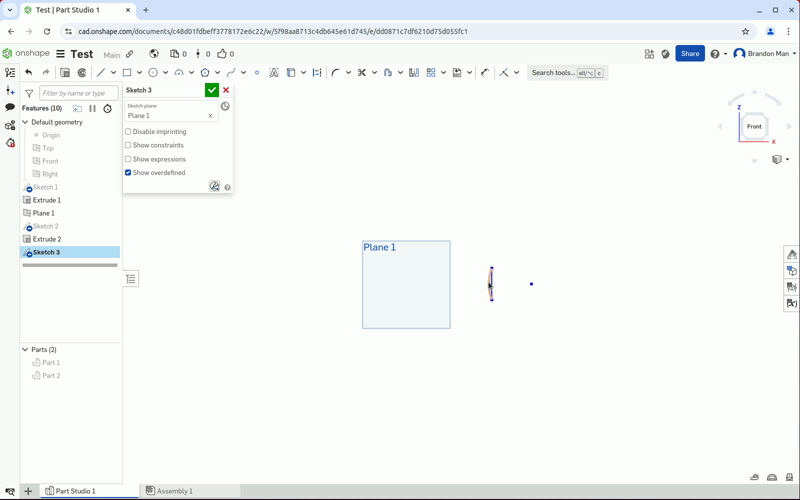
scroll(6)
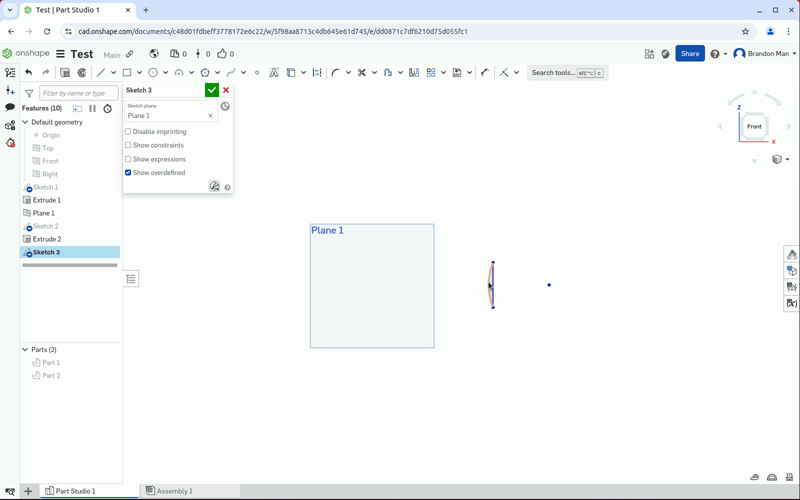
scroll(6)
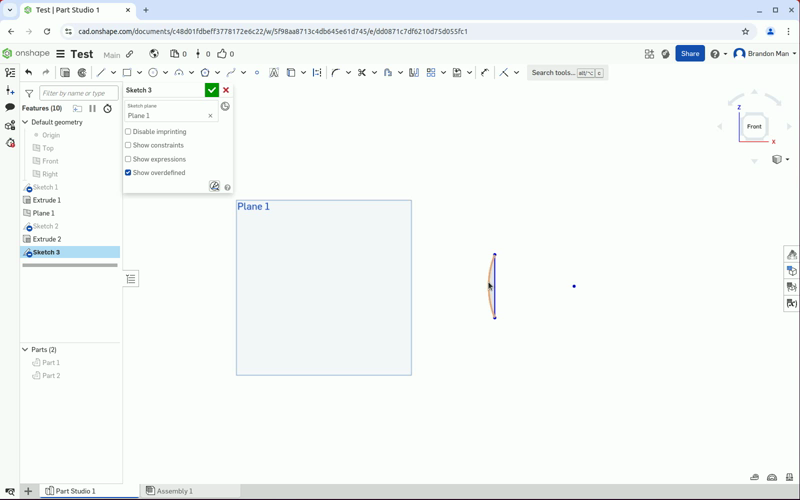
scroll(6)
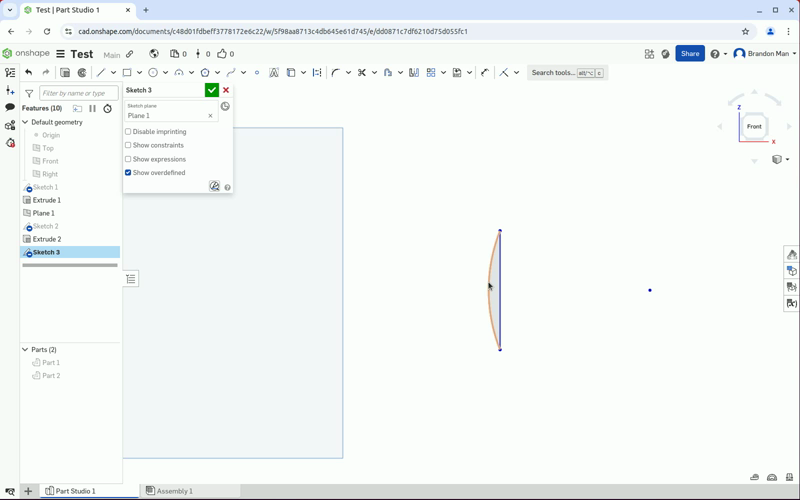
click(488, 281)
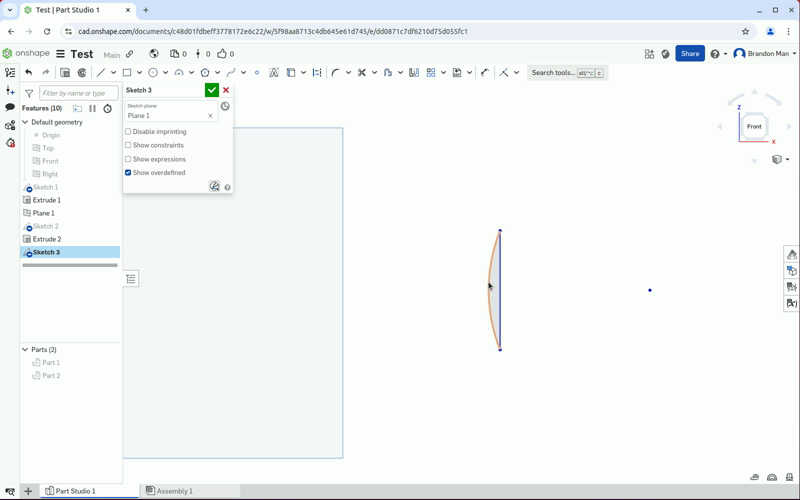
scroll(-6)
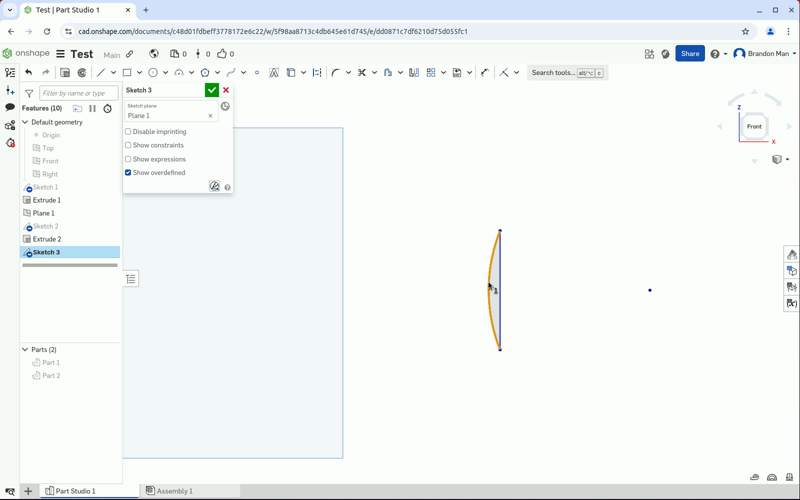
scroll(-6)
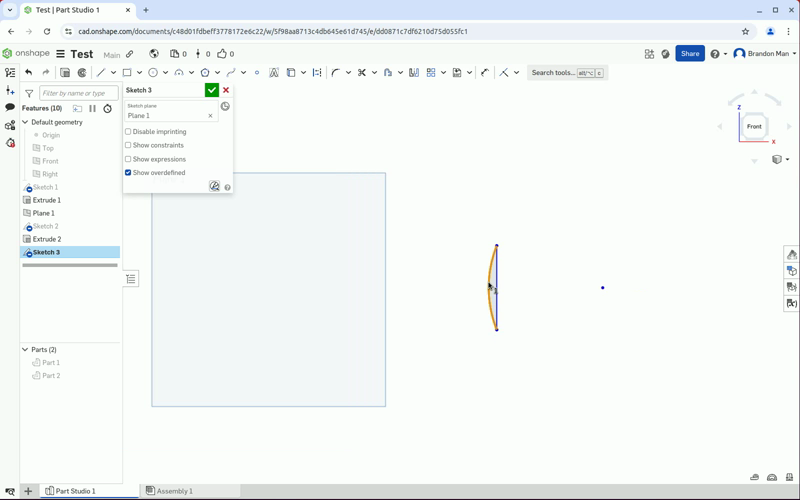
scroll(-6)
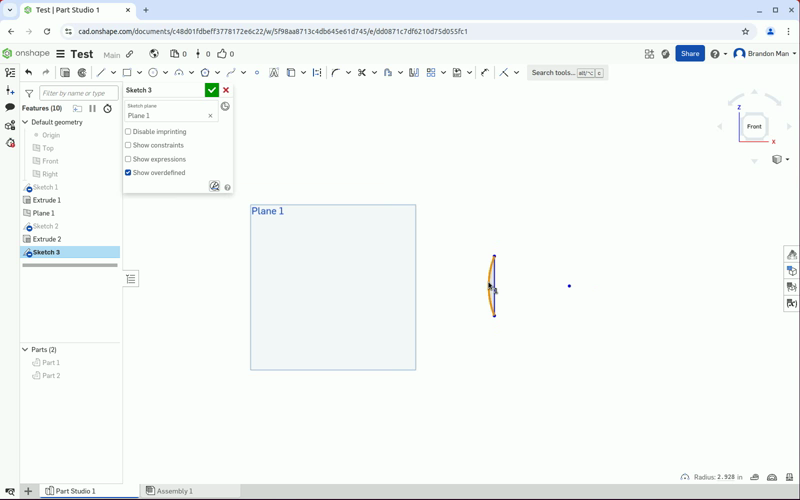
scroll(-6)
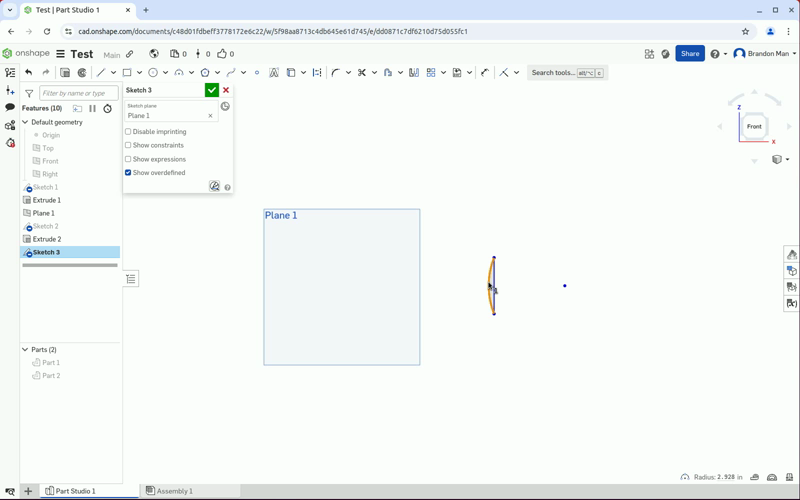
scroll(-6)
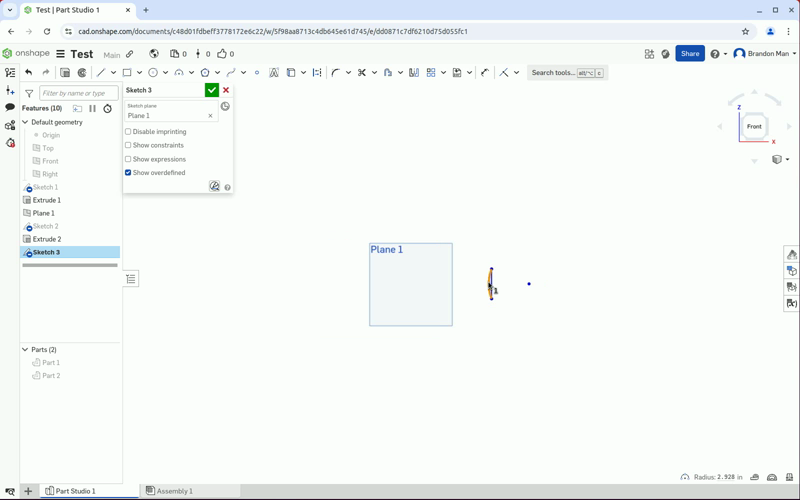
scroll(-6)
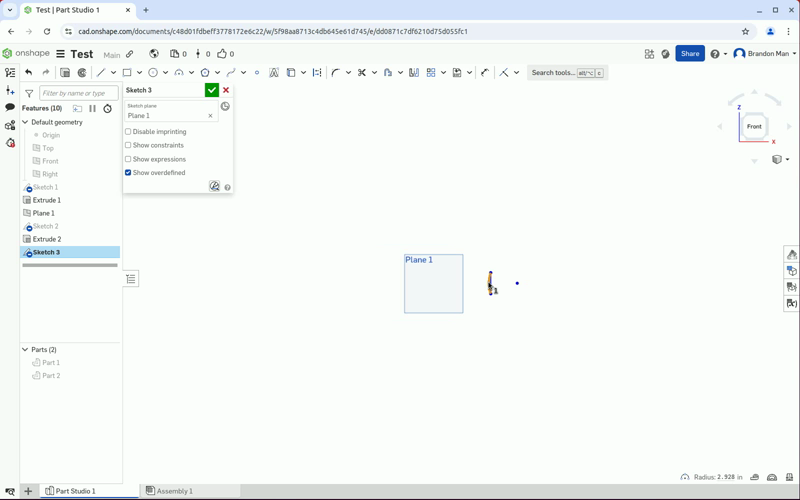
scroll(-6)
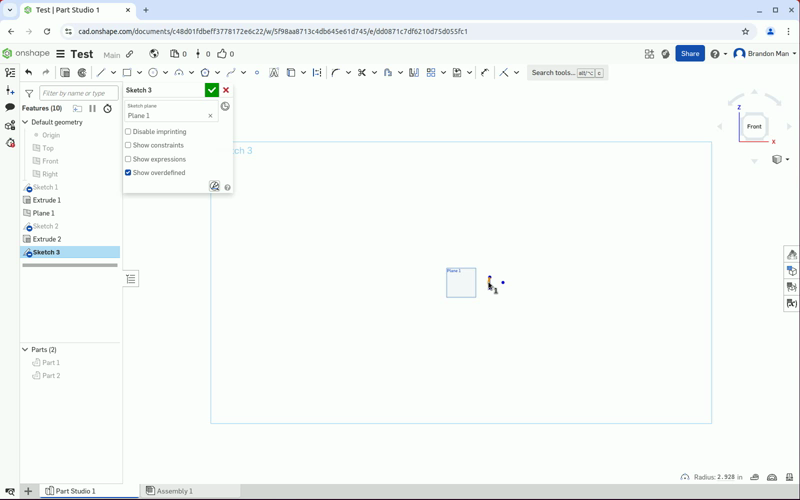
mouse_move(73, 352)
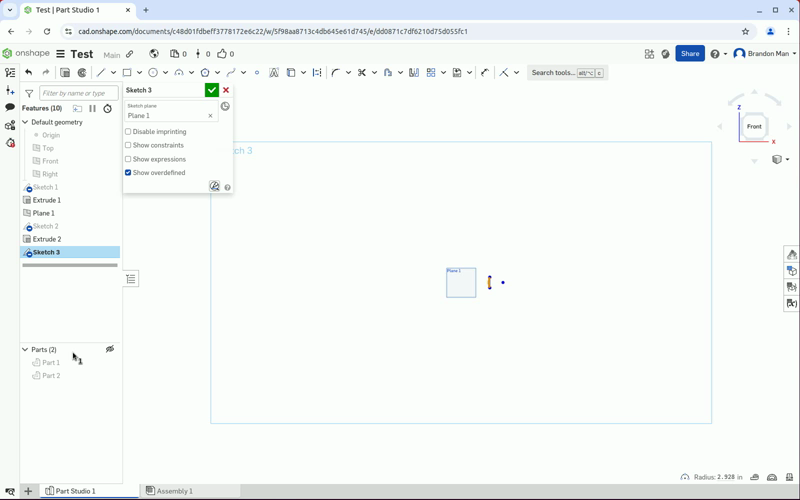
key(shift+y)
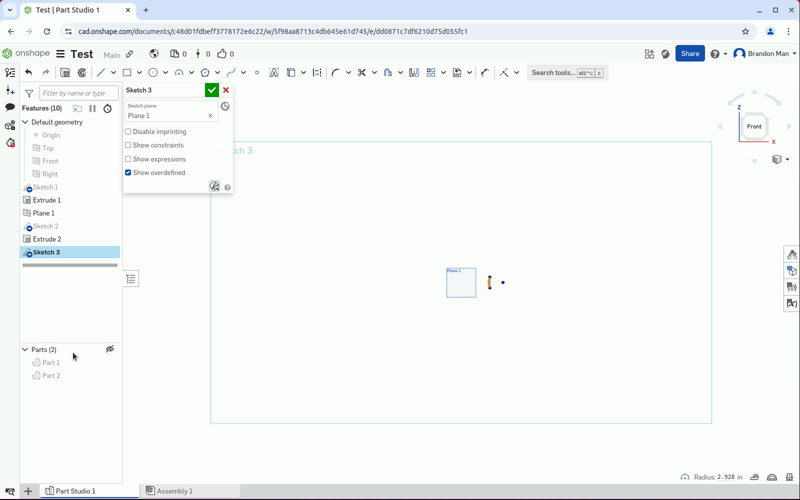
key(shift+e)
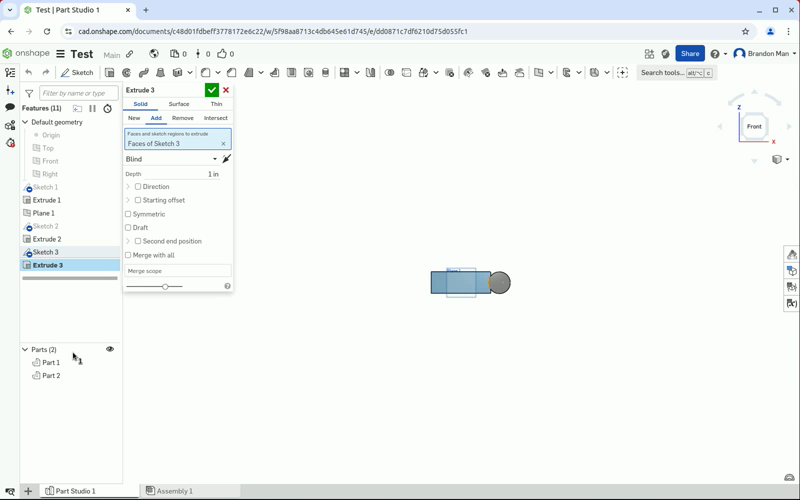
mouse_move(143, 106)
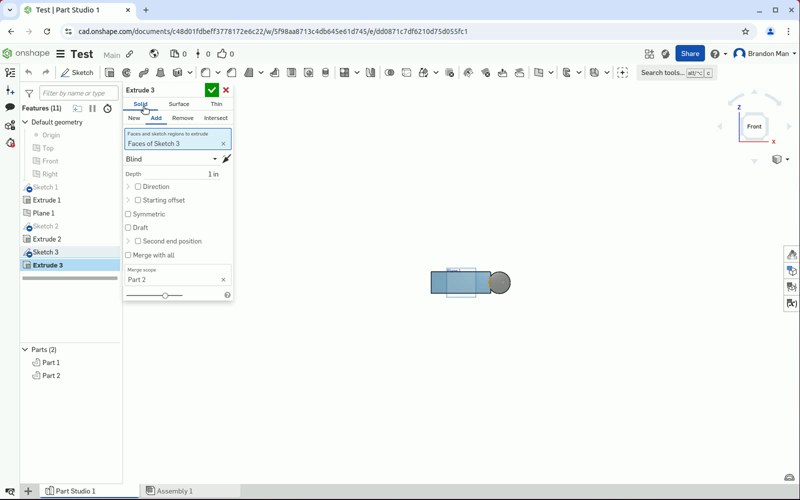
click(143, 106)
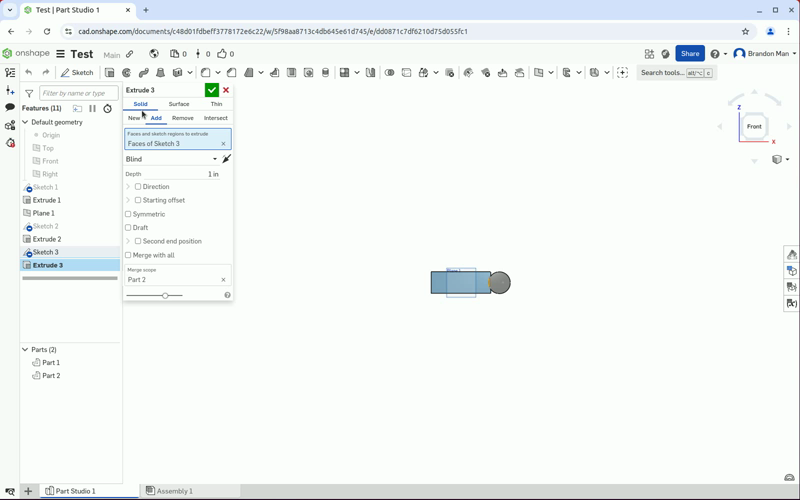
mouse_move(137, 120)
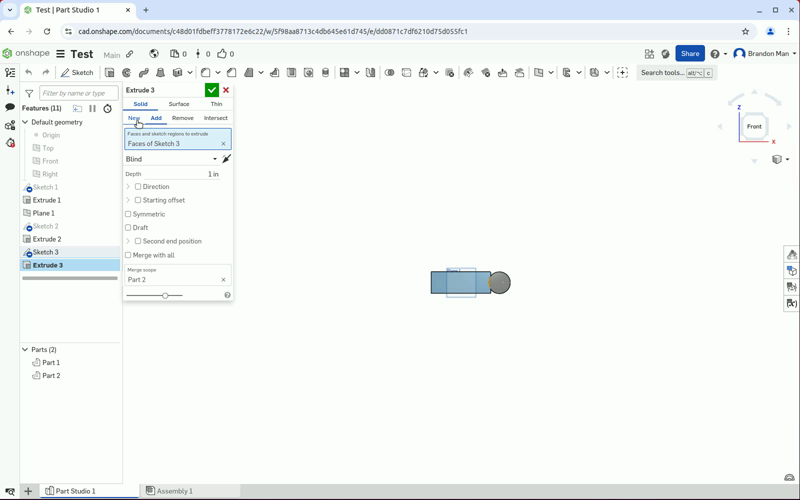
click(137, 120)
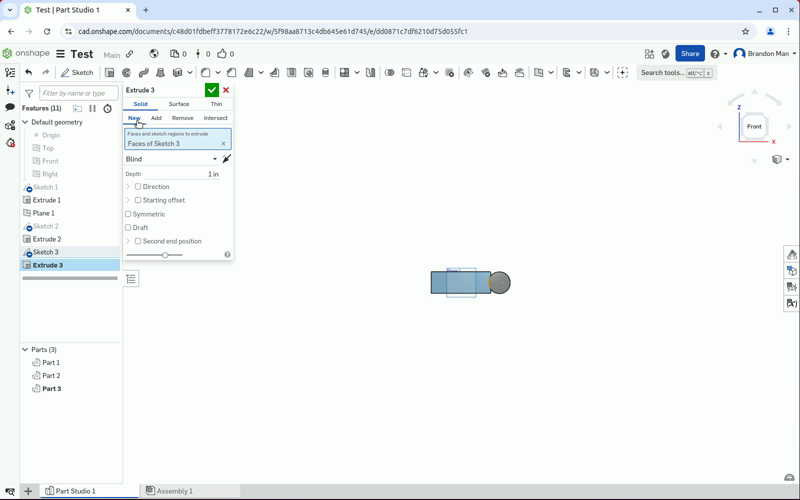
key(tab, 4)
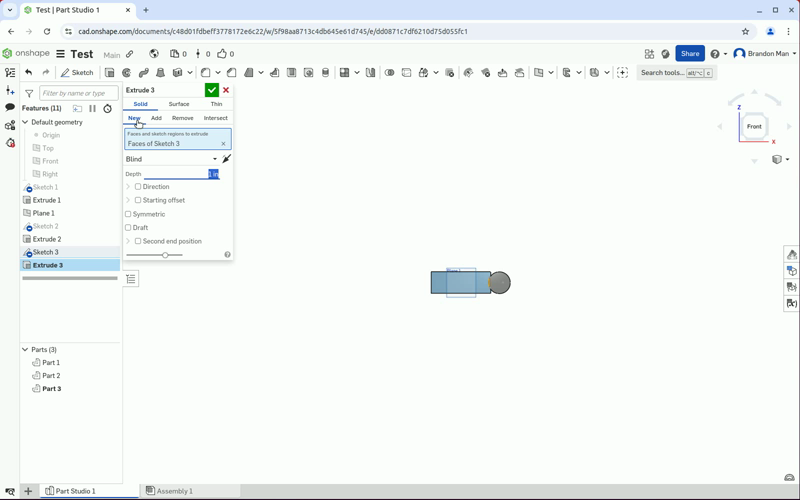
text(12.998)
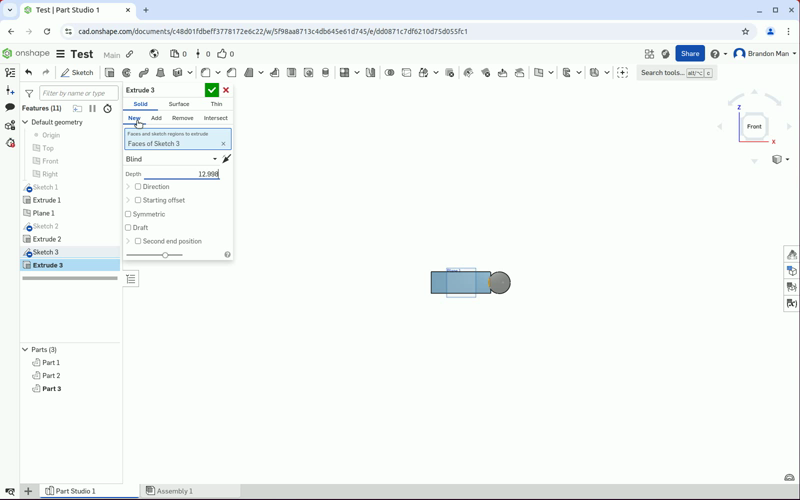
key(enter)
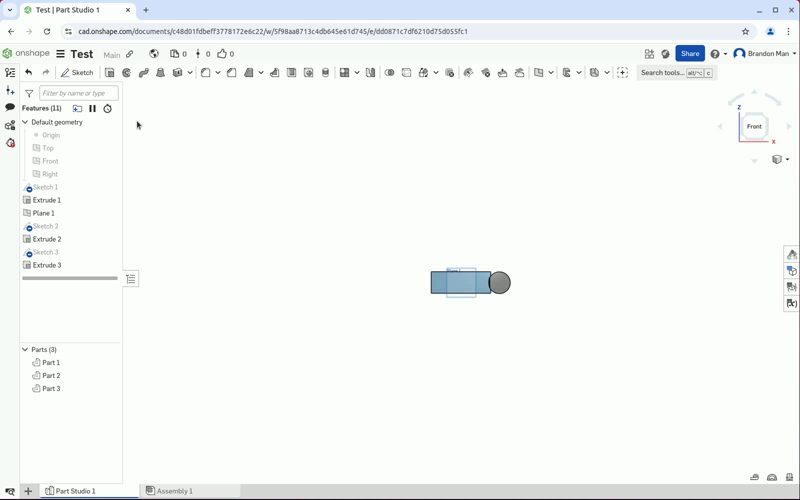
key(shift+h)
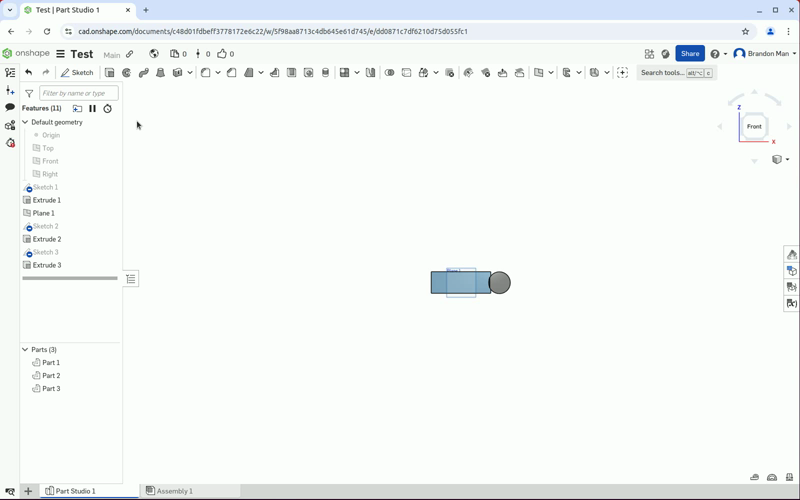
key(shift+h)
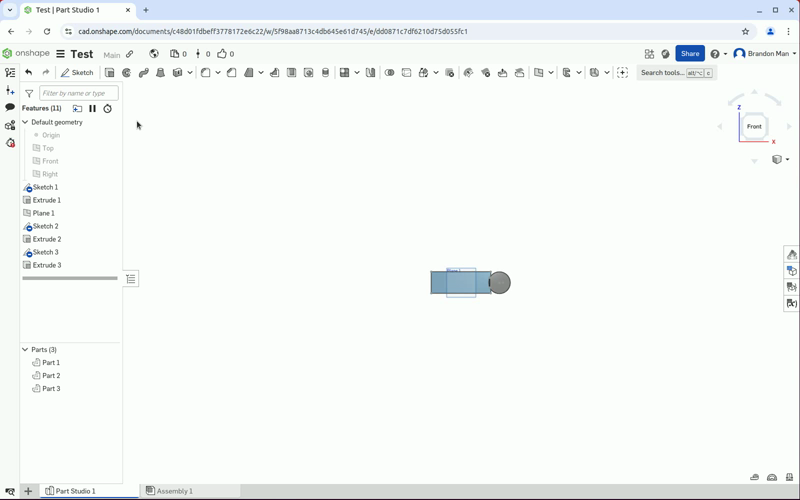
key(shift+7)
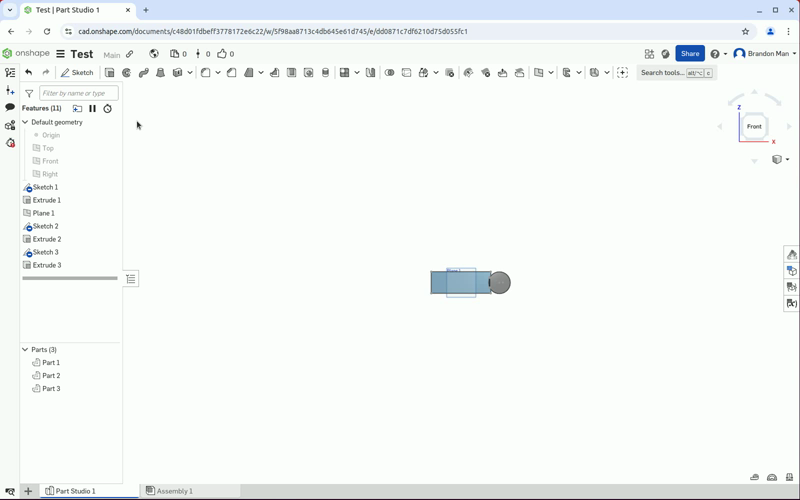
key(left, 2)
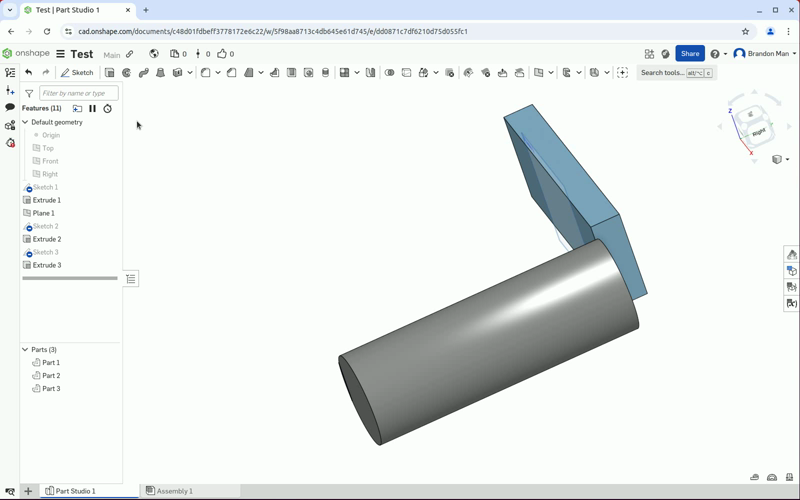
key(down, 2)
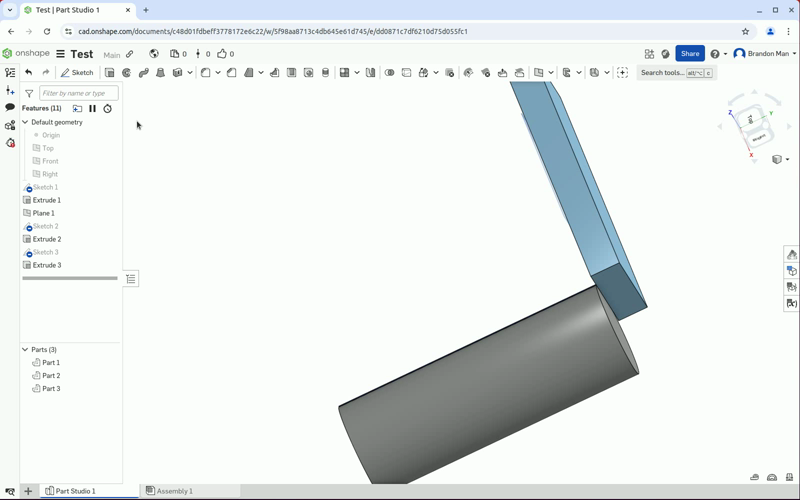
key(up, 2)
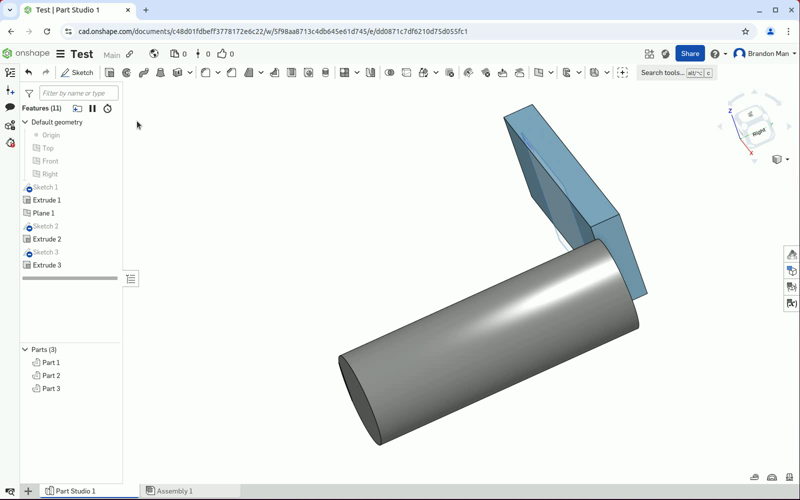
key(right, 2)
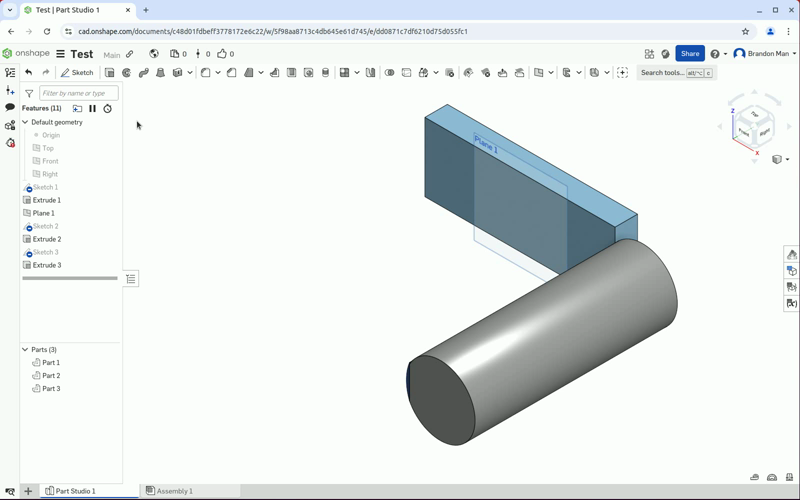
mouse_move(73, 189)
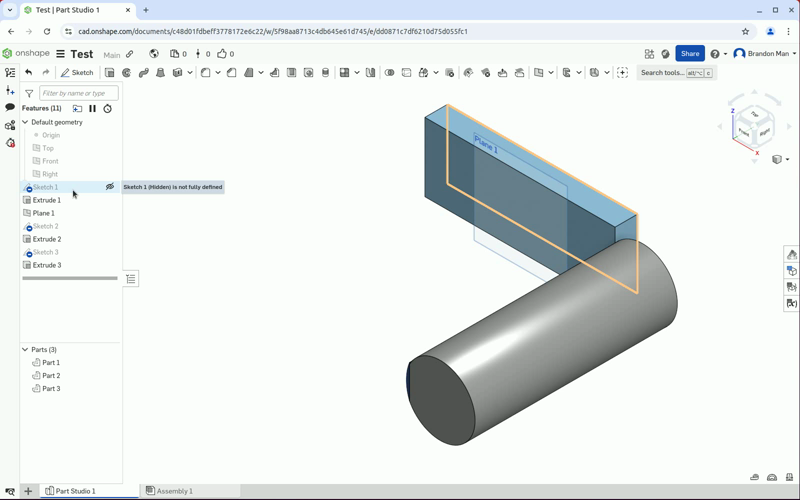
click(73, 189)